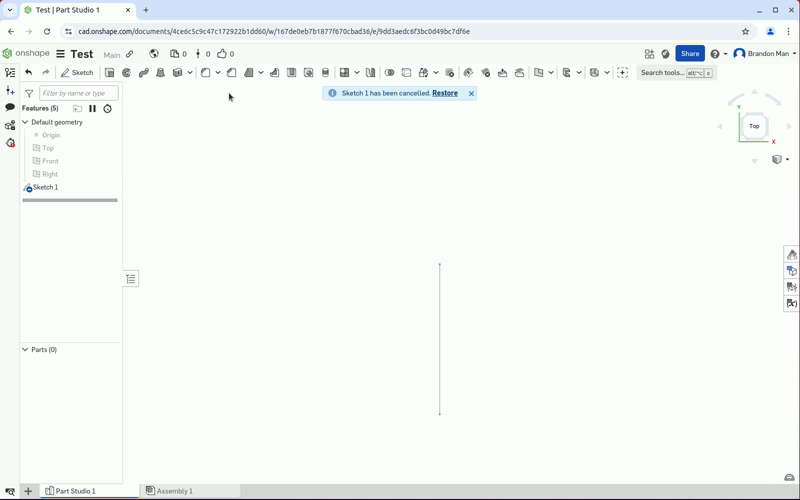
key(shift+h)
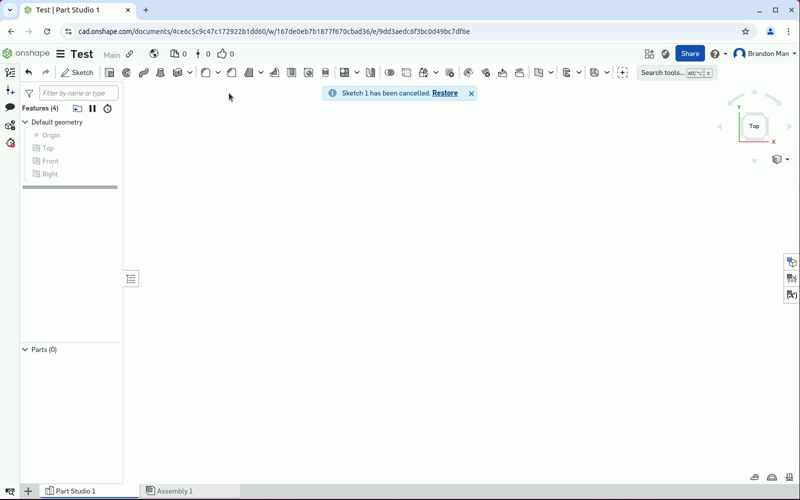
mouse_move(73, 352)
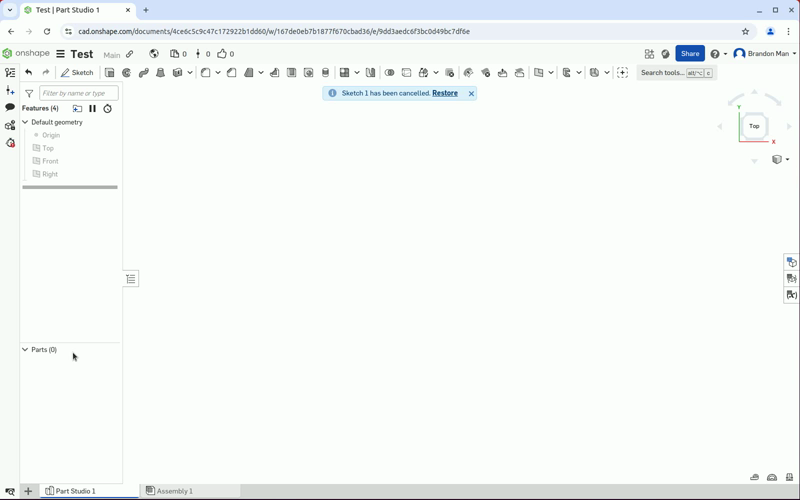
key(y)
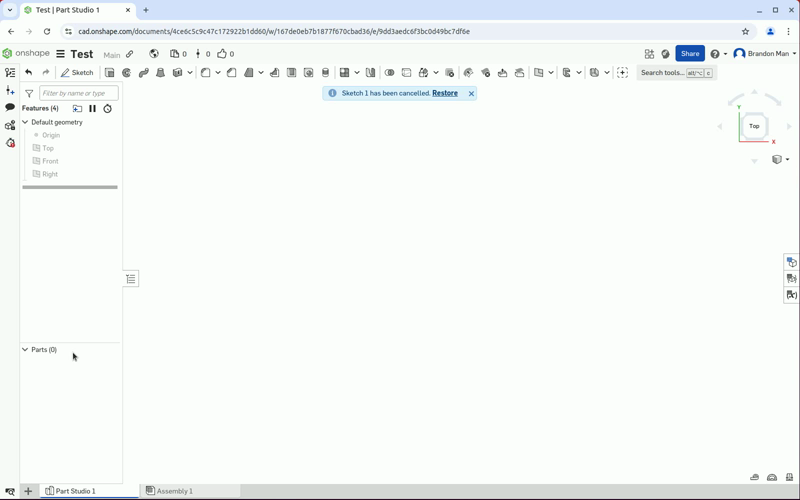
key(shift+p)
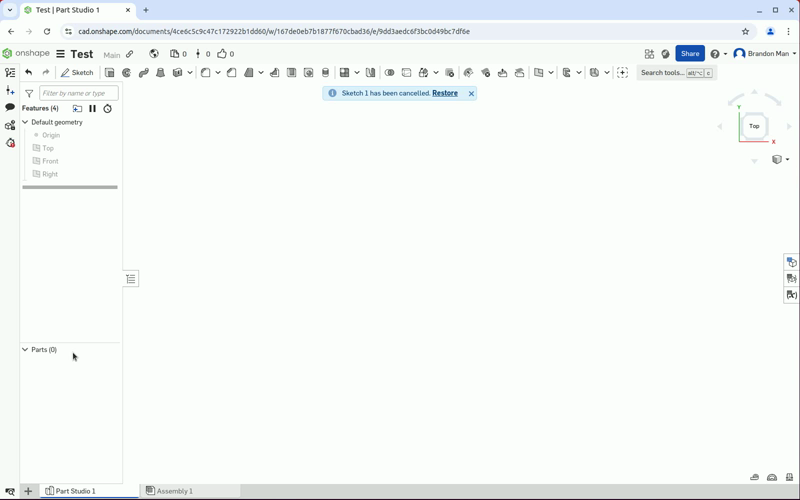
key(space)
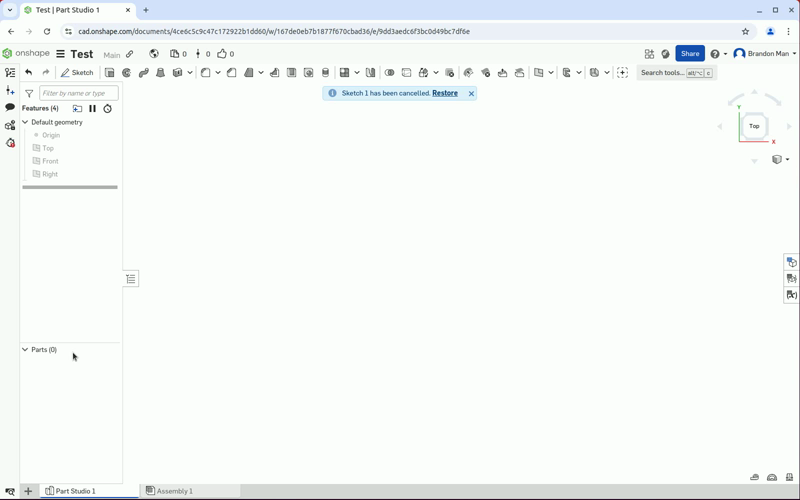
key_down(shift)
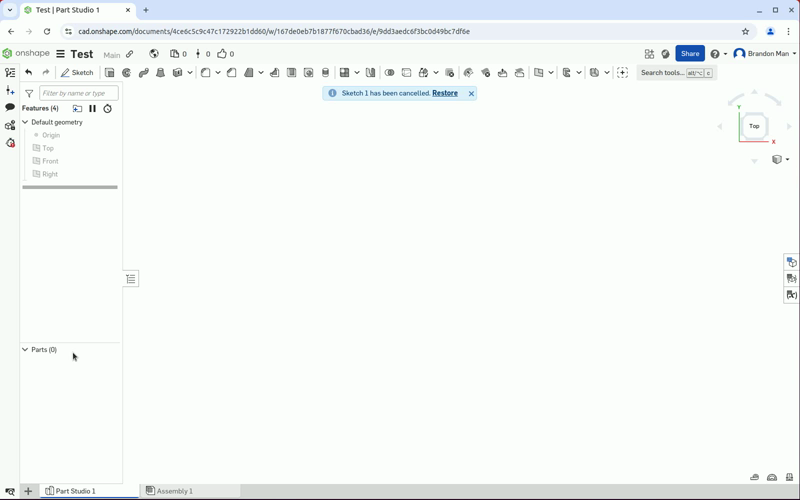
key(up)
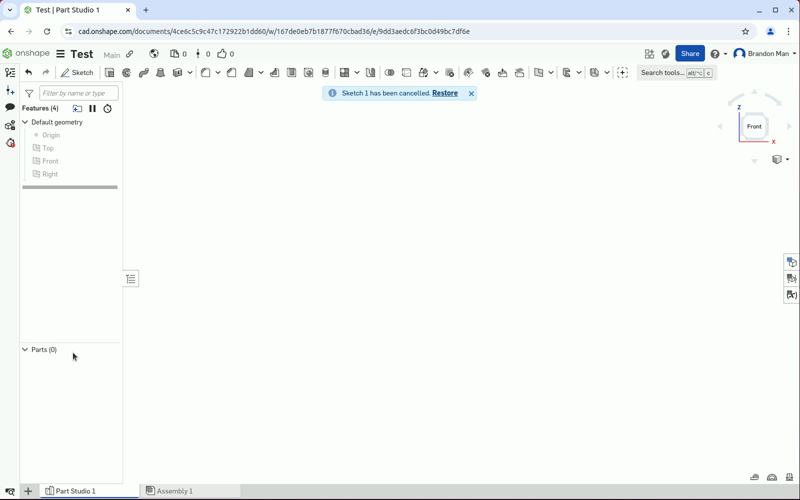
key_up(shift)
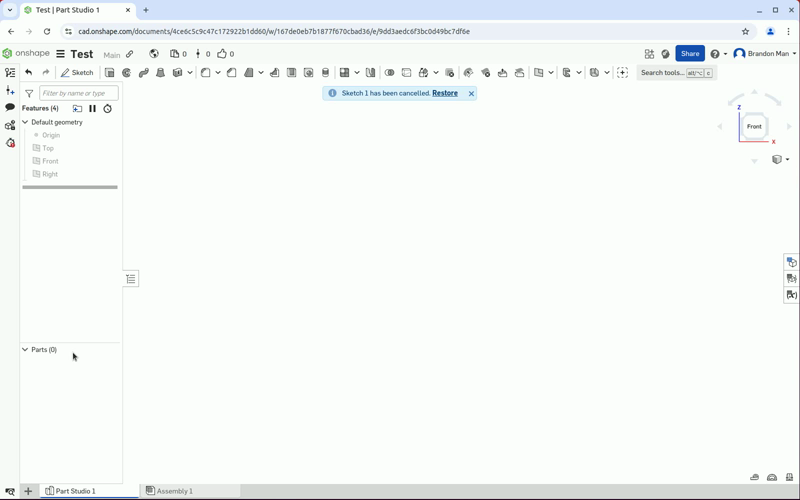
mouse_move(73, 352)
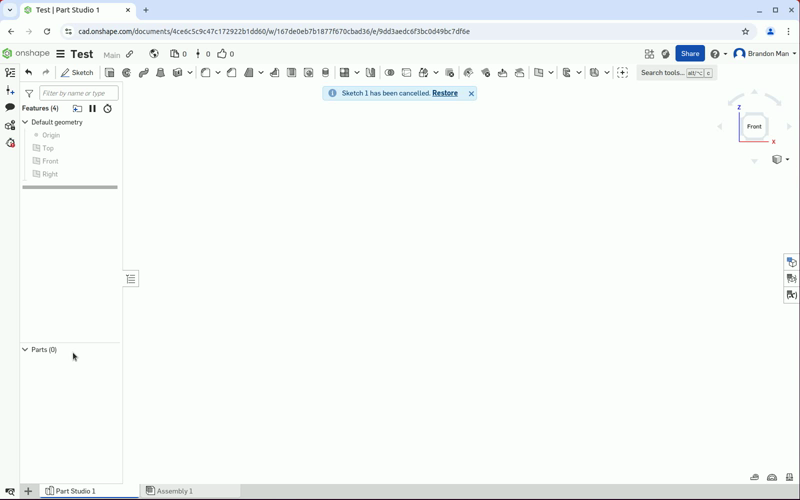
key(shift+y)
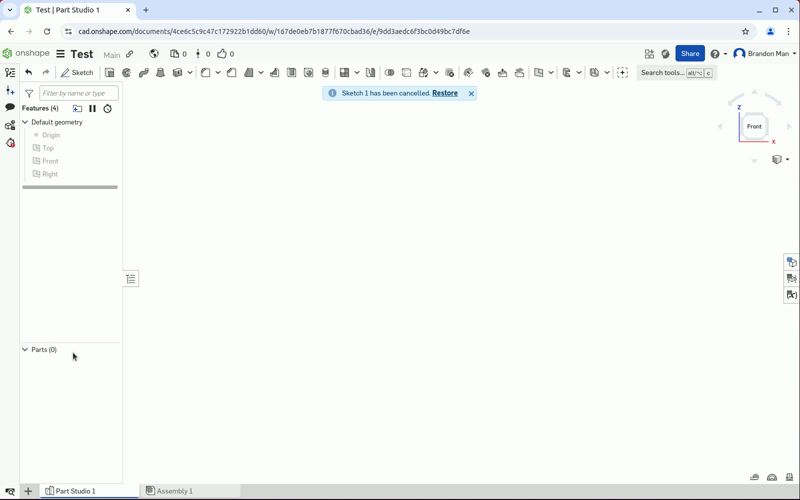
key(shift+s)
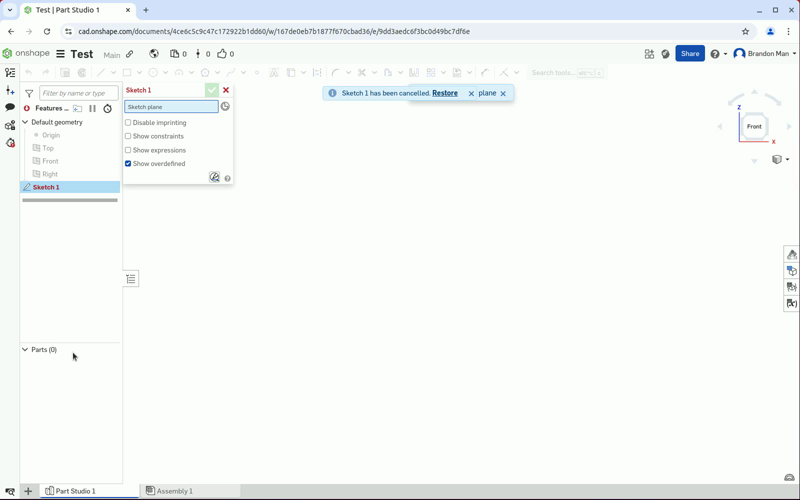
mouse_move(73, 163)
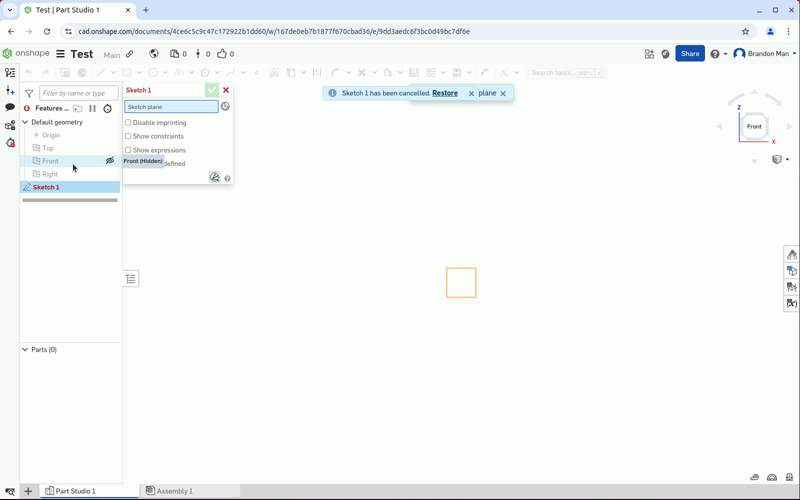
click(73, 163)
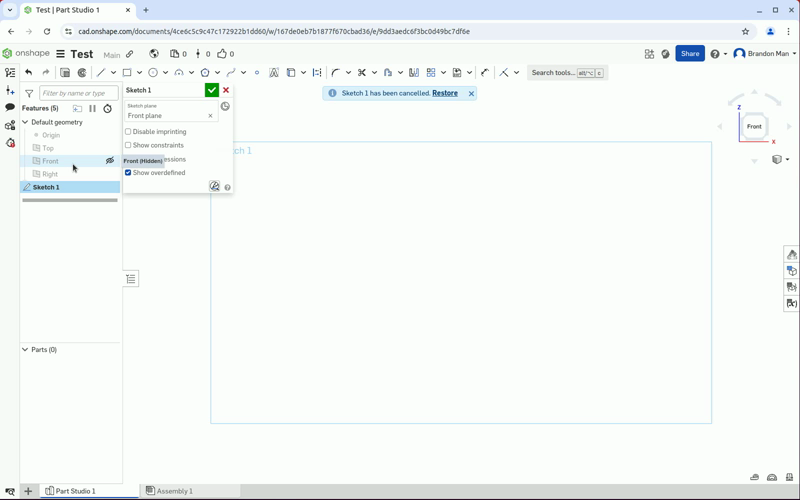
mouse_move(73, 352)
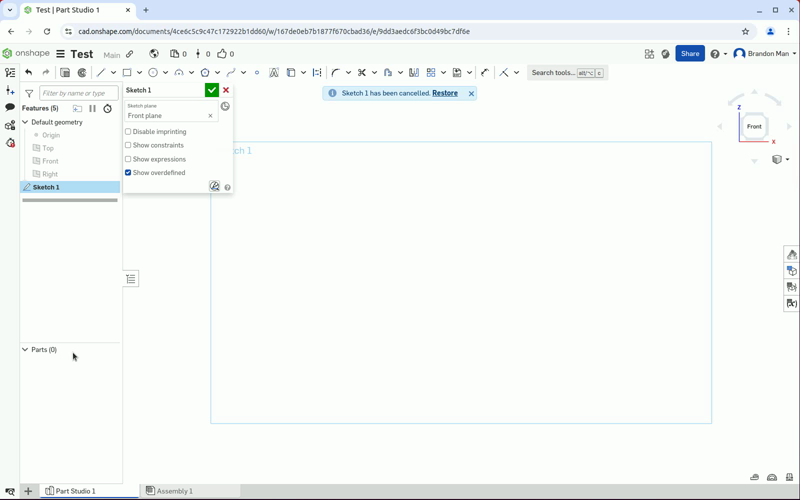
key(y)
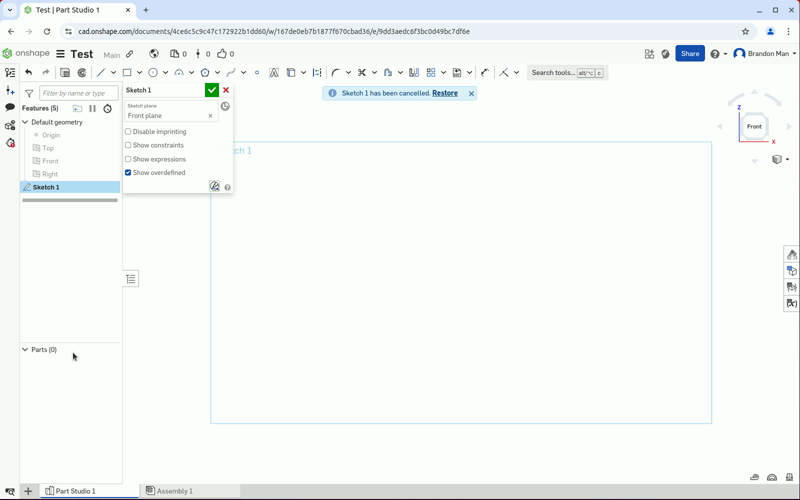
key(l)
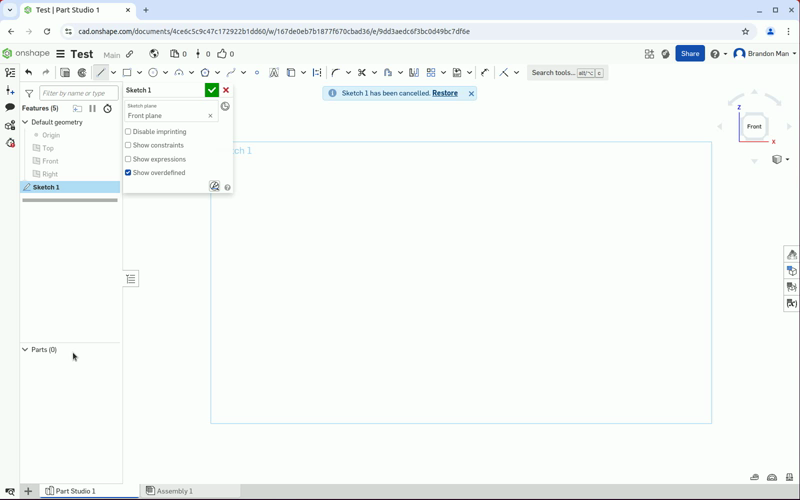
key_down(shift)
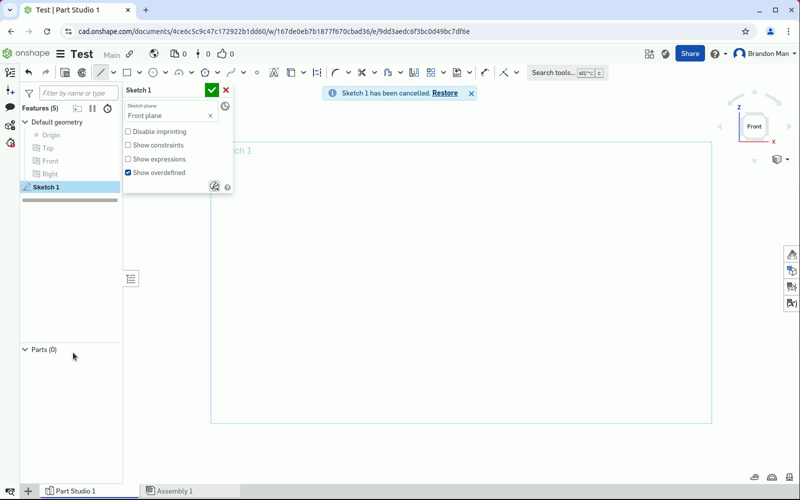
mouse_move(460, 282)
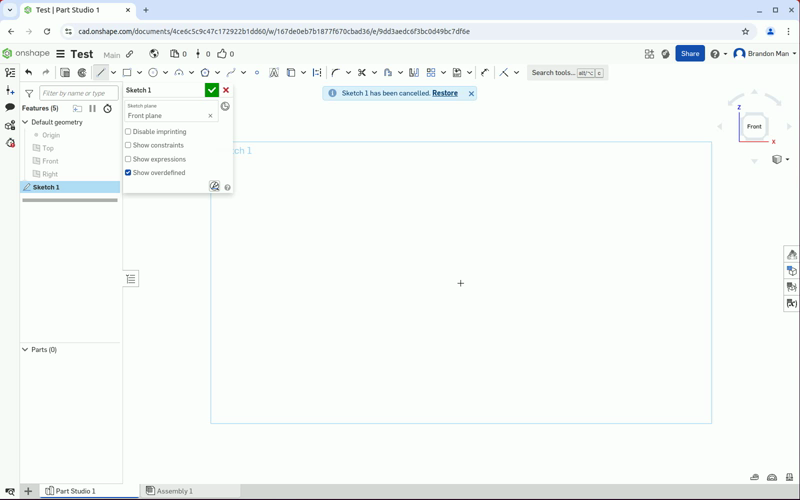
click(460, 282)
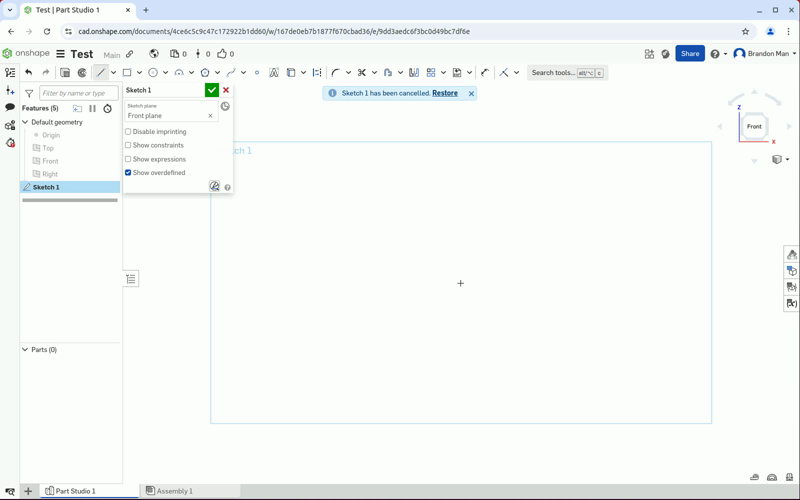
key_up(shift)
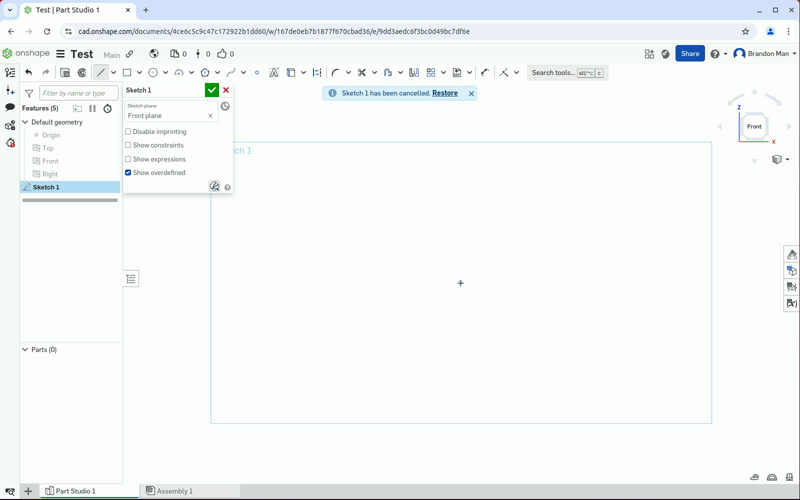
key_down(shift)
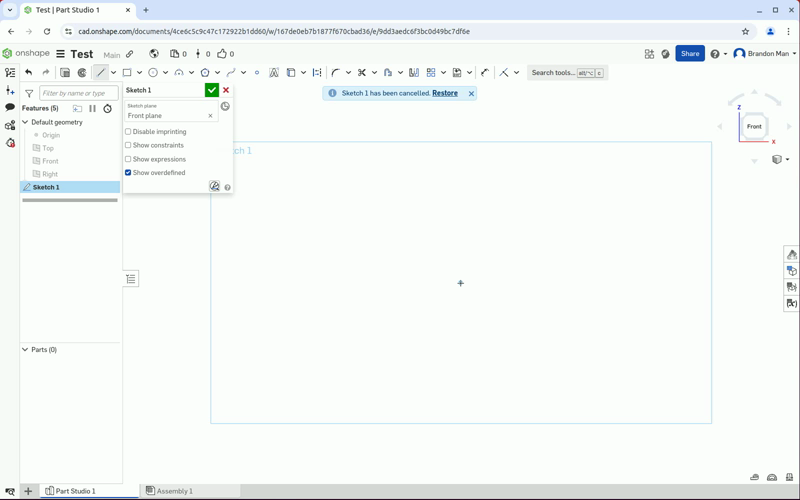
mouse_move(555, 282)
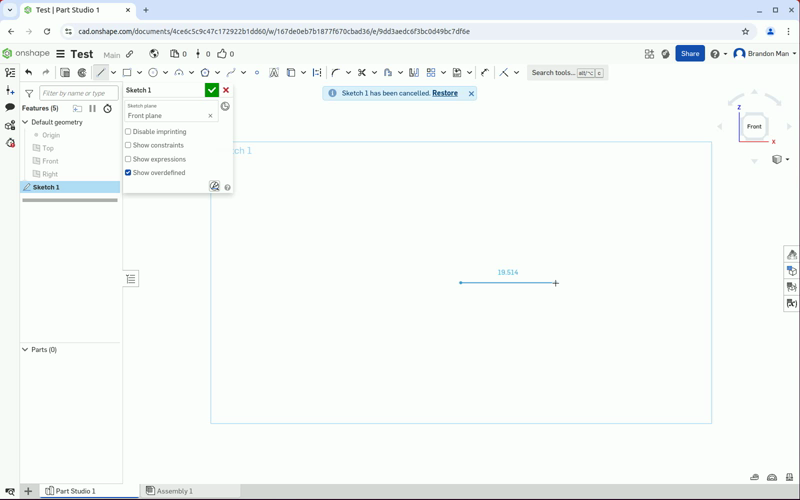
click(555, 282)
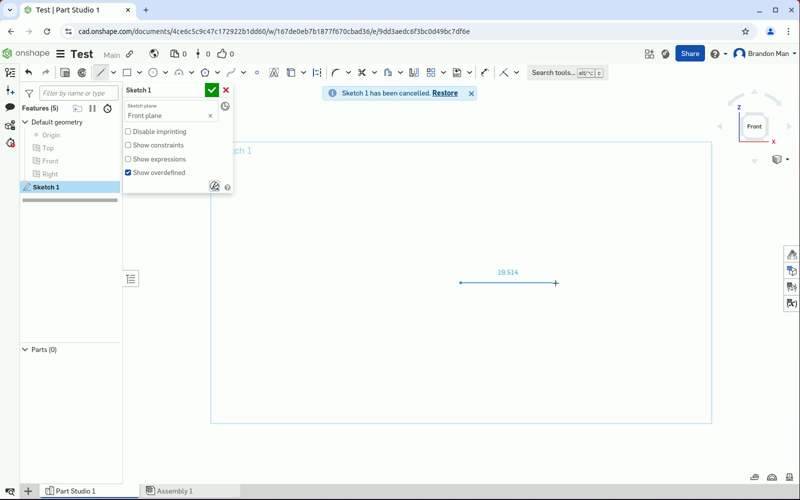
key_up(shift)
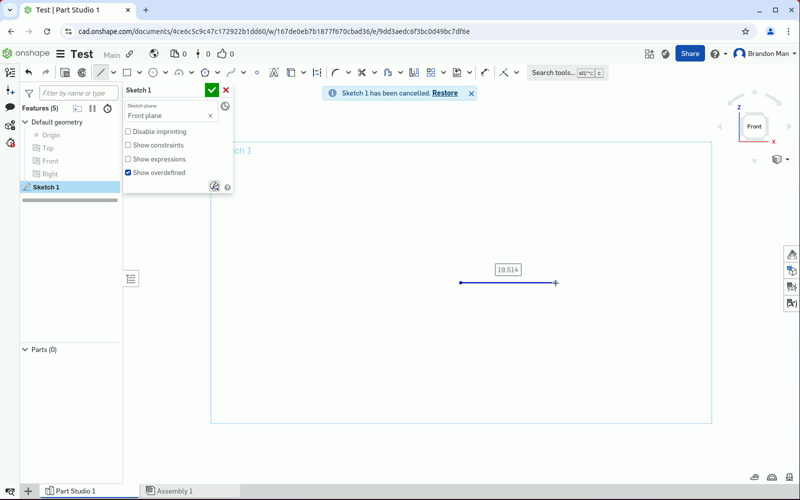
key_down(shift)
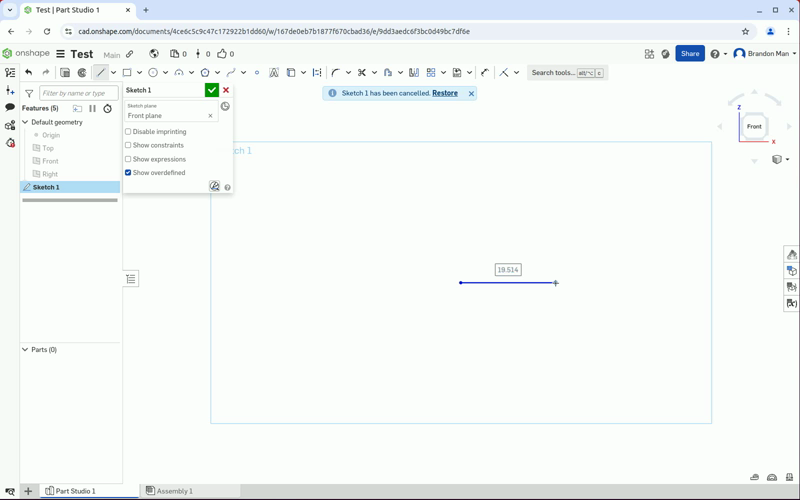
mouse_move(555, 187)
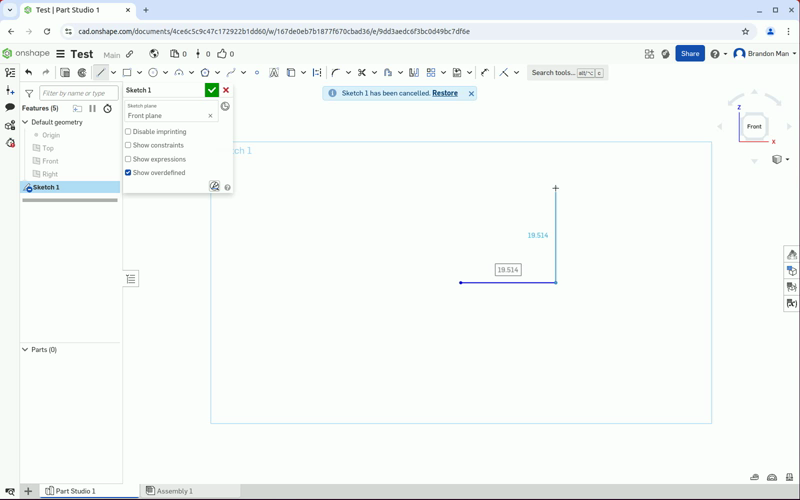
click(555, 187)
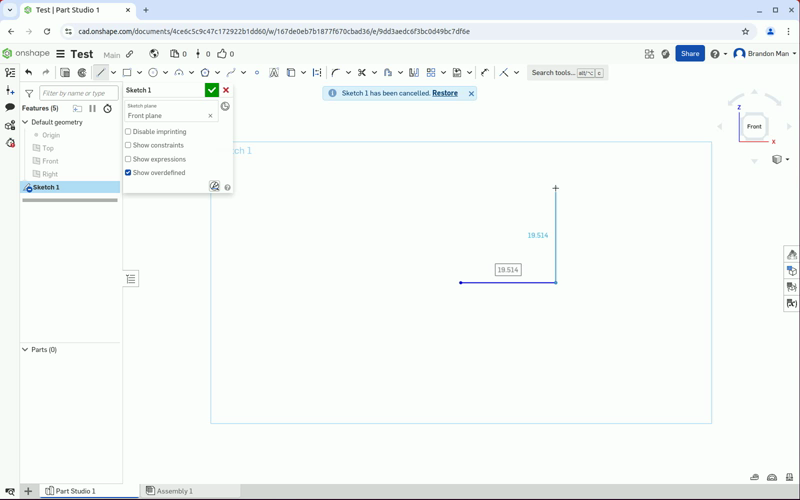
key_up(shift)
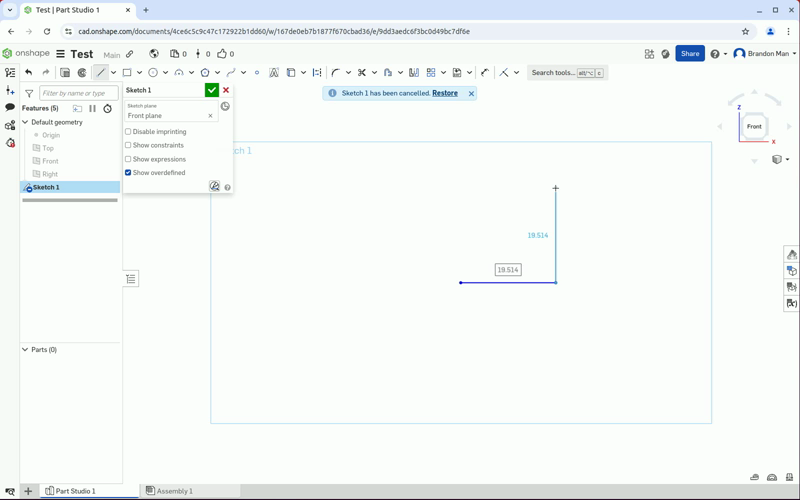
key_down(shift)
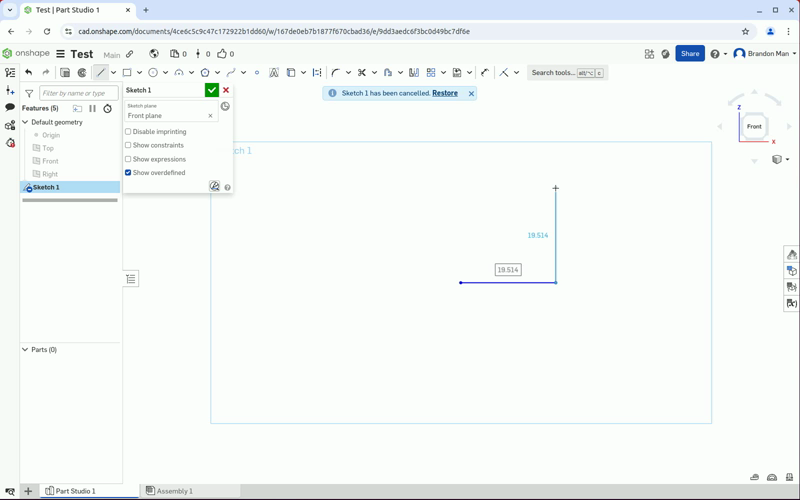
mouse_move(460, 187)
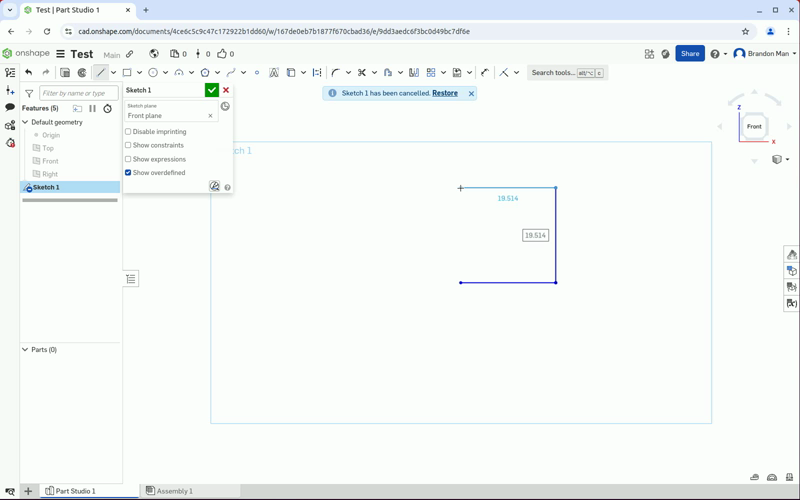
click(460, 187)
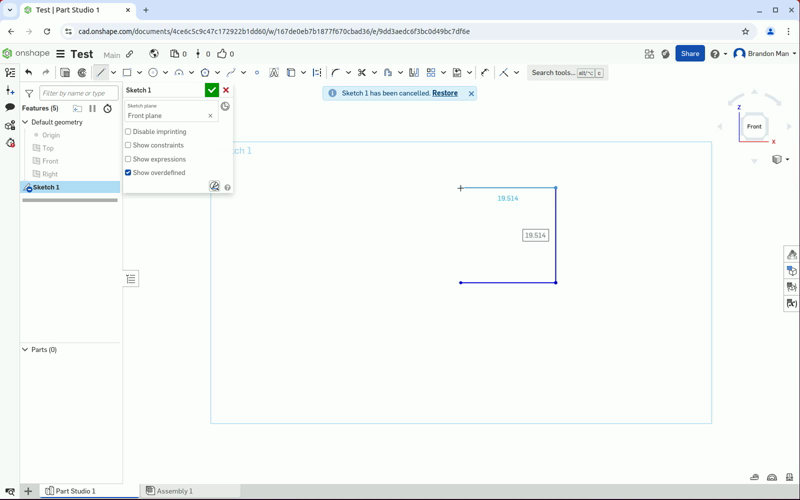
key_up(shift)
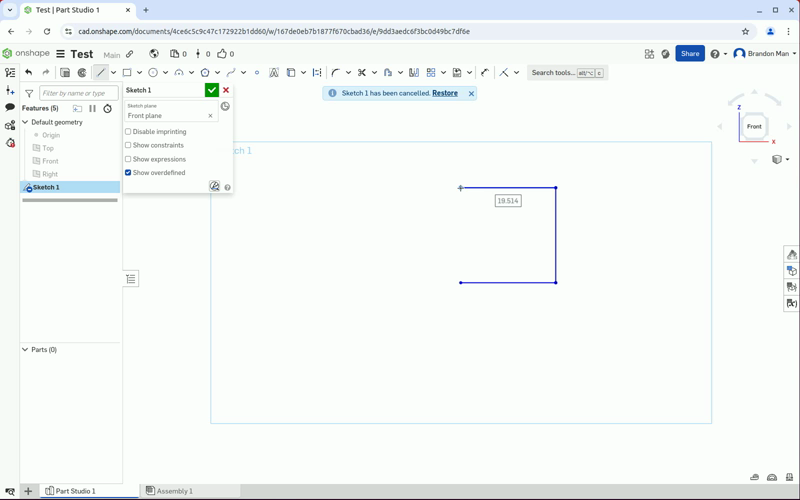
key_down(shift)
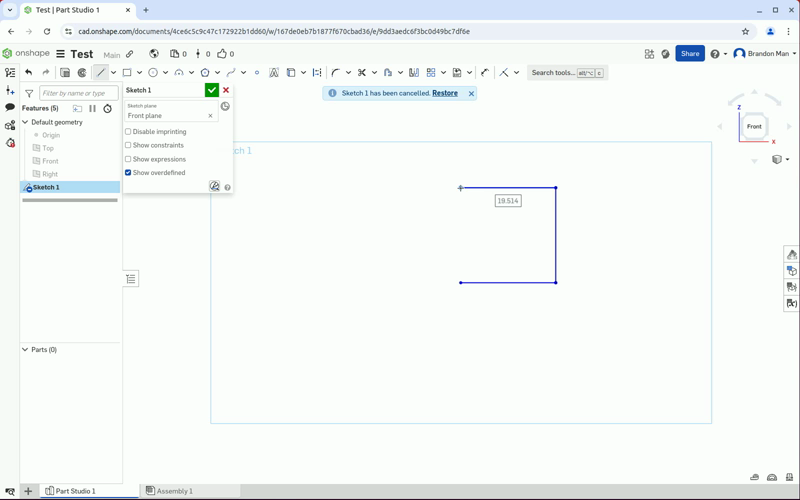
mouse_move(460, 282)
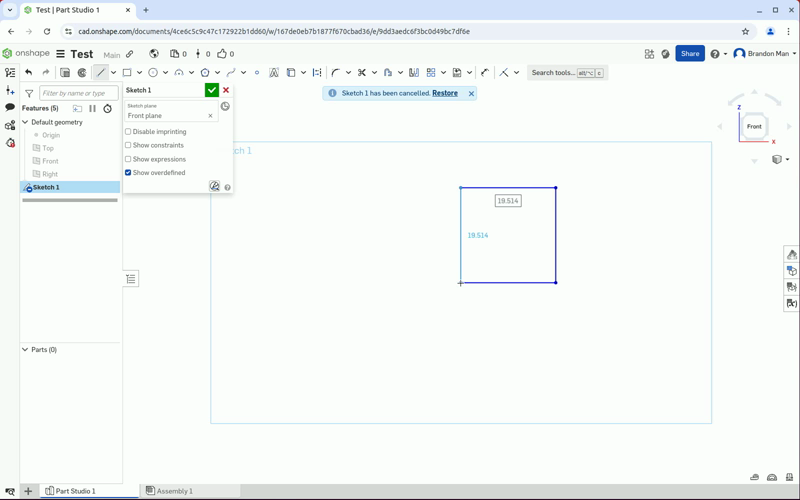
key_up(shift)
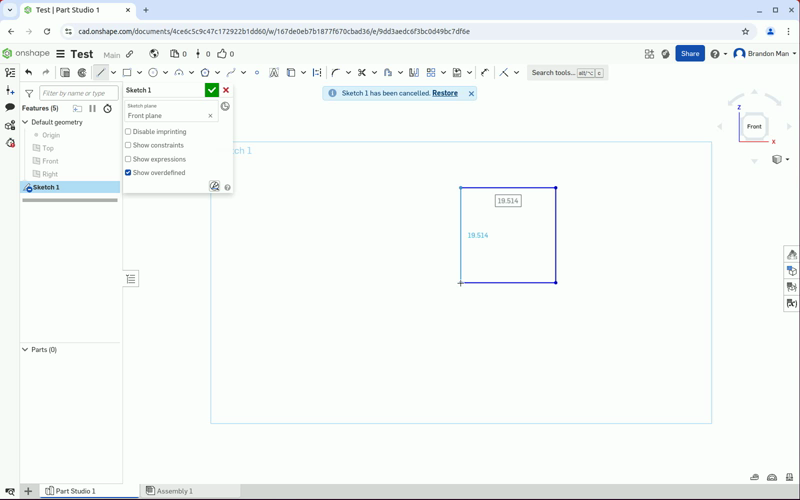
click(460, 282)
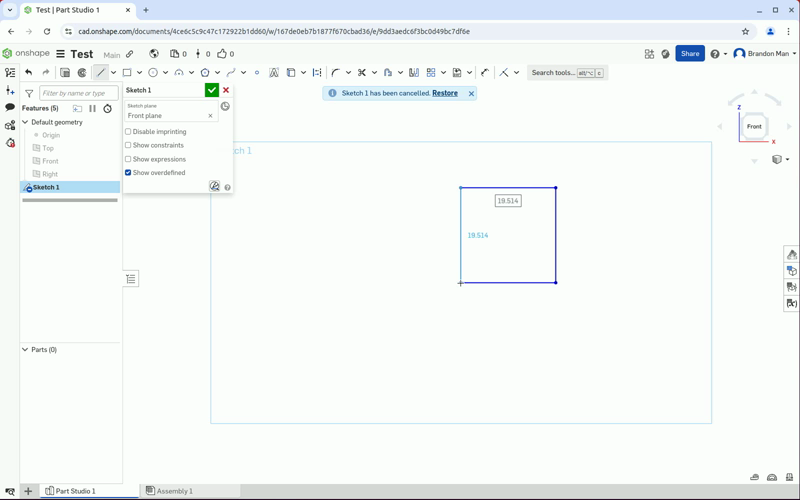
key(esc)
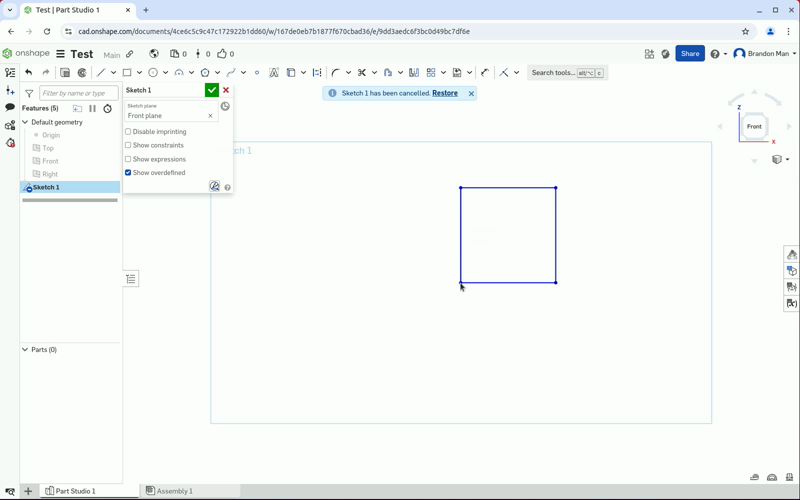
mouse_move(518, 197)
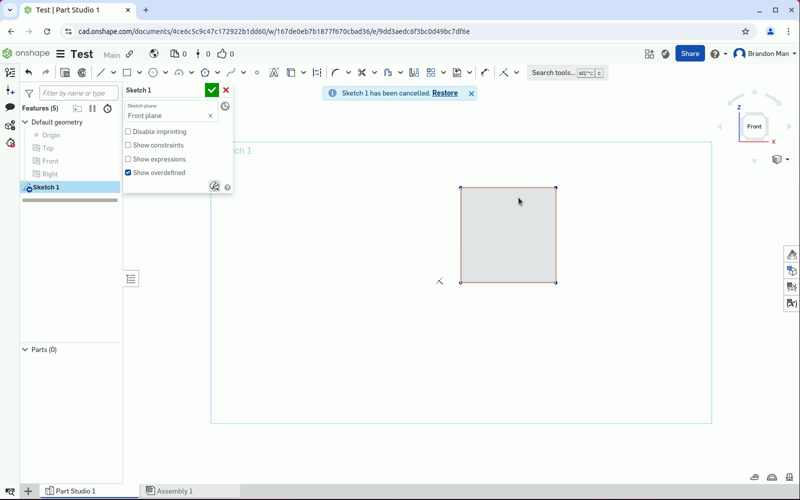
click(518, 197)
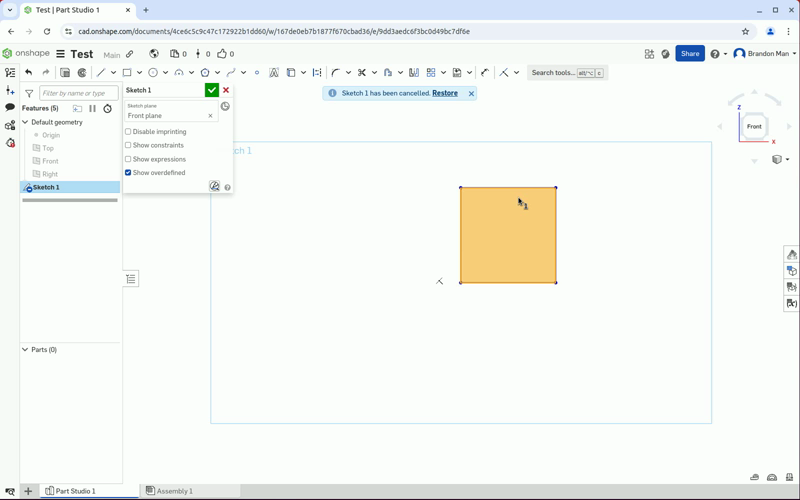
mouse_move(73, 352)
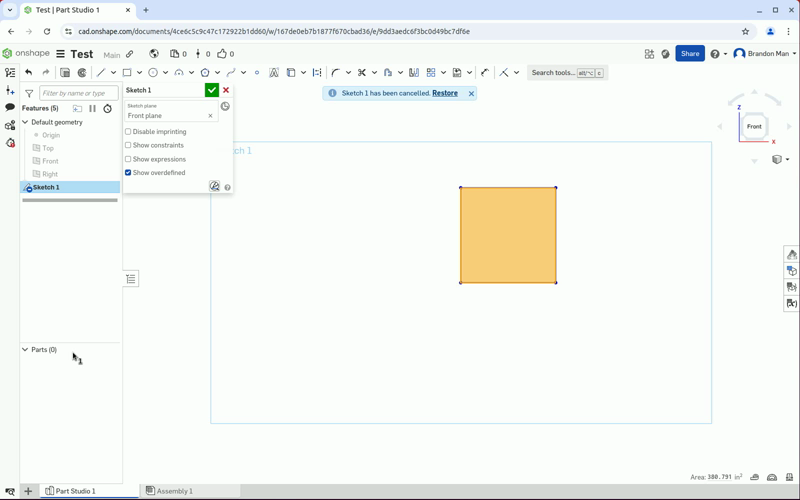
key(shift+y)
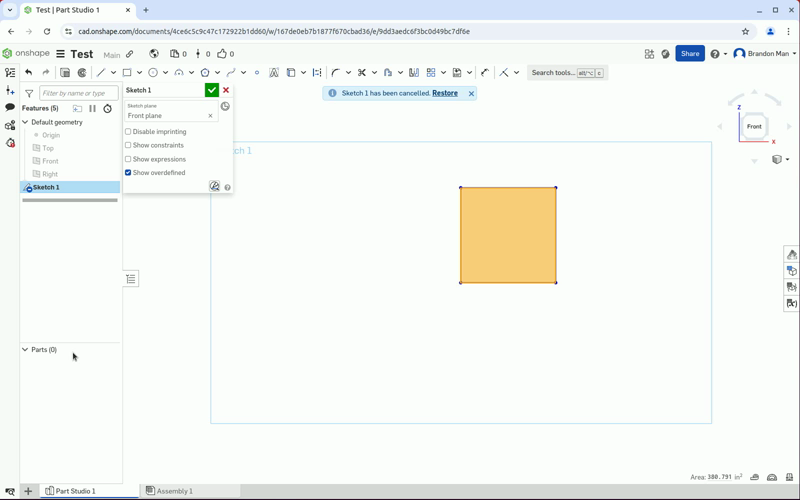
key(shift+e)
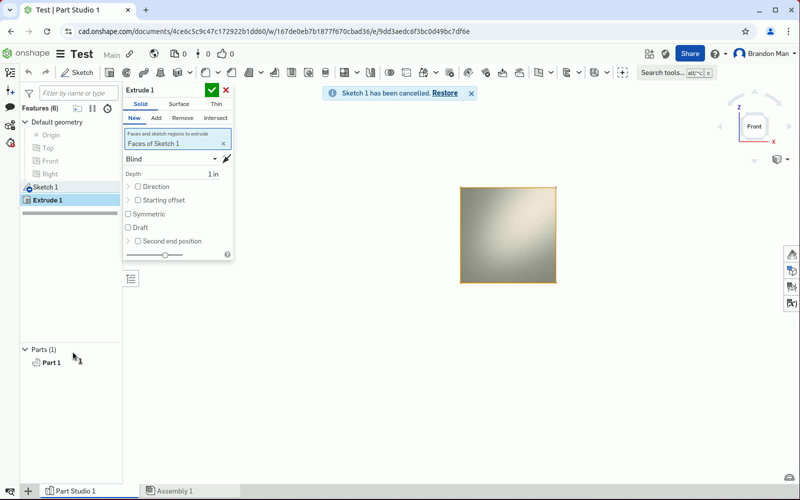
mouse_move(143, 106)
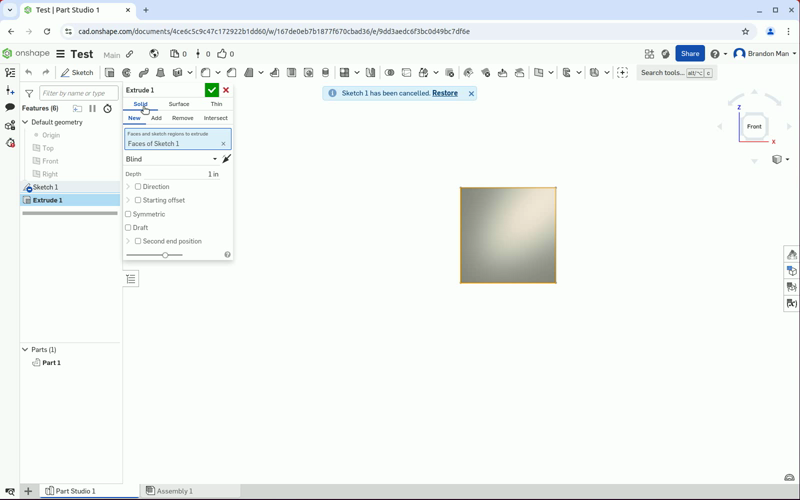
click(143, 106)
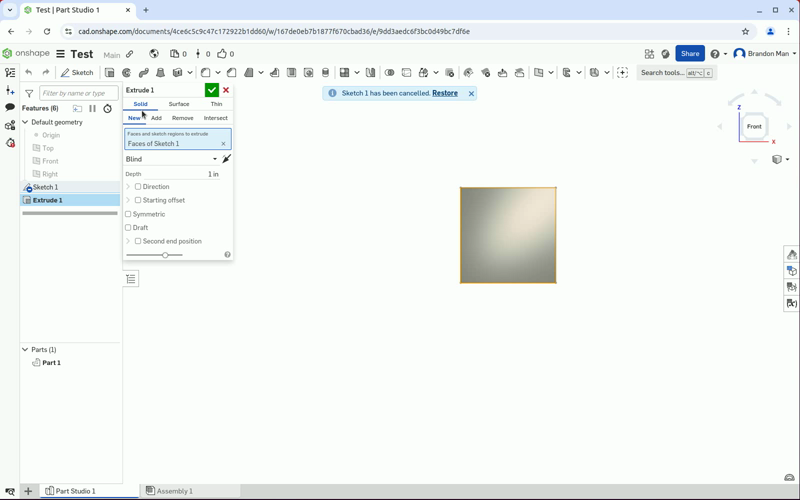
mouse_move(137, 120)
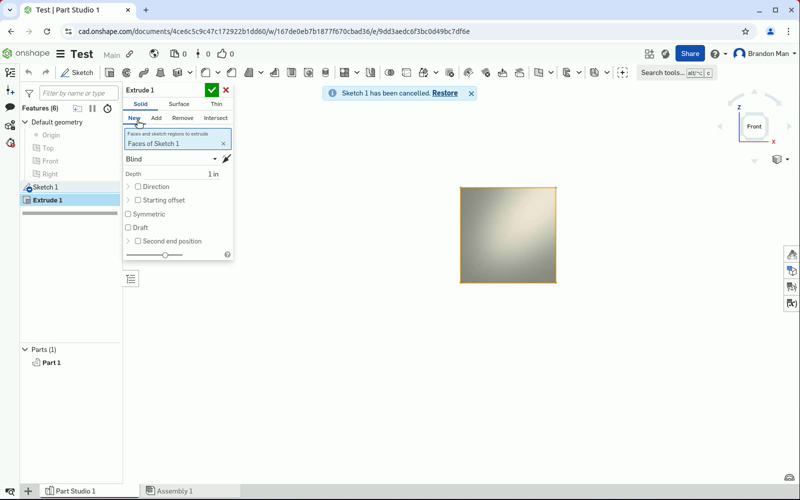
click(137, 120)
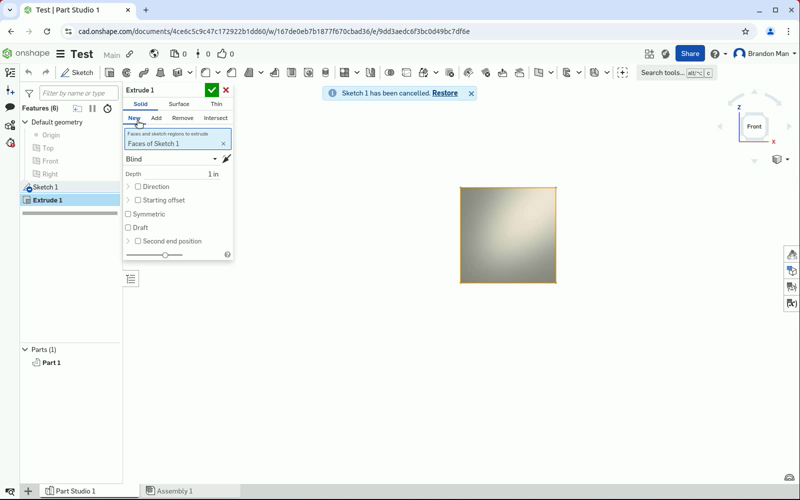
key(tab, 4)
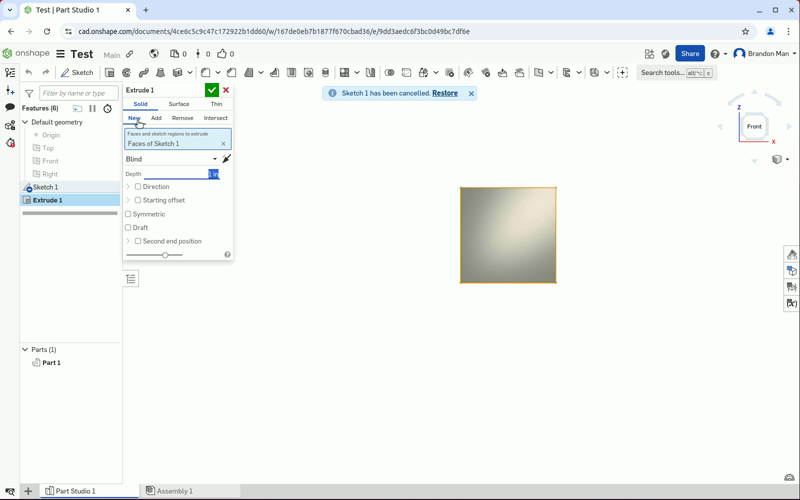
text(4.814)
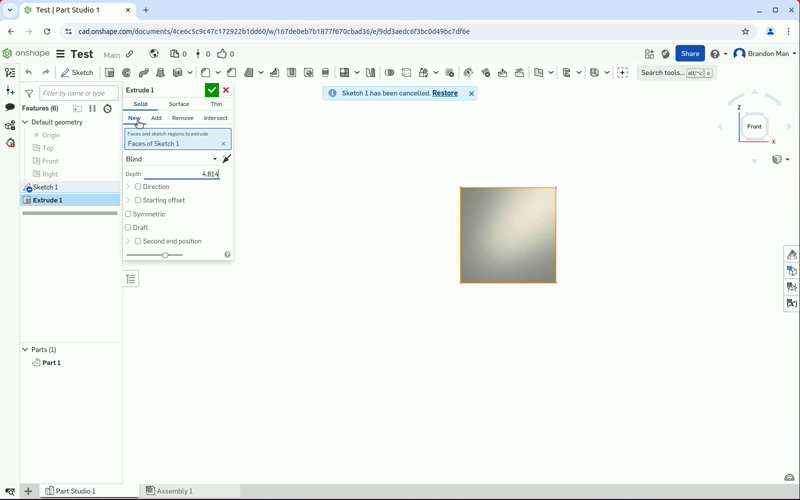
key(enter)
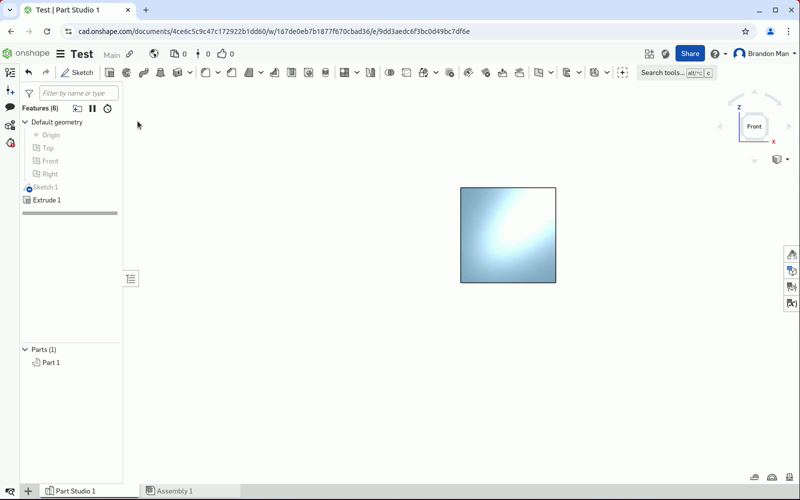
key(shift+h)
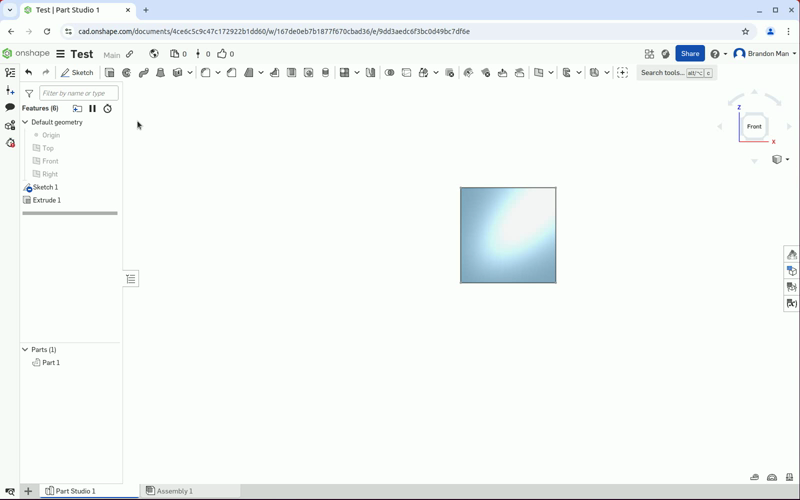
key(shift+h)
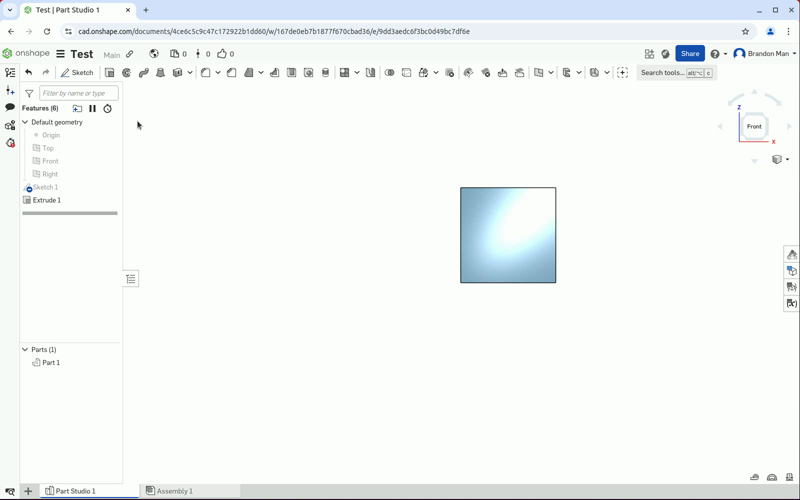
mouse_move(73, 189)
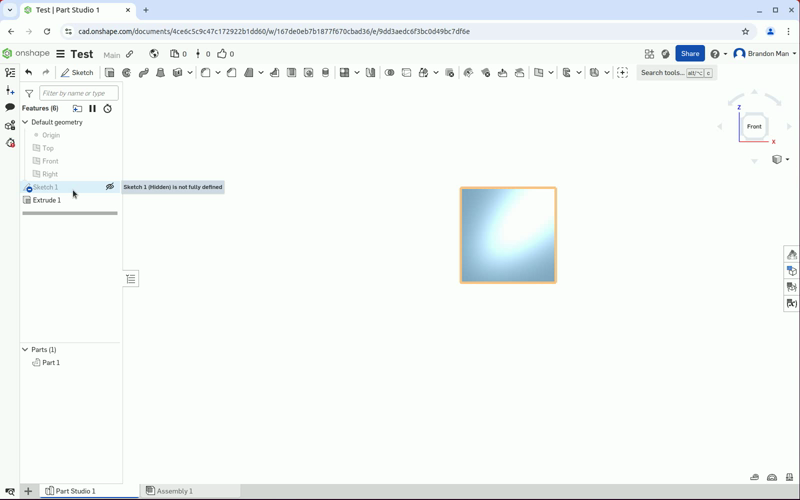
click(73, 189)
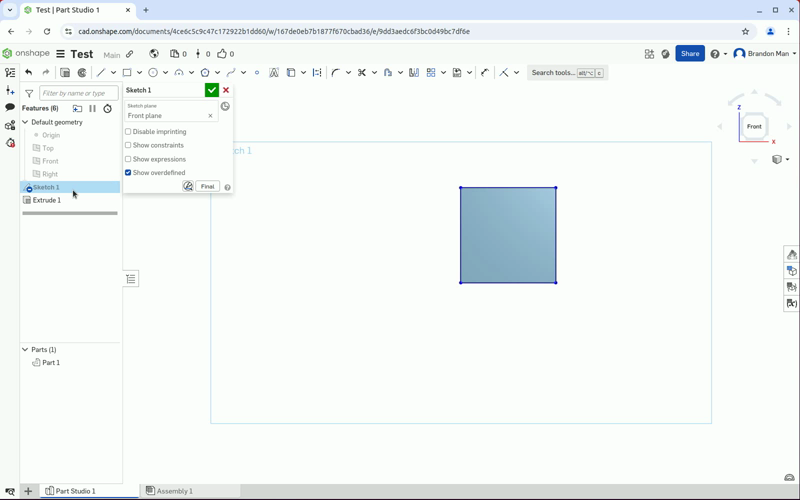
mouse_move(229, 92)
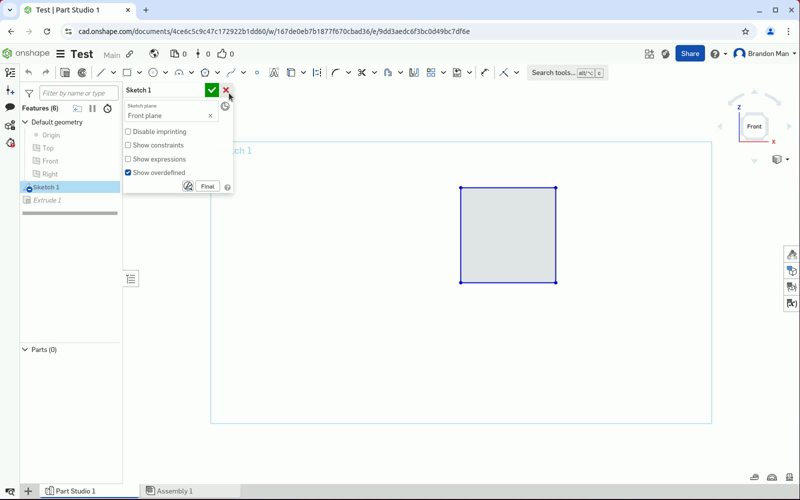
click(229, 92)
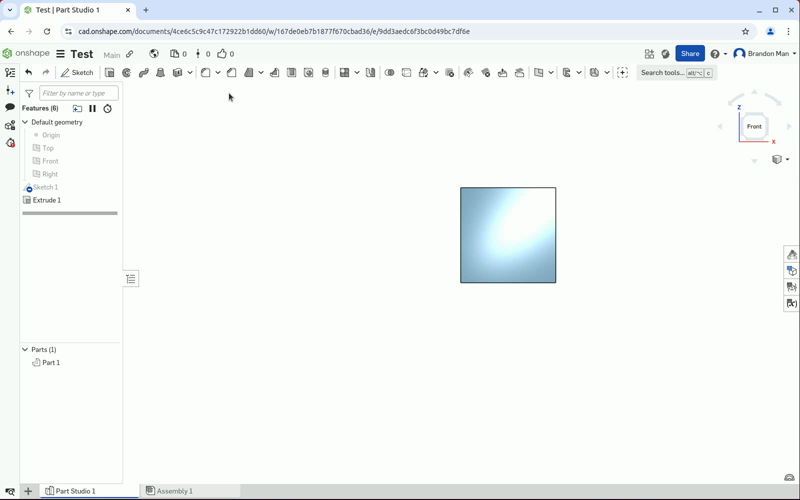
mouse_move(73, 352)
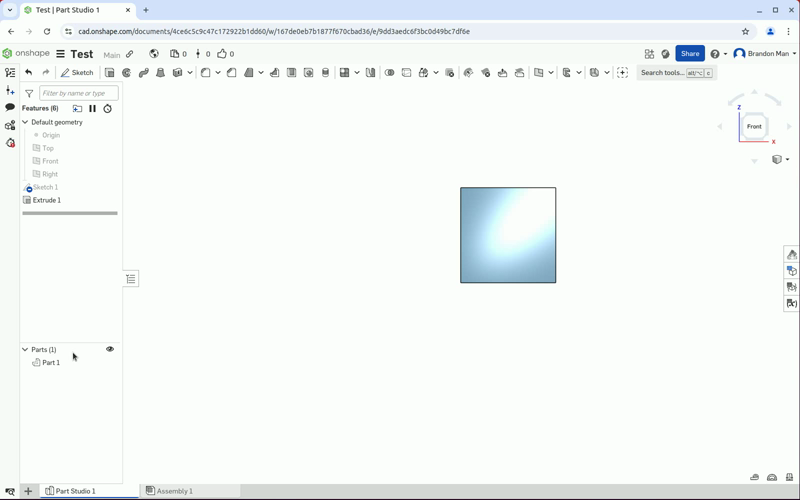
key(y)
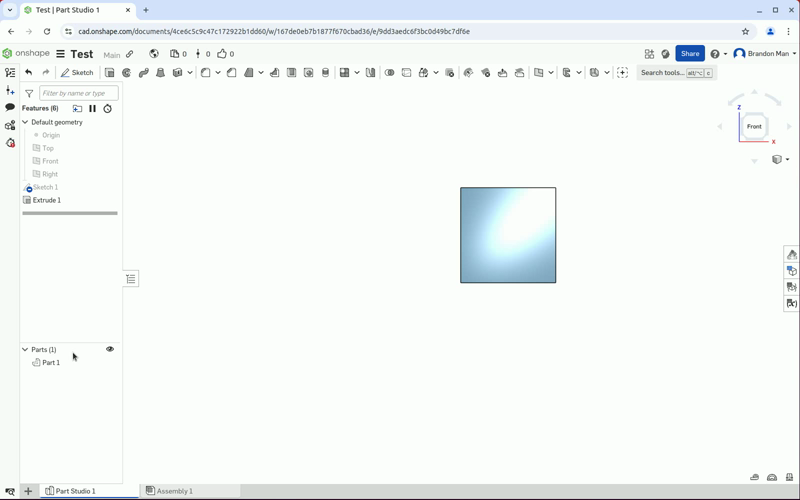
key(shift+p)
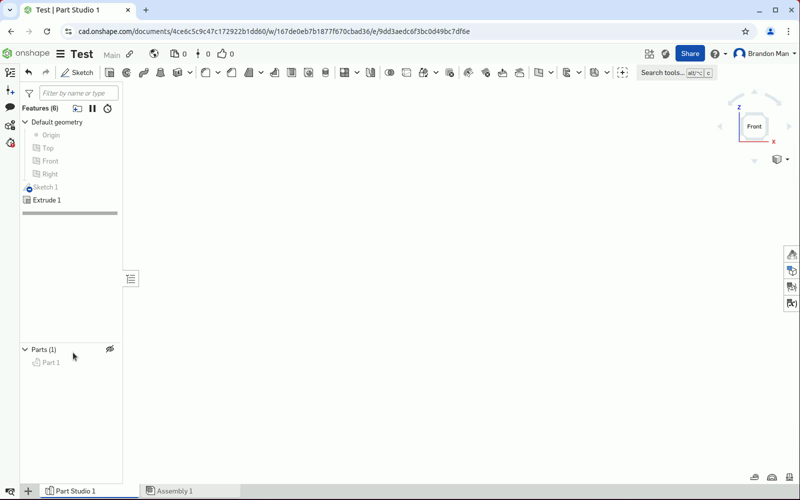
key(space)
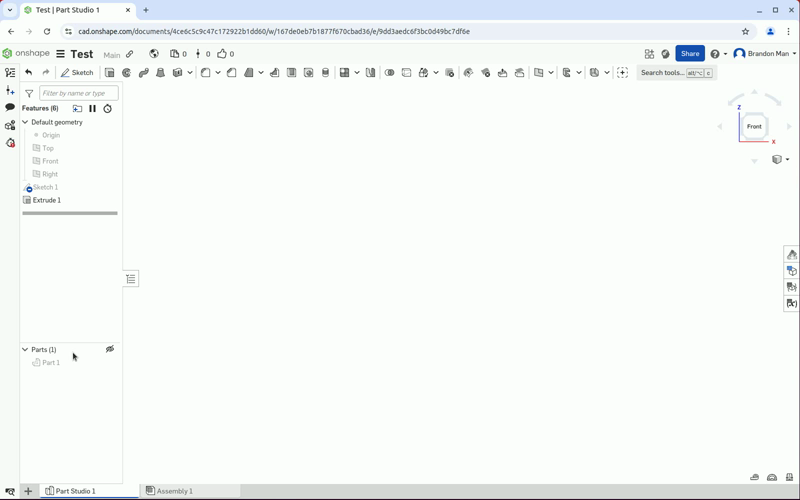
key_down(shift)
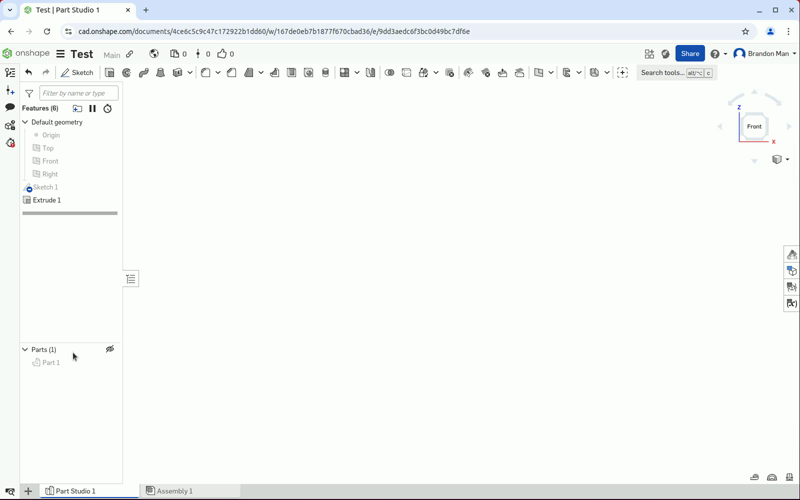
key(down)
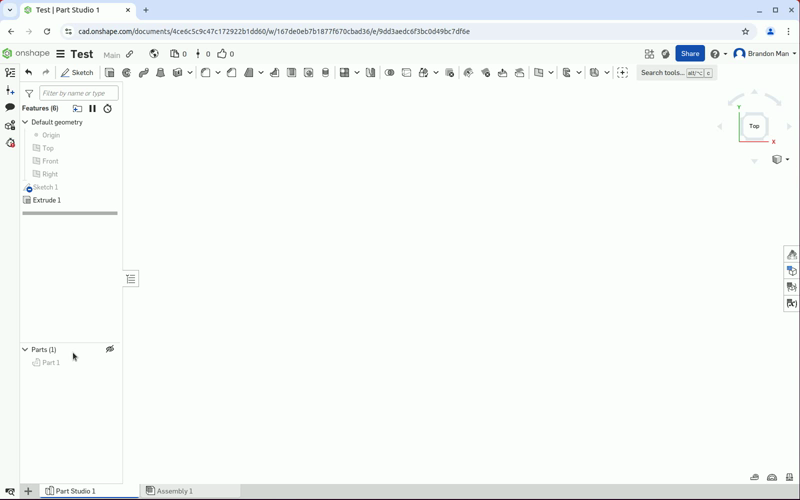
key_up(shift)
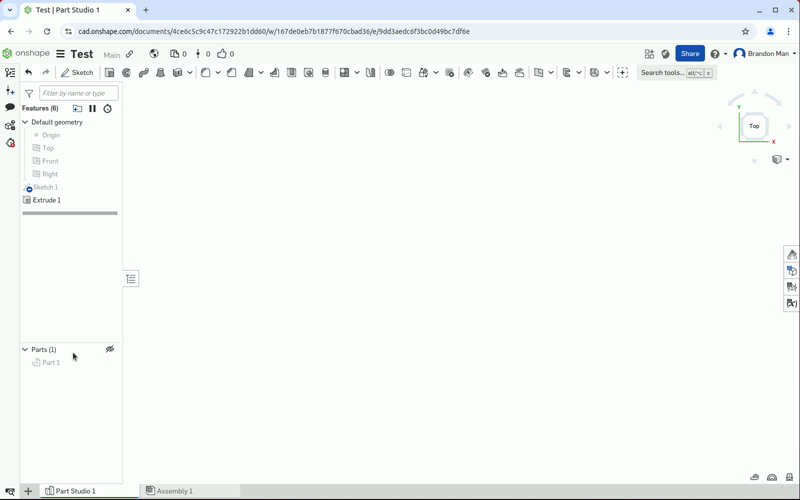
mouse_move(73, 352)
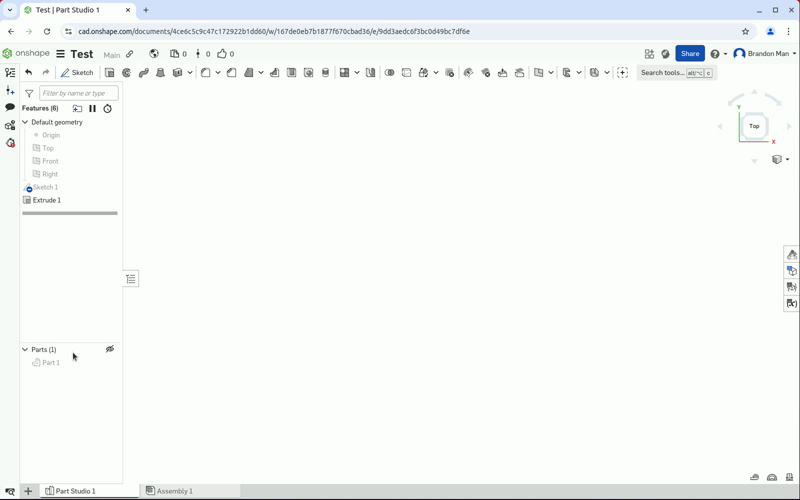
key(shift+y)
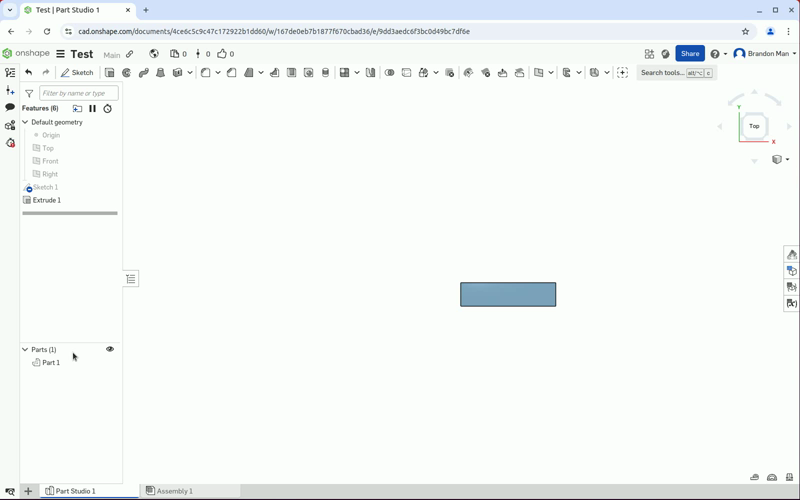
mouse_move(541, 75)
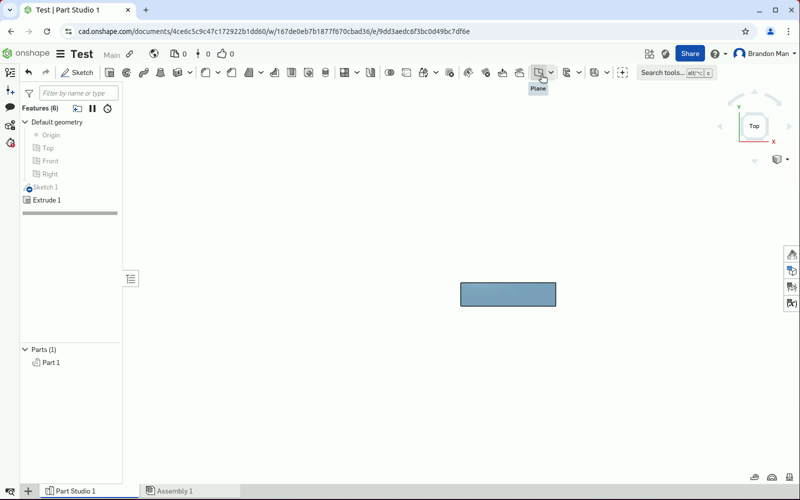
click(541, 75)
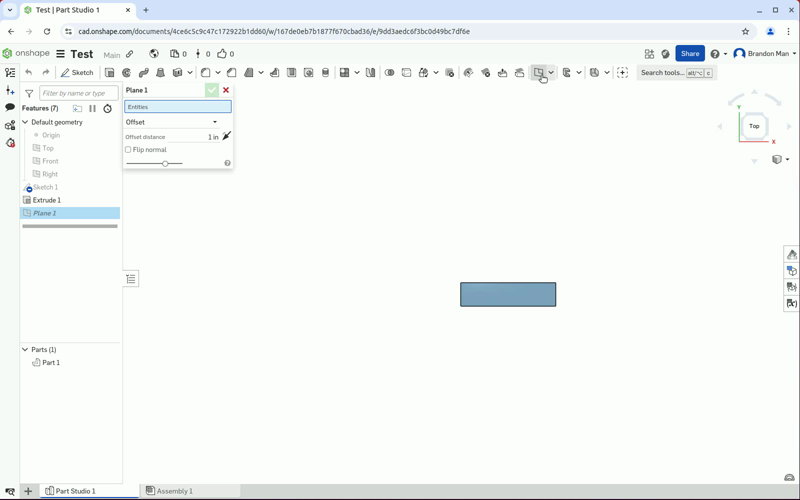
mouse_move(73, 150)
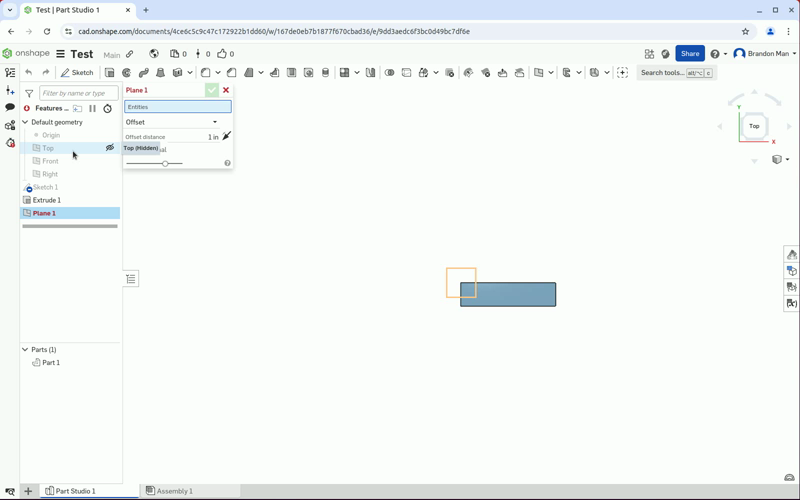
click(73, 150)
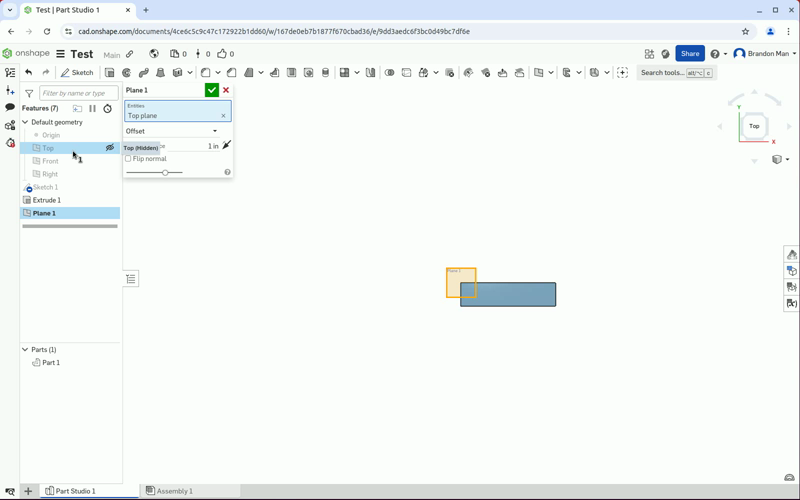
key(tab, 2)
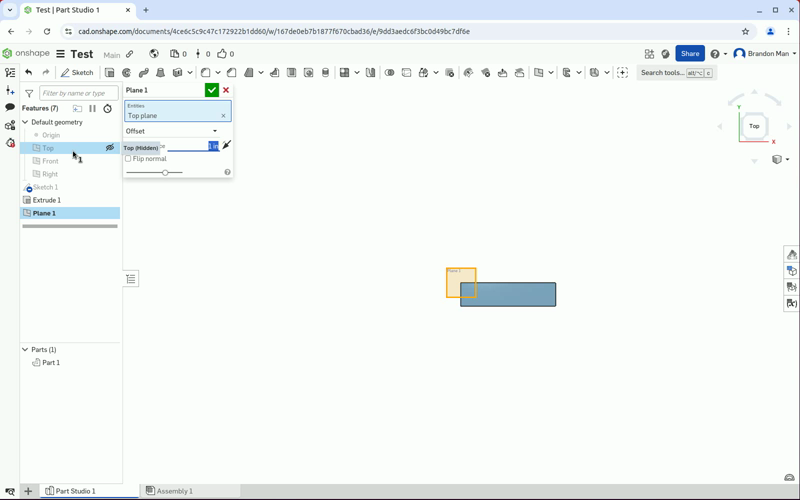
text(19.503)
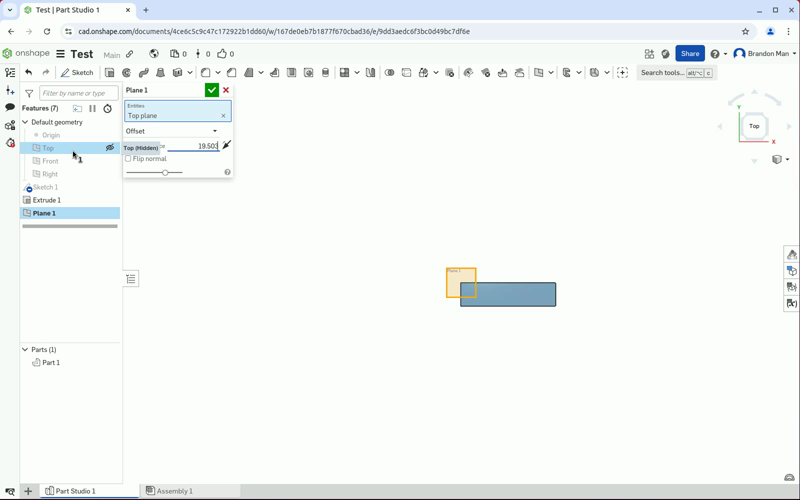
key(enter, 2)
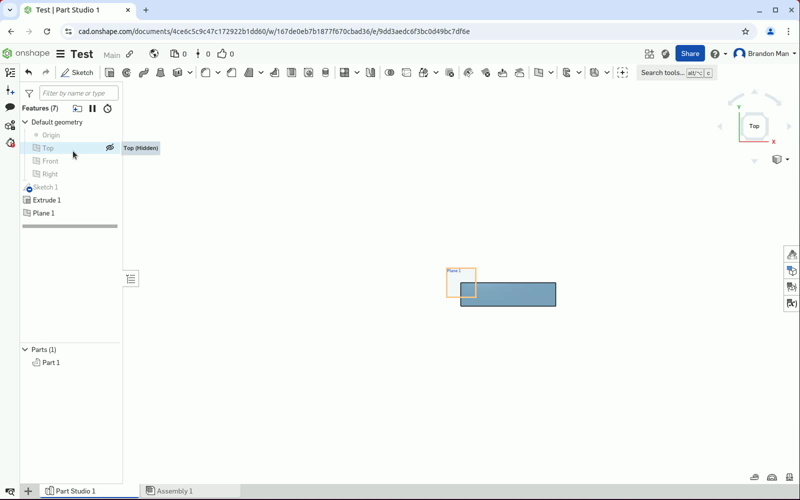
key(shift+s)
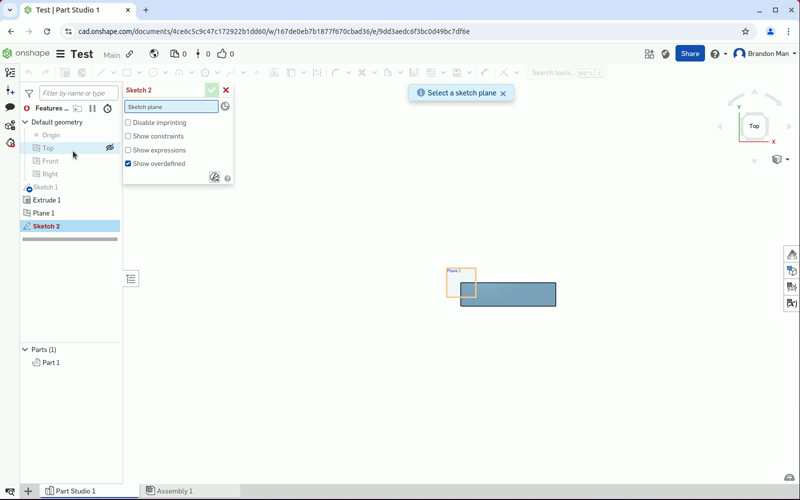
mouse_move(73, 215)
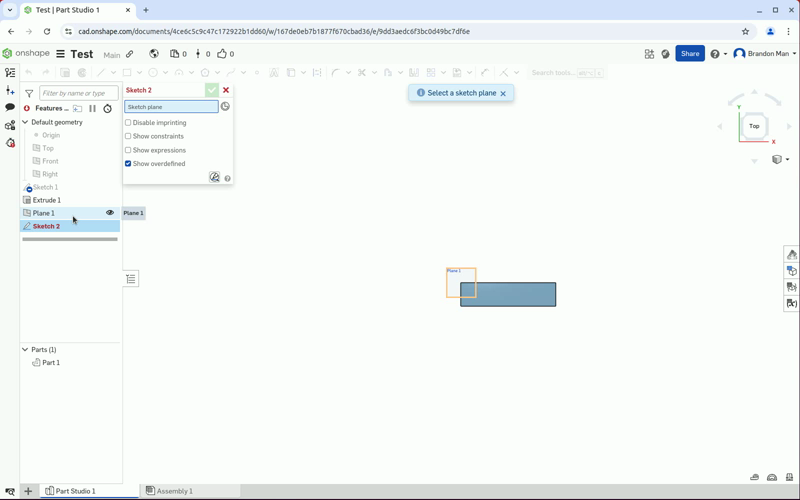
click(73, 215)
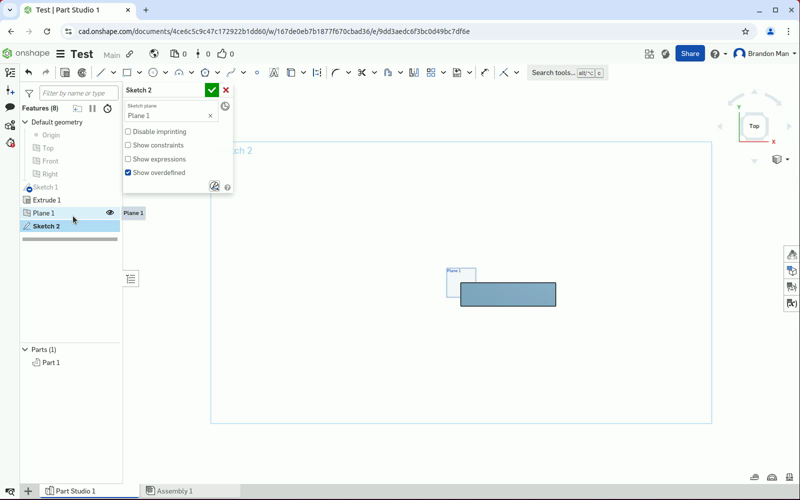
mouse_move(73, 352)
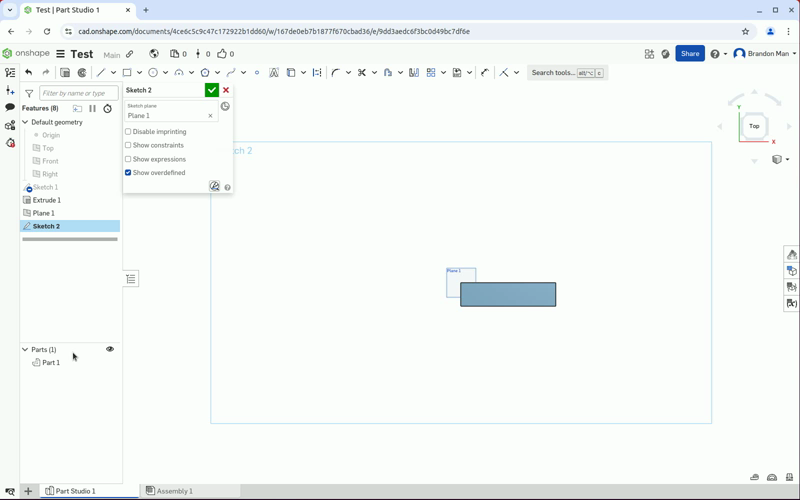
key(y)
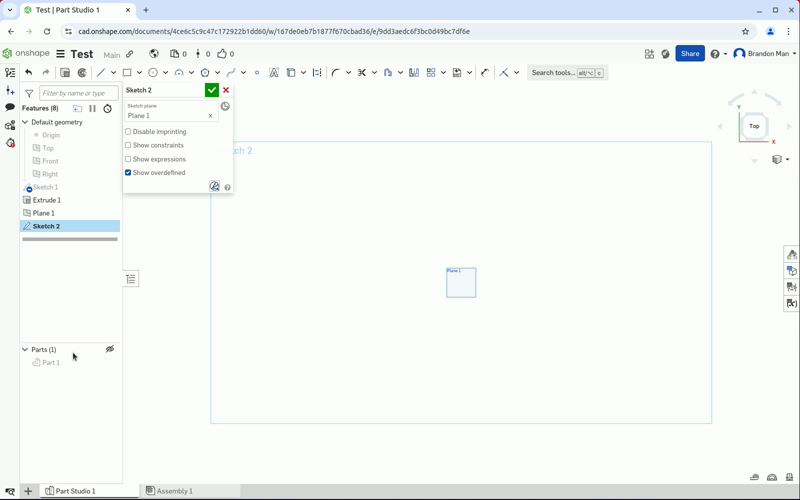
key(l)
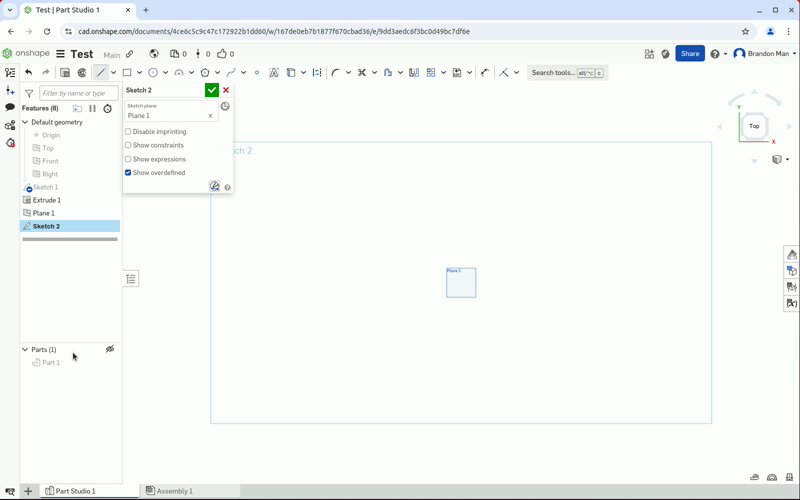
key_down(shift)
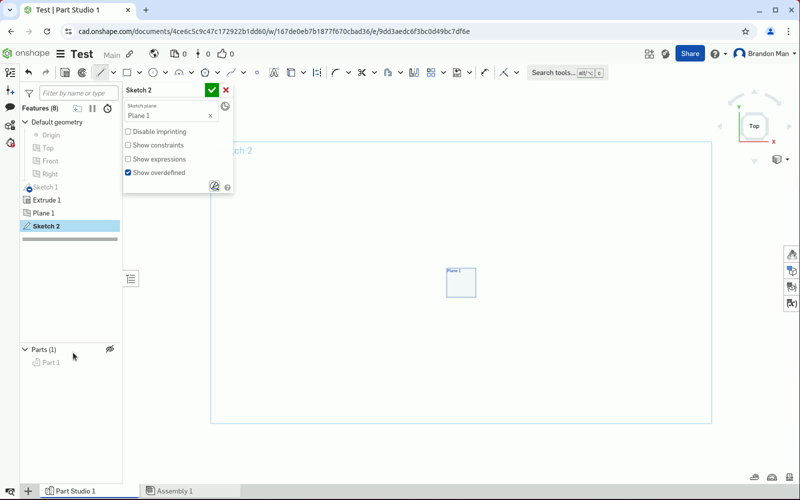
mouse_move(507, 306)
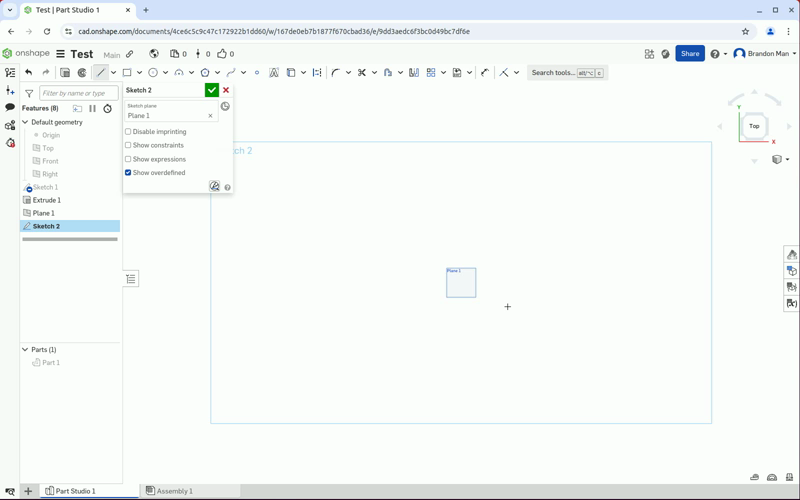
click(507, 306)
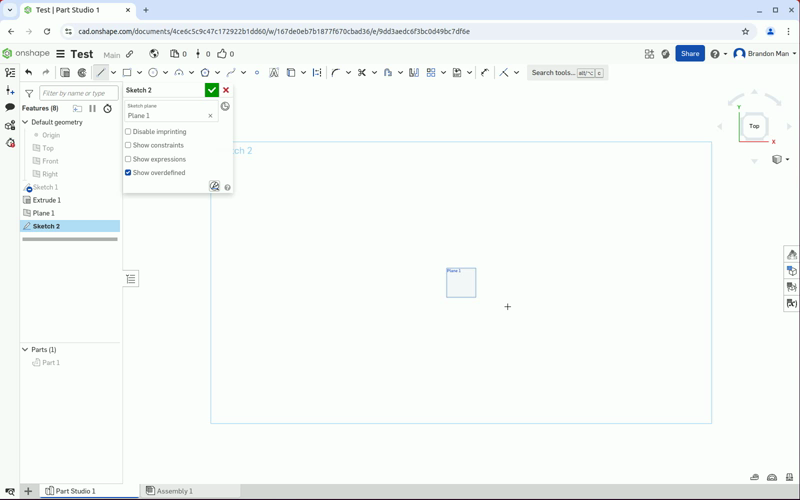
key_up(shift)
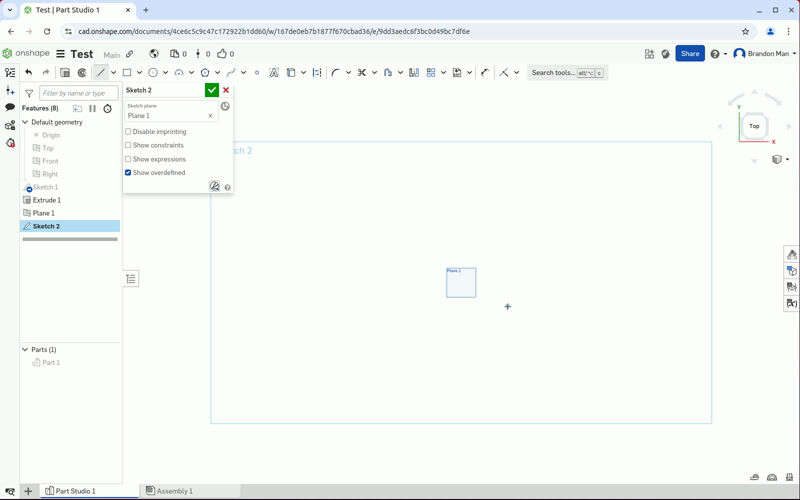
key_down(shift)
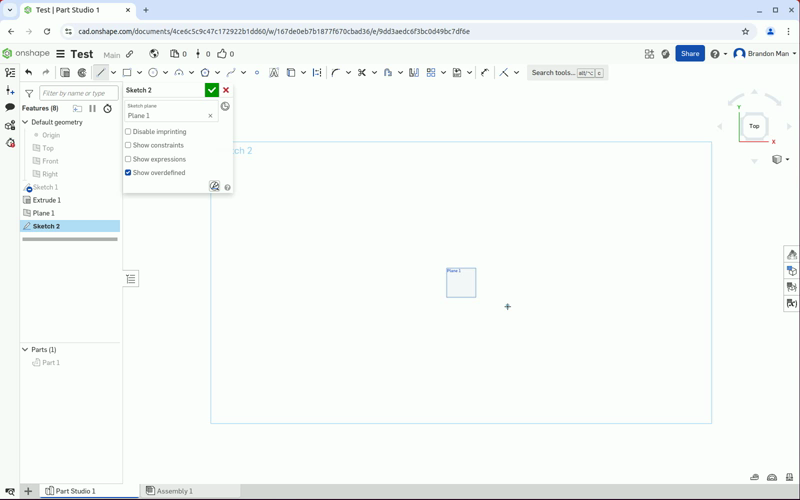
mouse_move(537, 306)
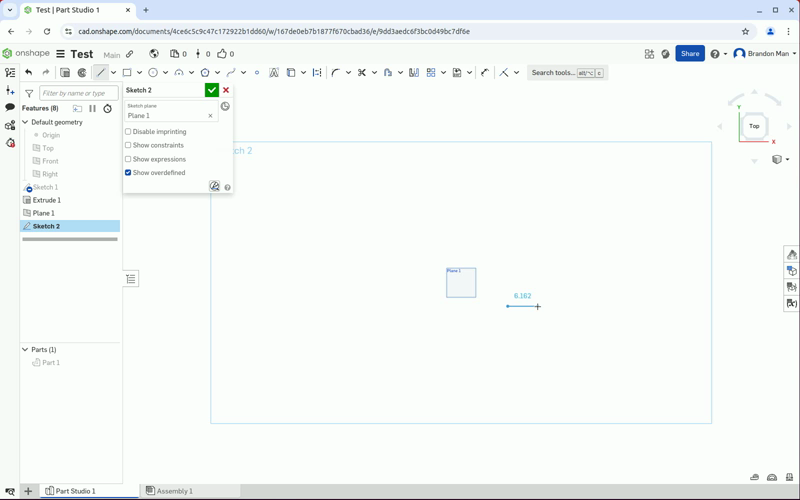
mouse_move(555, 306)
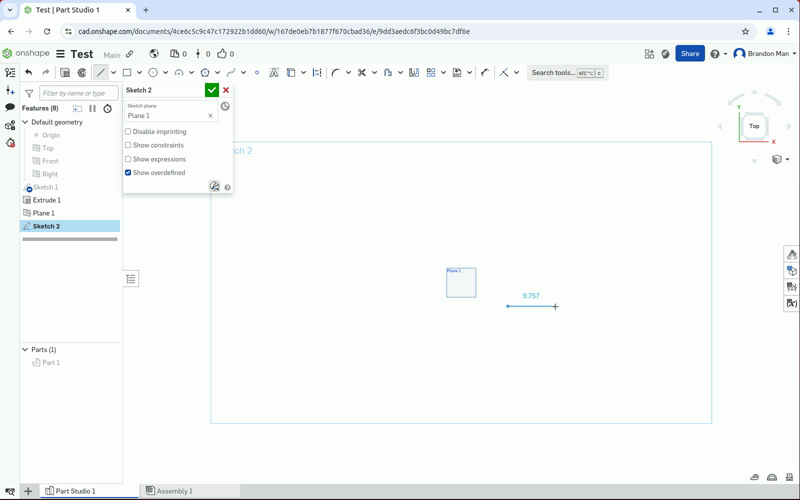
click(555, 306)
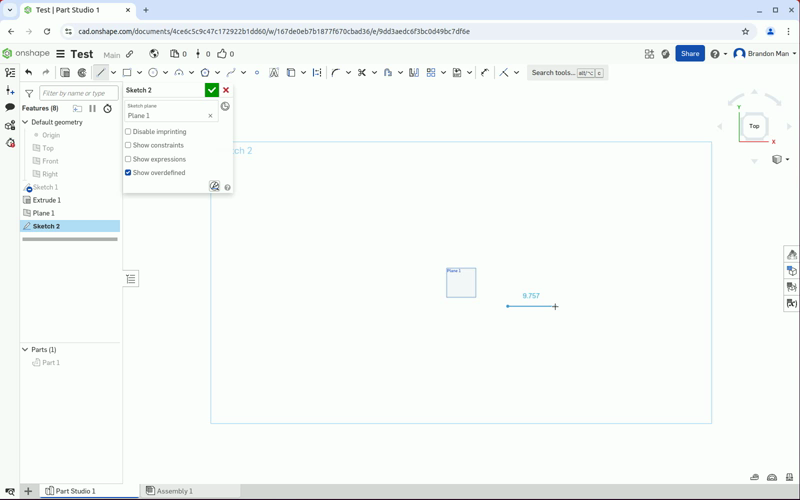
key_up(shift)
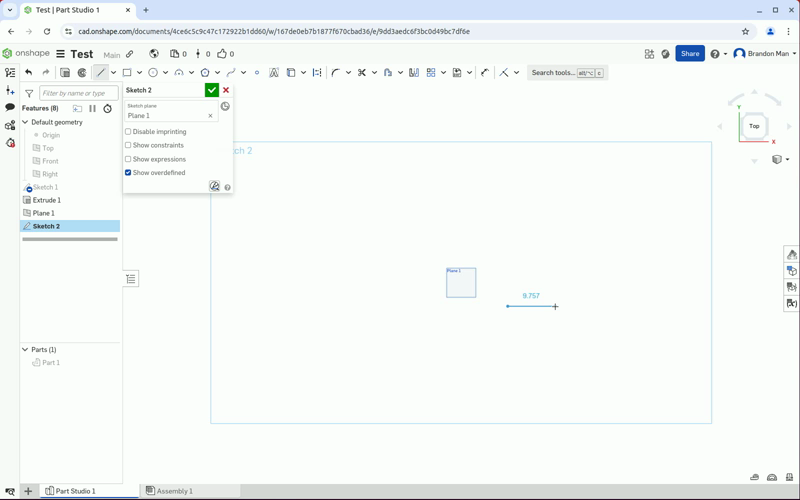
key_down(shift)
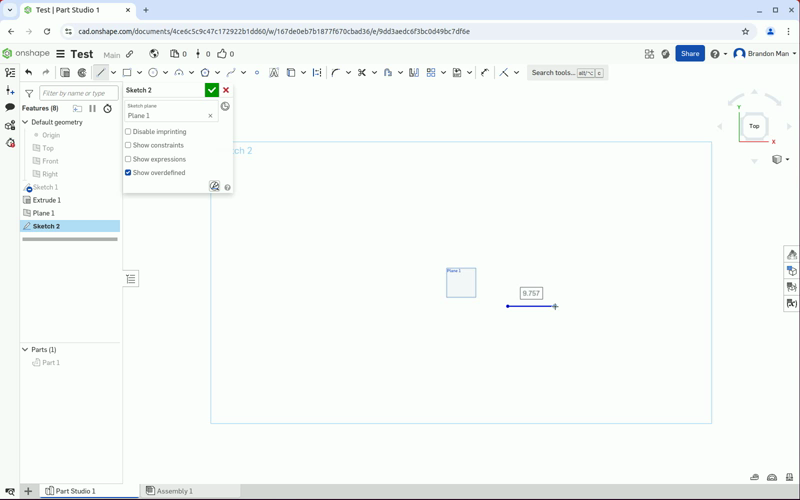
mouse_move(585, 306)
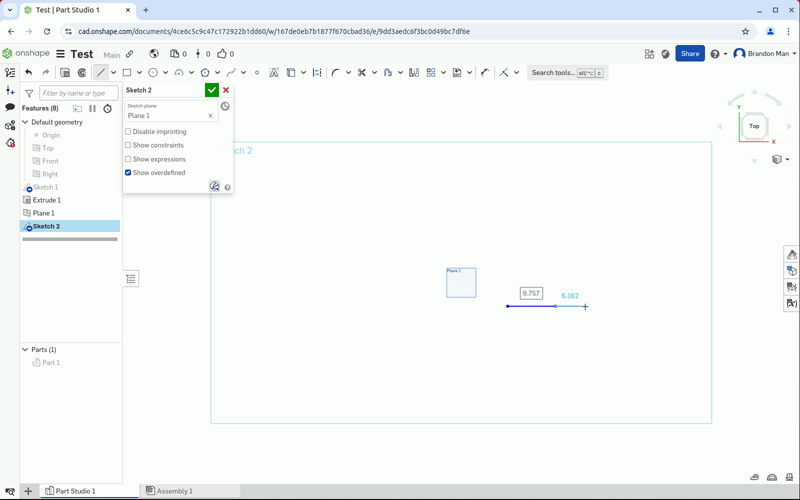
mouse_move(555, 282)
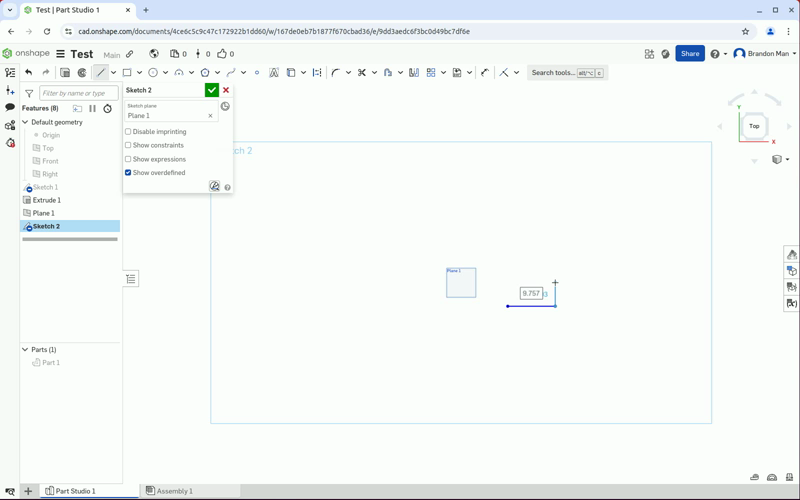
click(555, 282)
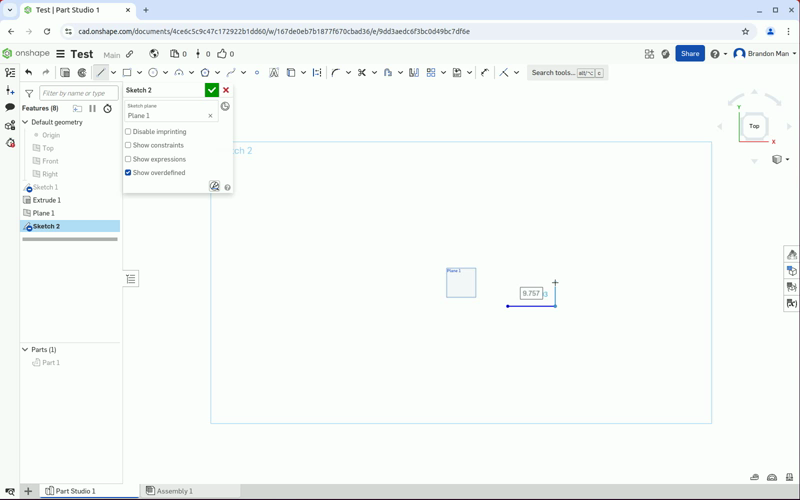
key_up(shift)
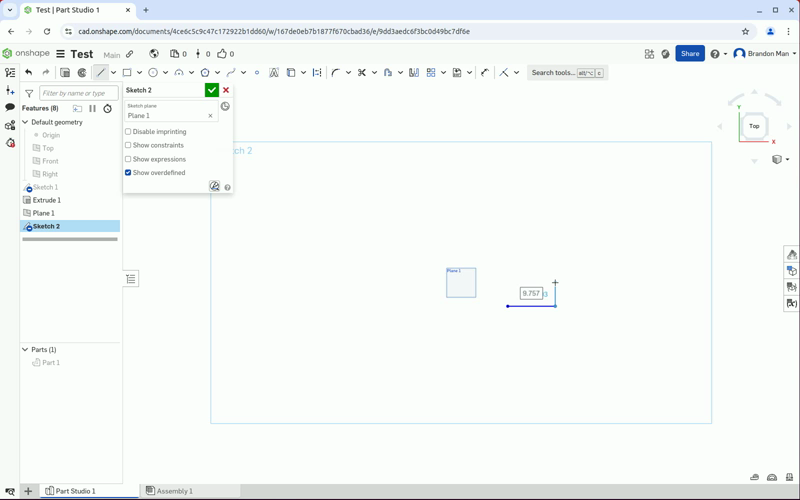
key_down(shift)
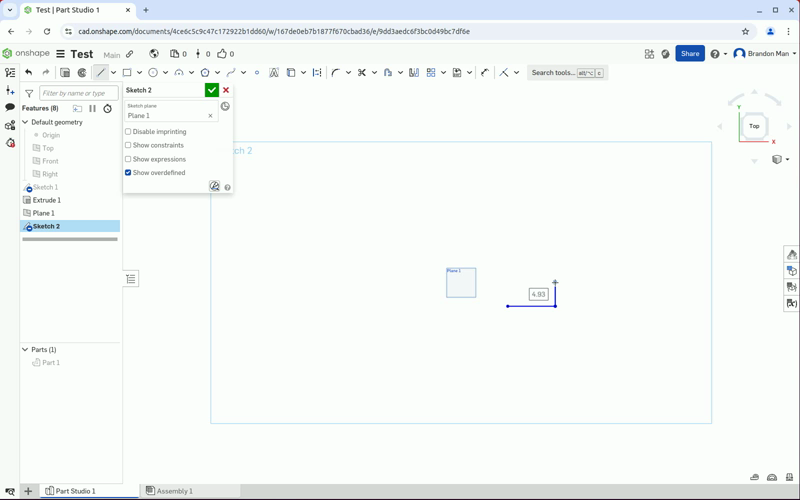
mouse_move(585, 282)
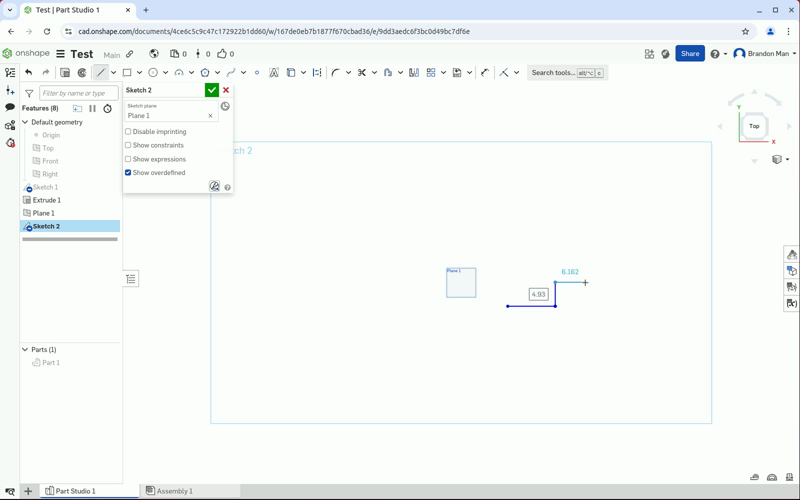
mouse_move(507, 282)
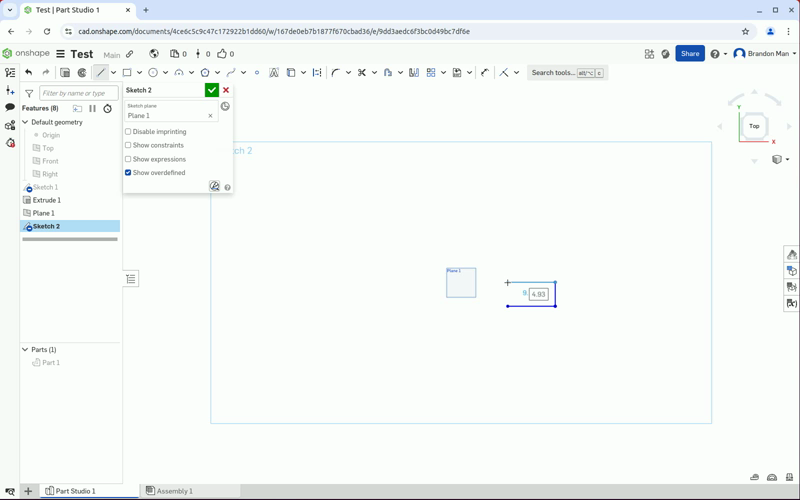
click(507, 282)
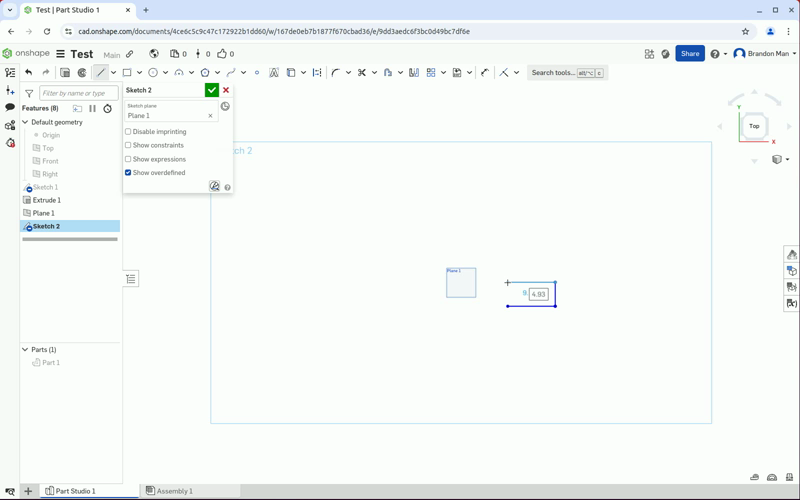
key_up(shift)
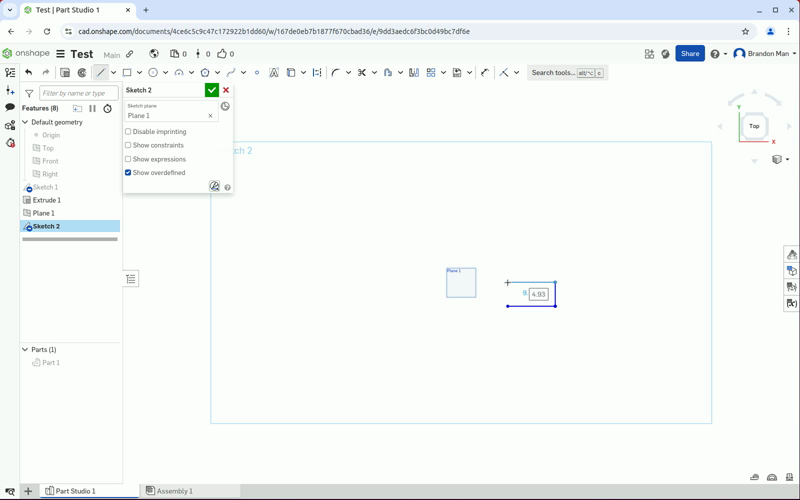
key(esc)
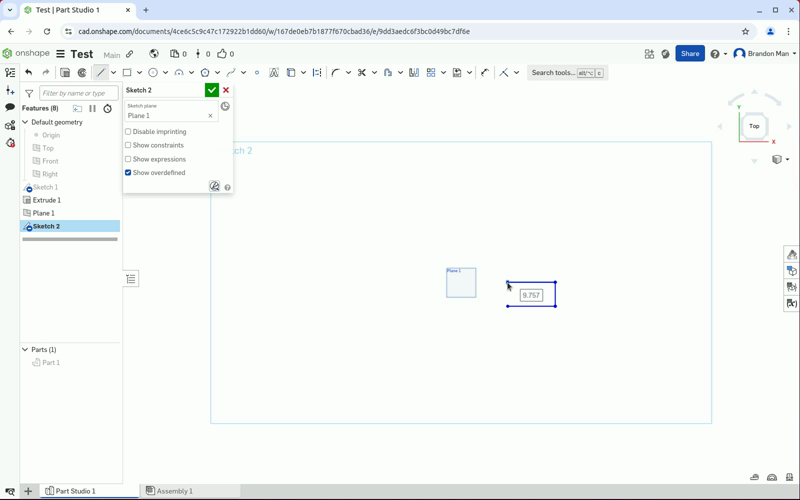
key(a)
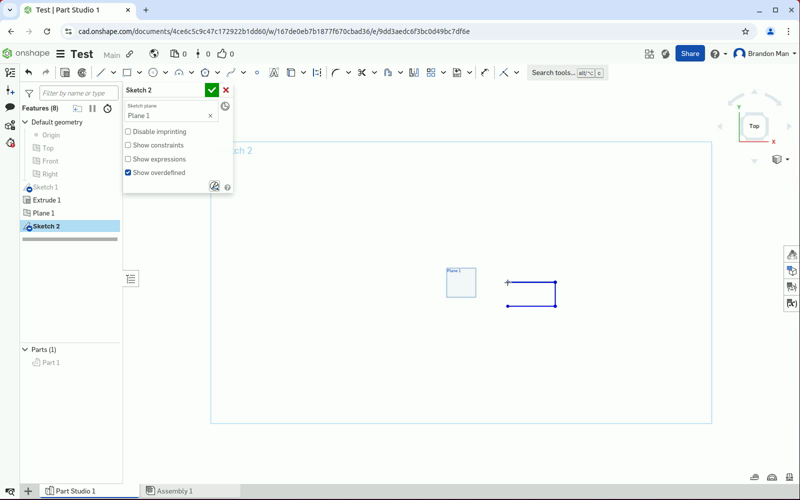
mouse_move(507, 282)
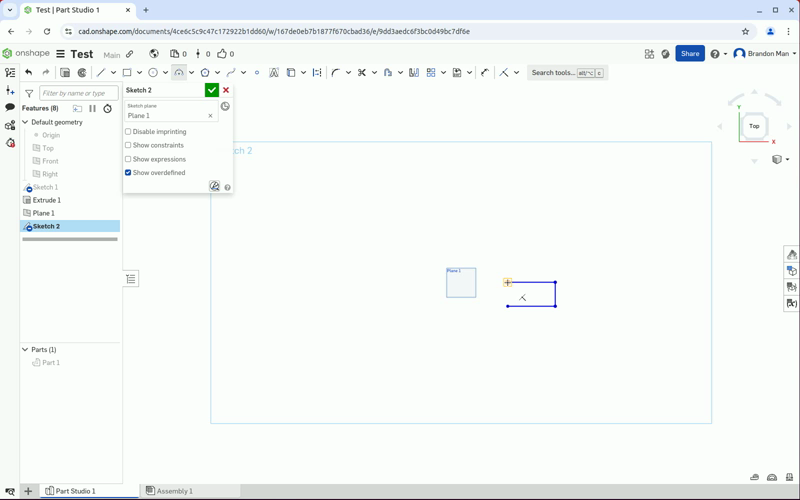
click(507, 282)
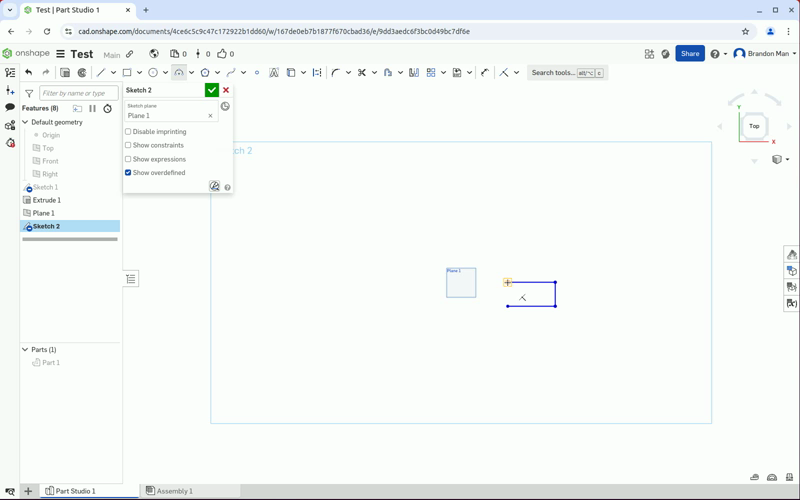
mouse_move(507, 306)
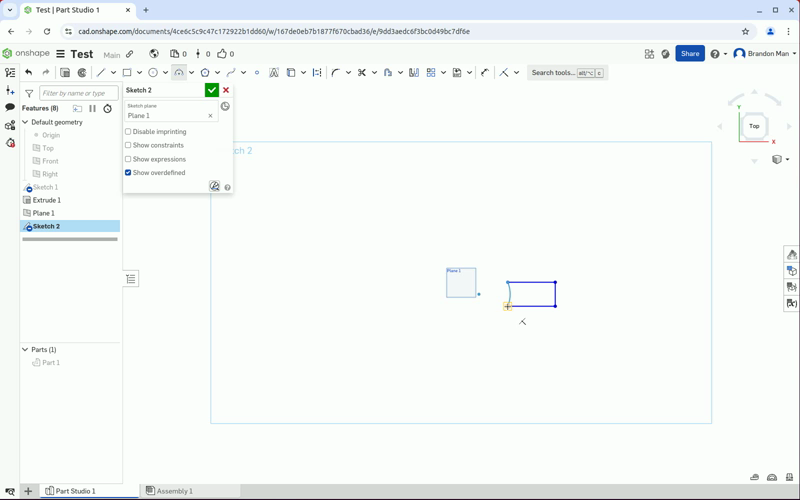
click(507, 306)
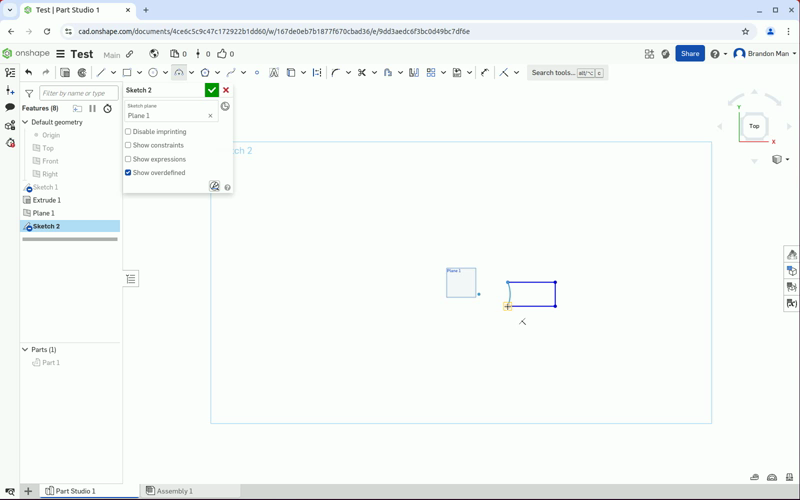
key_down(shift)
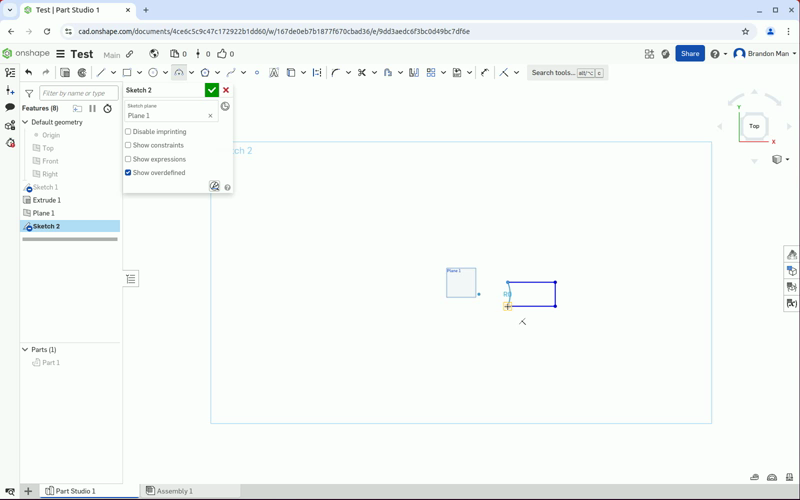
mouse_move(495, 294)
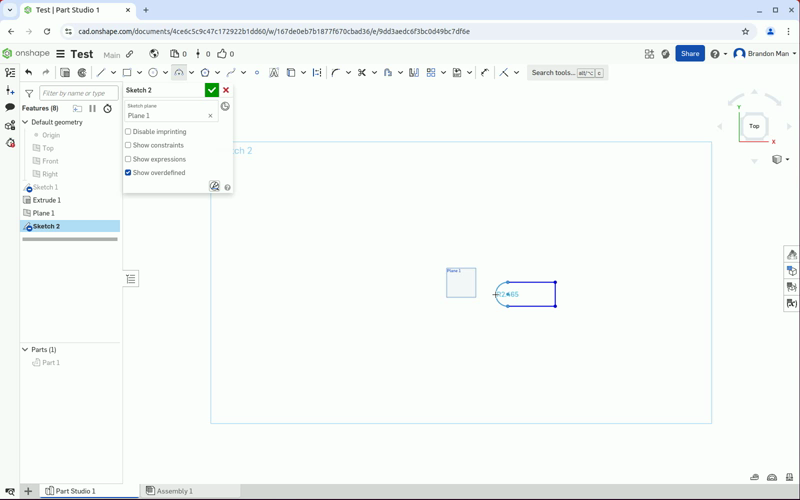
click(495, 294)
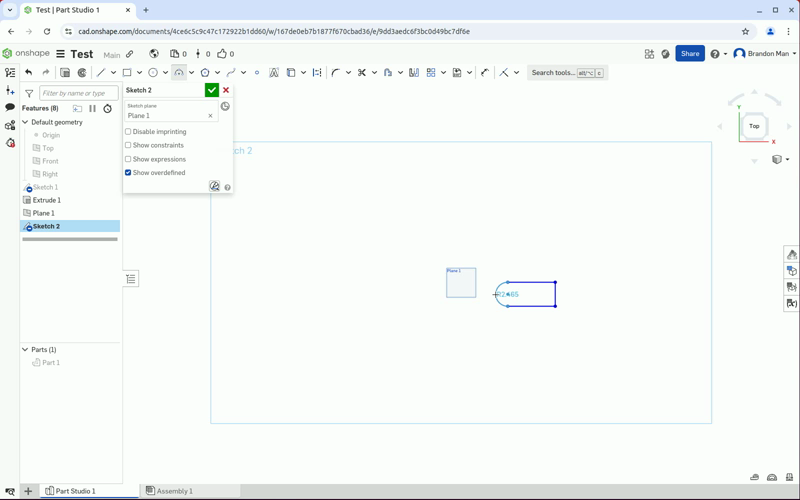
key_up(shift)
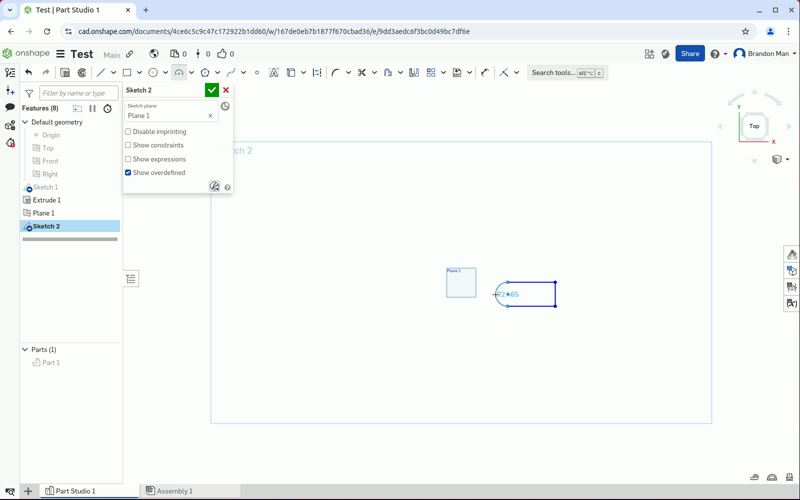
key(esc)
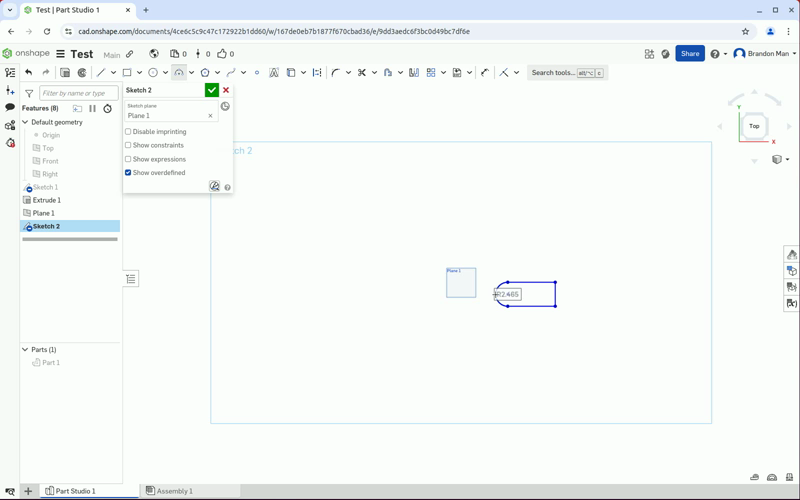
key(c)
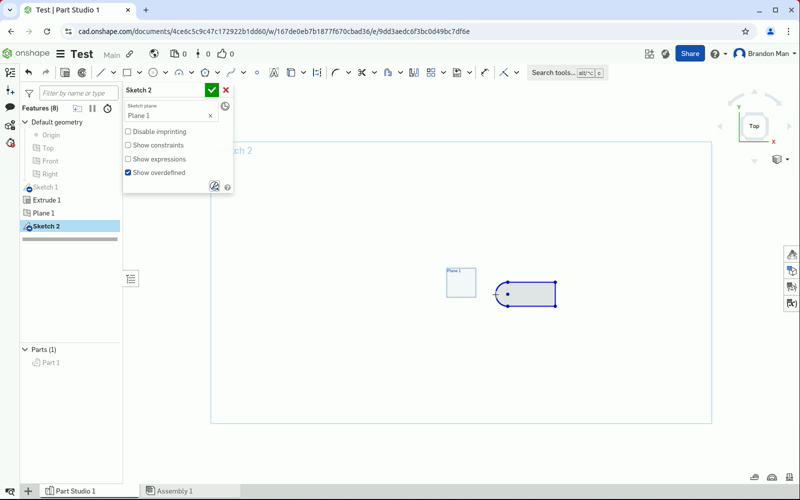
key_down(shift)
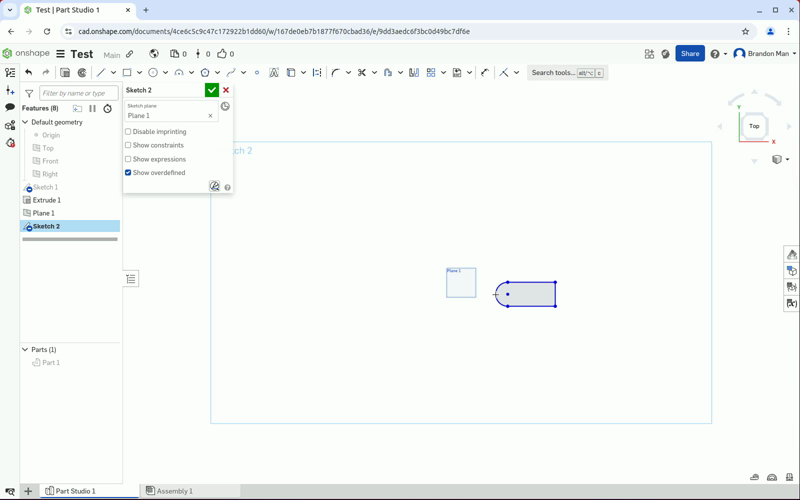
mouse_move(507, 294)
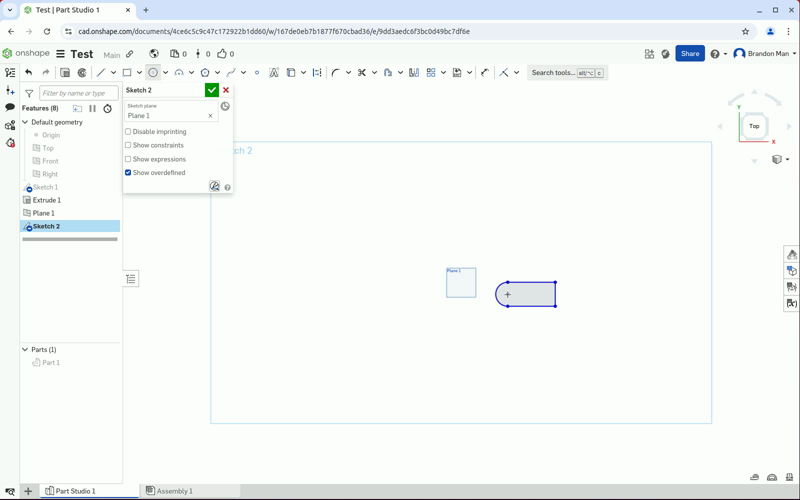
click(507, 294)
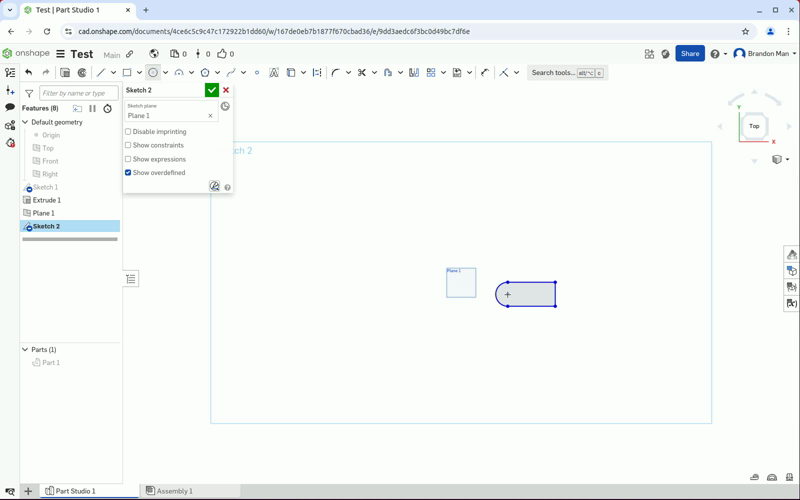
key_up(shift)
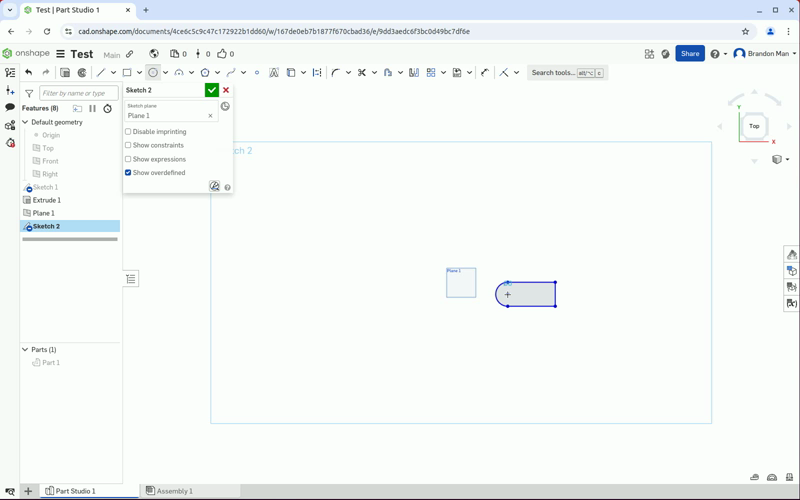
mouse_move(513, 294)
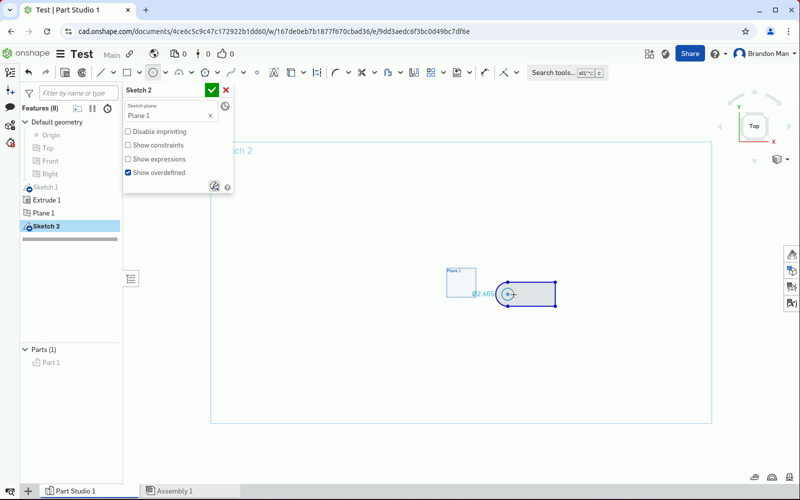
click(513, 294)
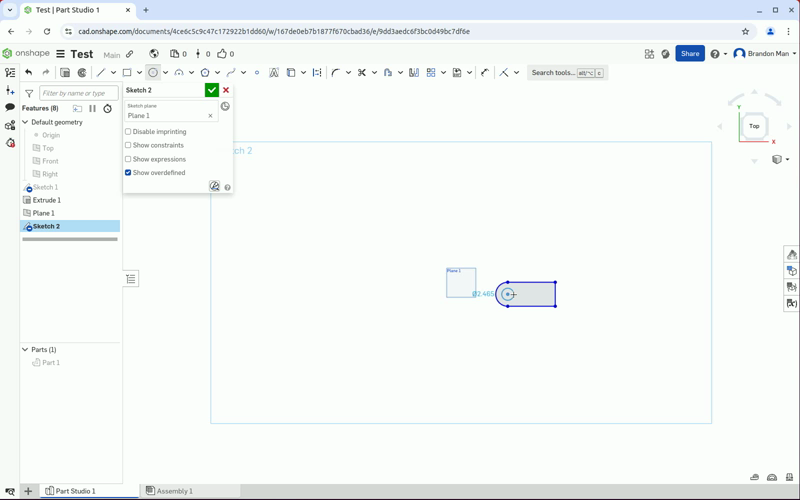
key(esc)
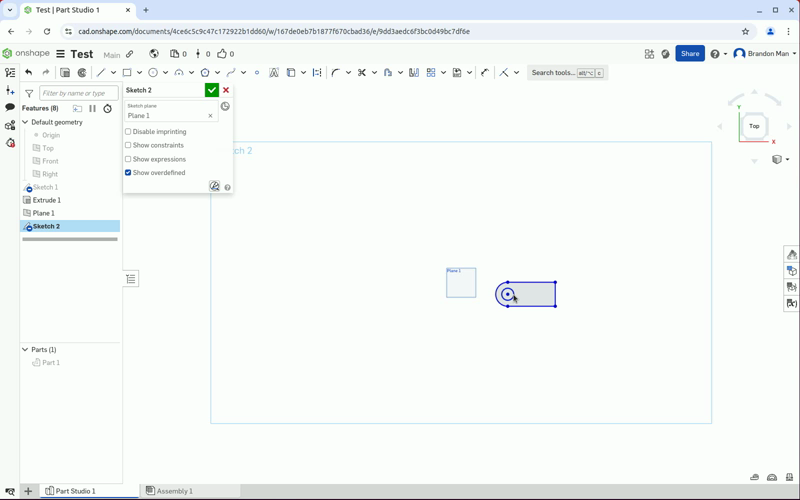
mouse_move(512, 301)
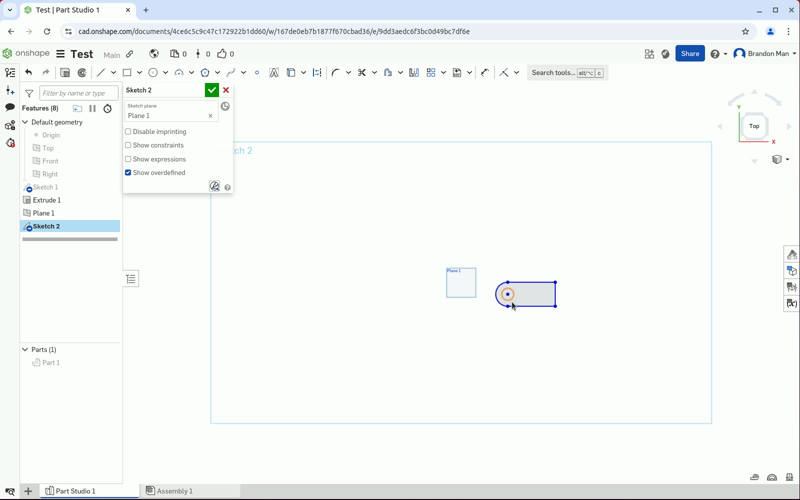
scroll(6)
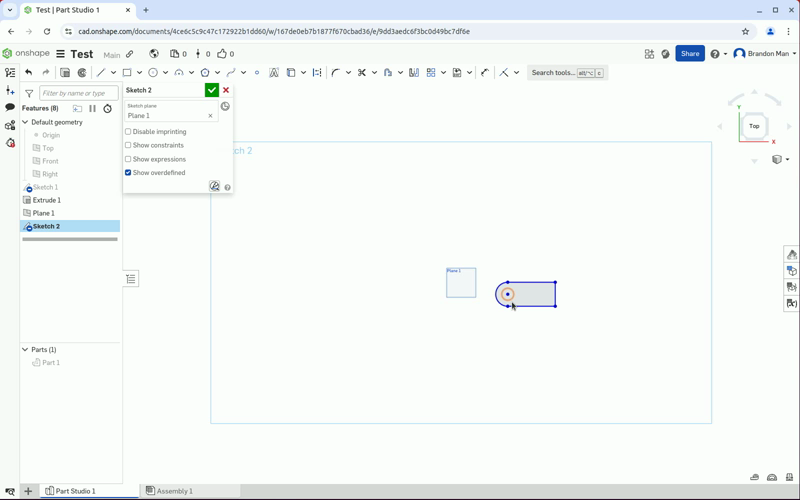
scroll(6)
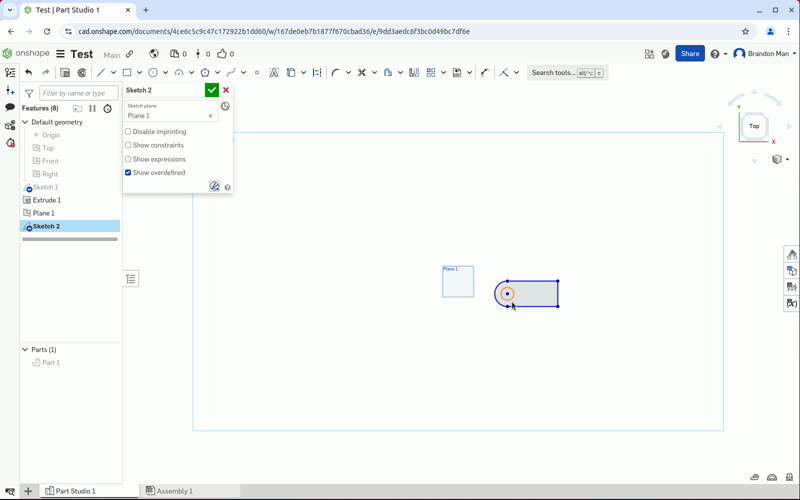
scroll(6)
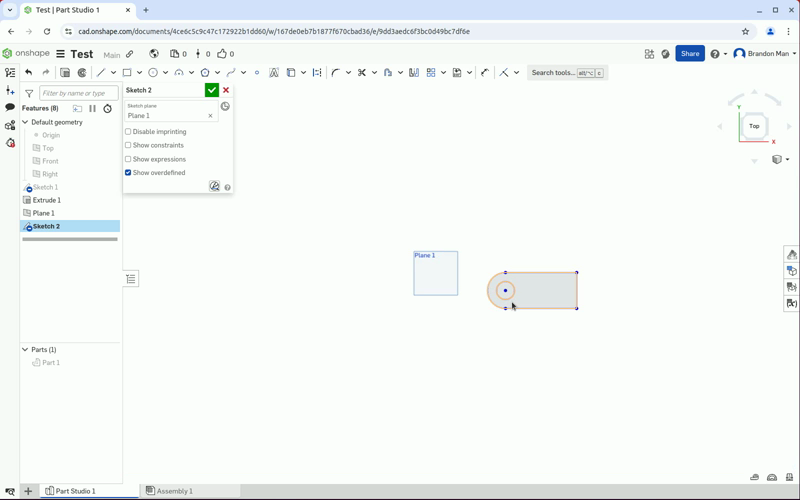
scroll(6)
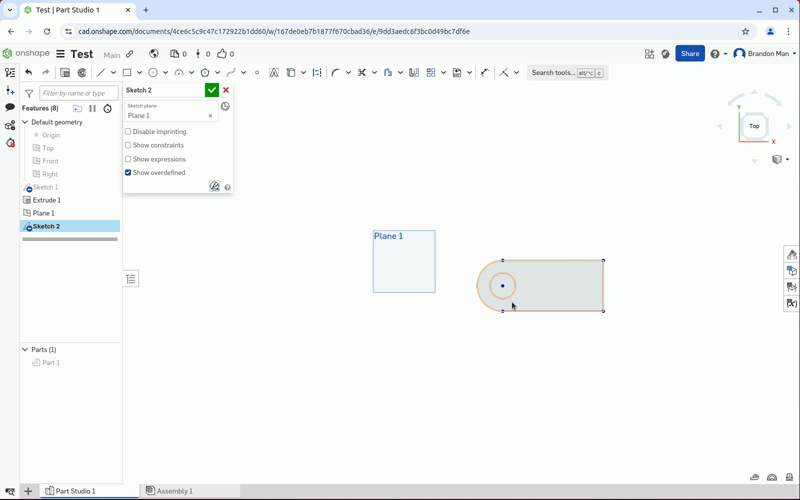
scroll(6)
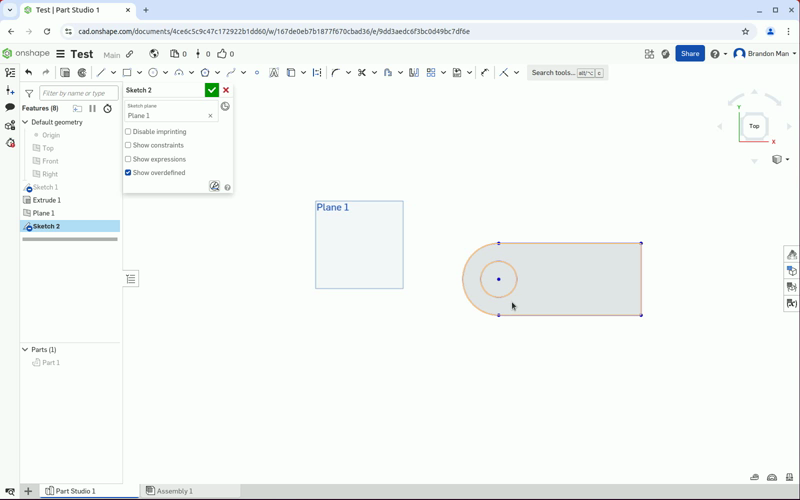
scroll(6)
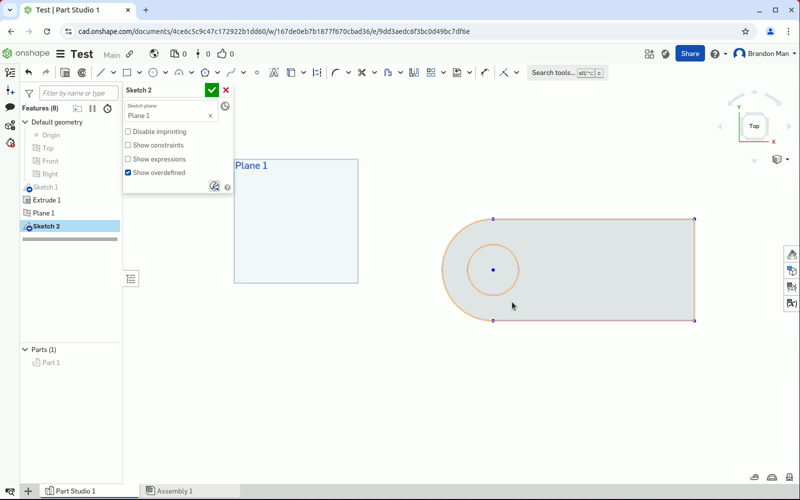
scroll(6)
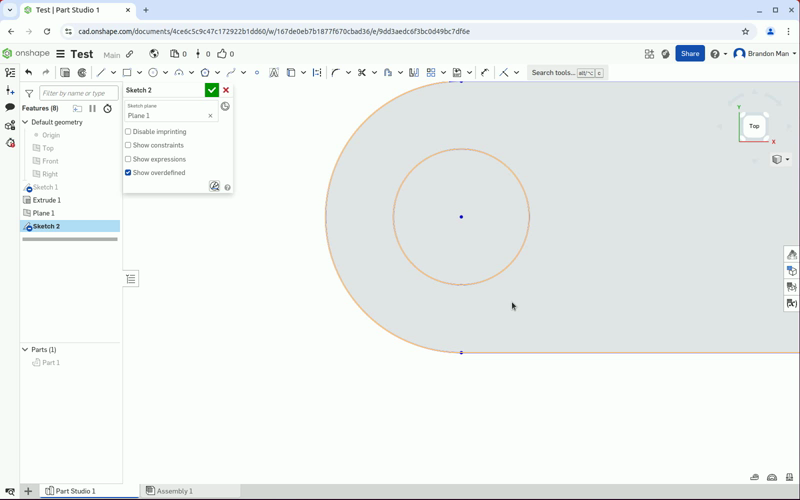
click(512, 301)
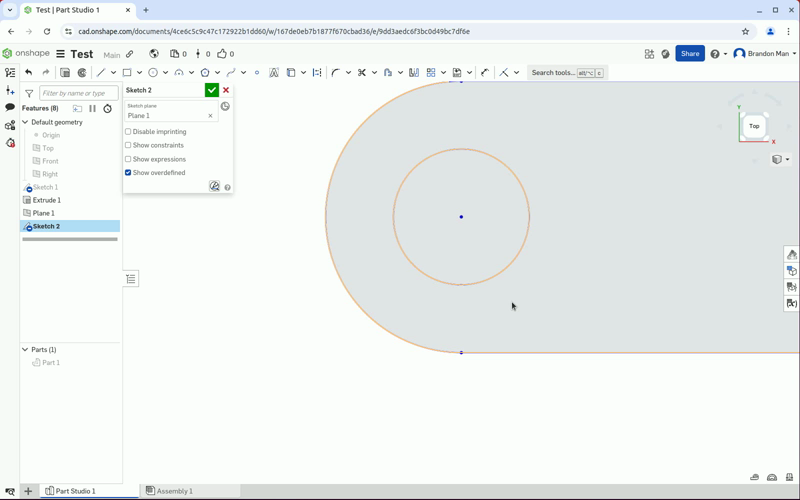
scroll(-6)
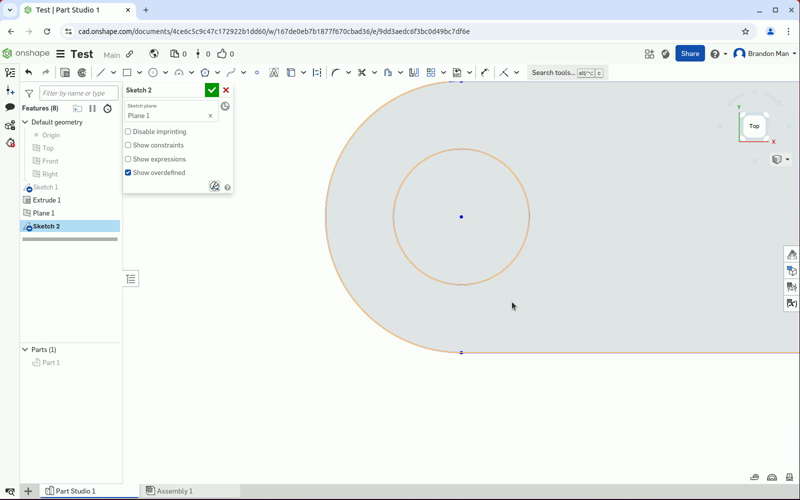
scroll(-6)
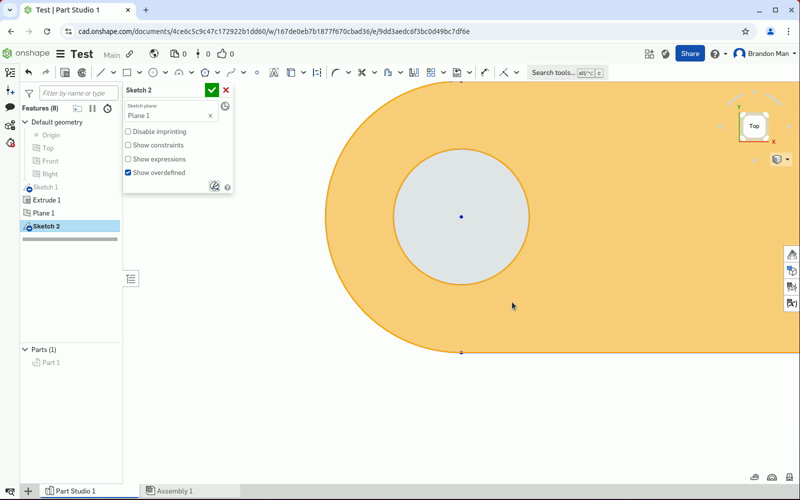
scroll(-6)
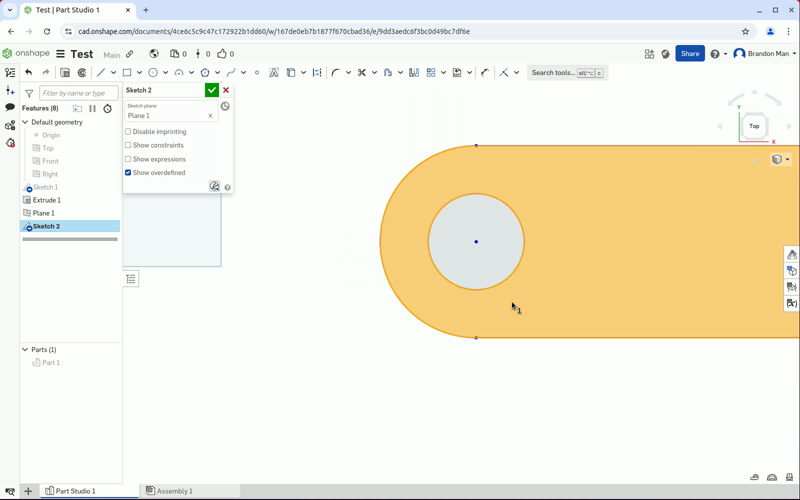
scroll(-6)
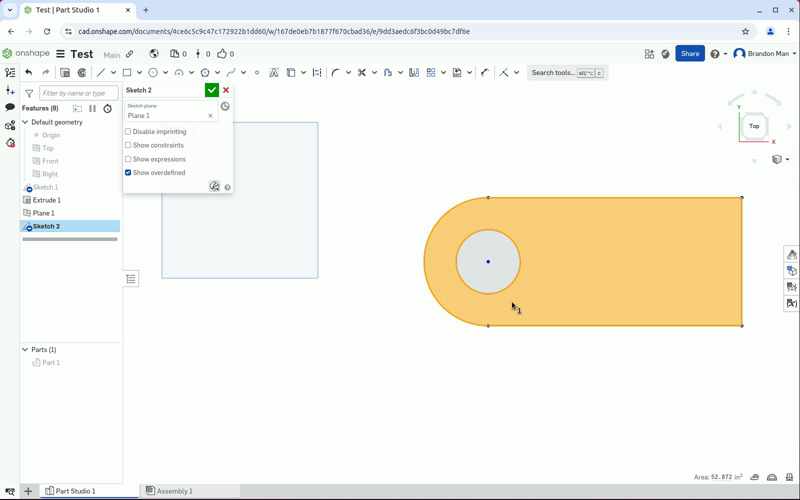
scroll(-6)
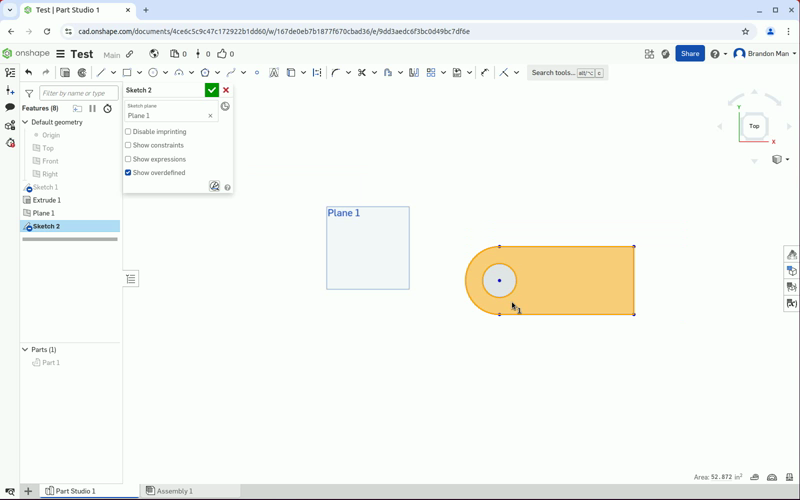
scroll(-6)
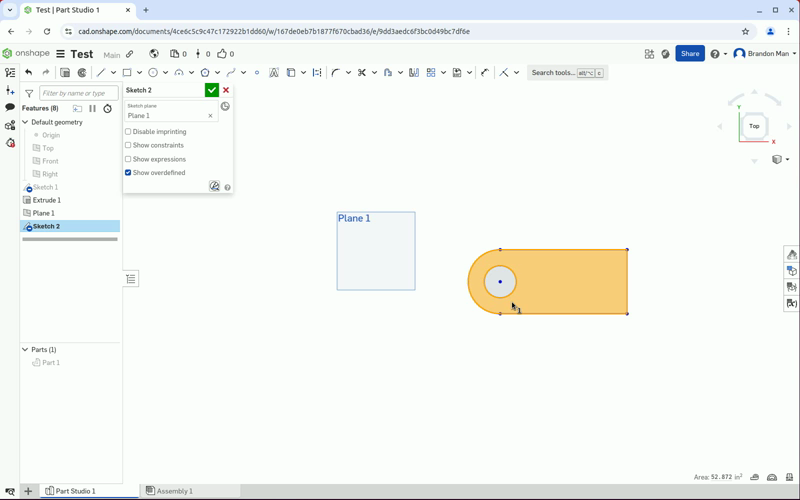
scroll(-6)
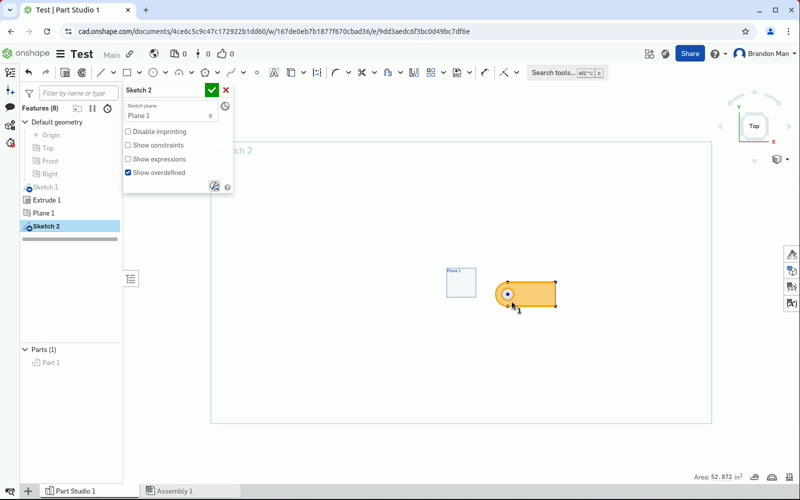
mouse_move(73, 352)
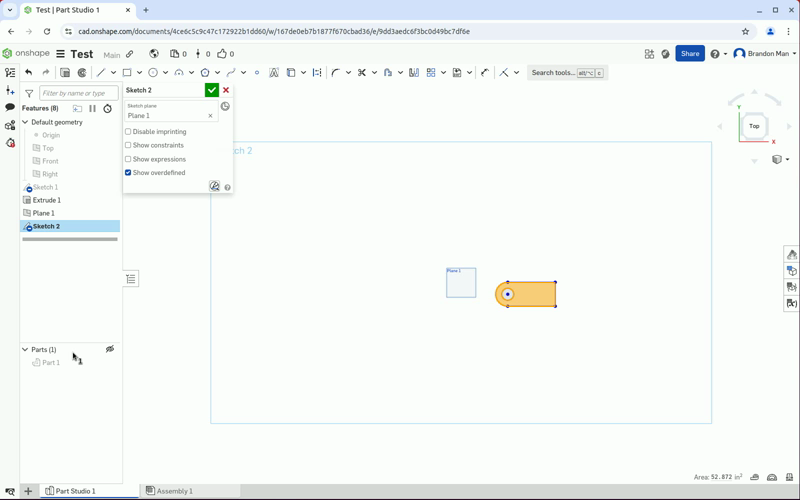
key(shift+y)
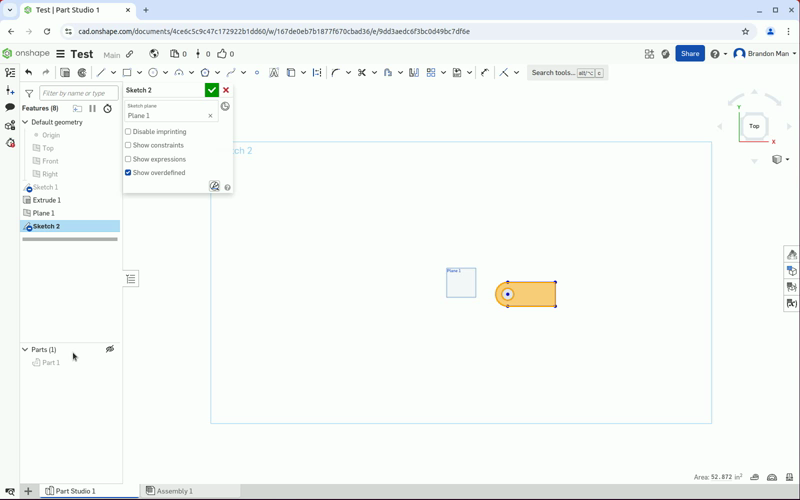
key(shift+e)
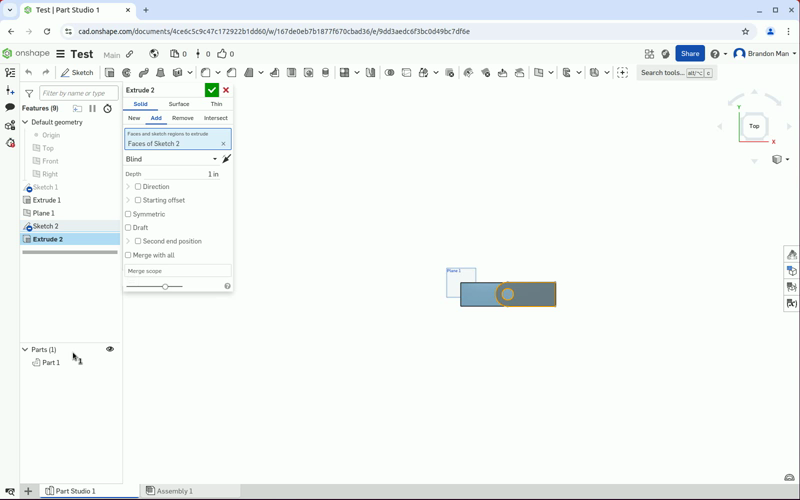
mouse_move(143, 106)
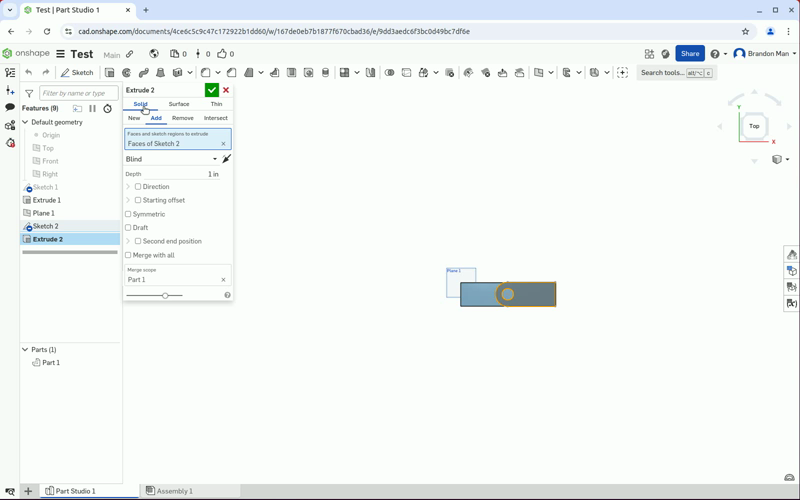
click(143, 106)
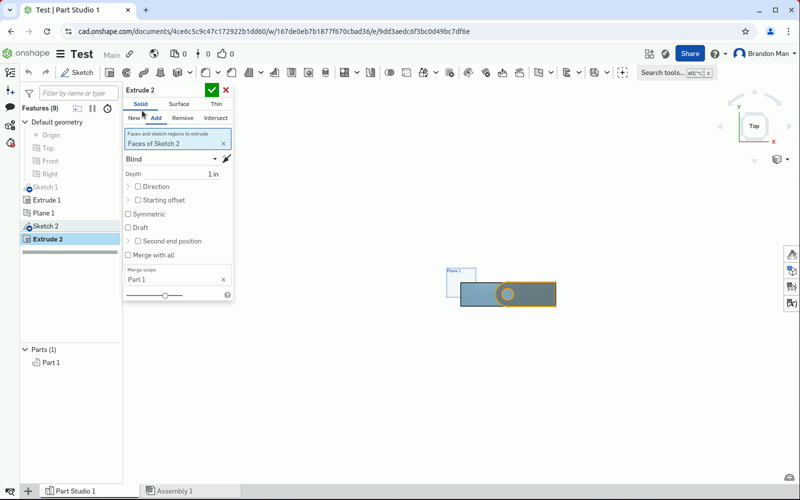
mouse_move(137, 120)
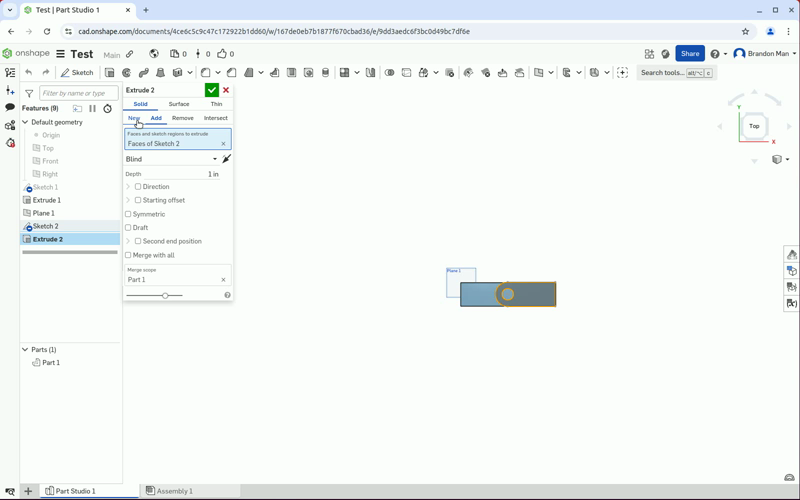
click(137, 120)
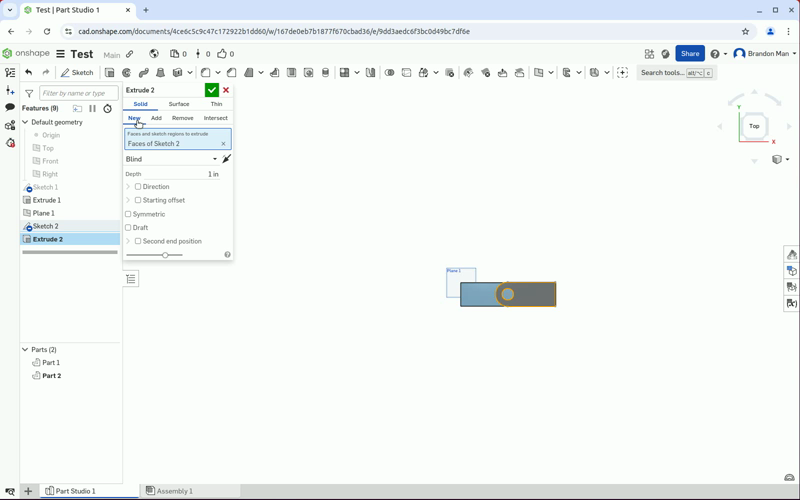
key(tab, 4)
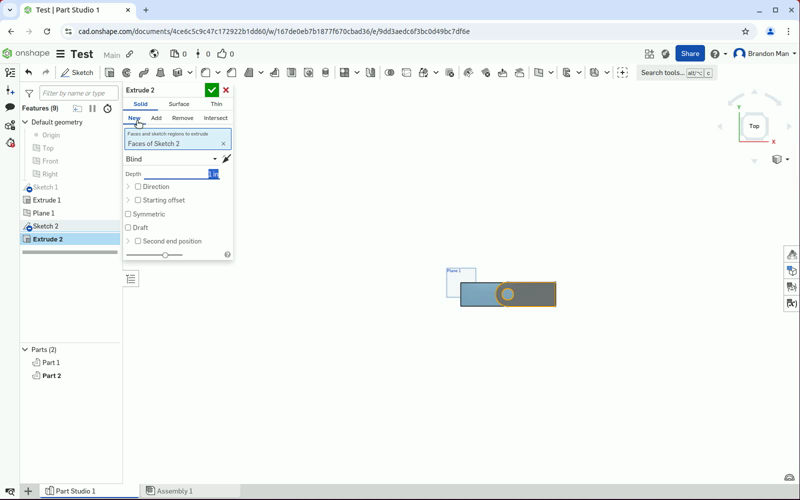
text(3.611)
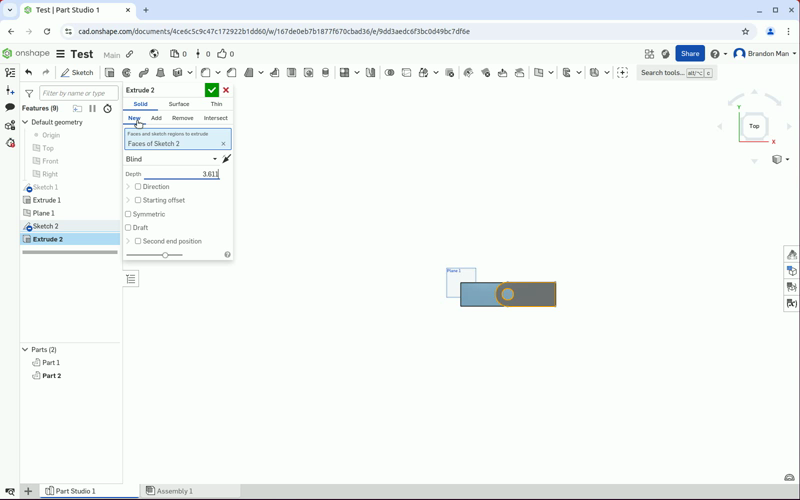
key(enter)
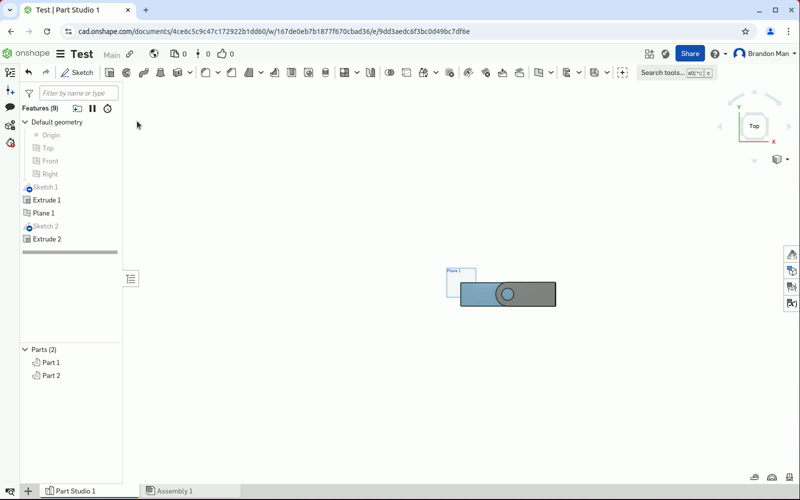
key(shift+h)
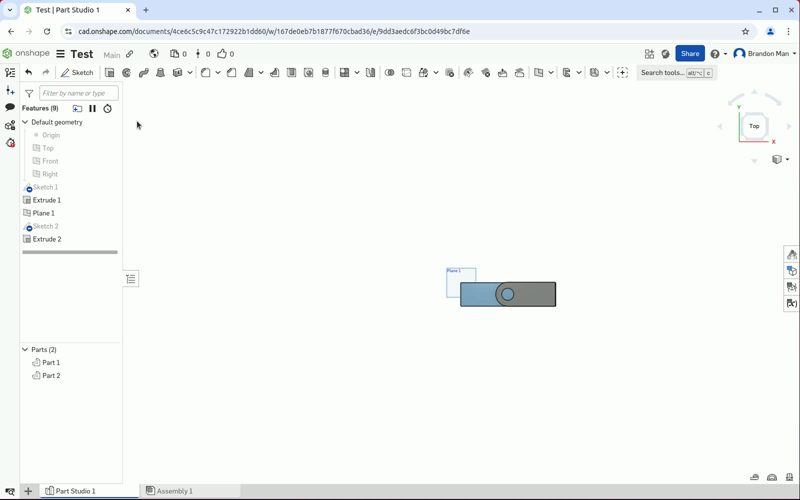
key(shift+h)
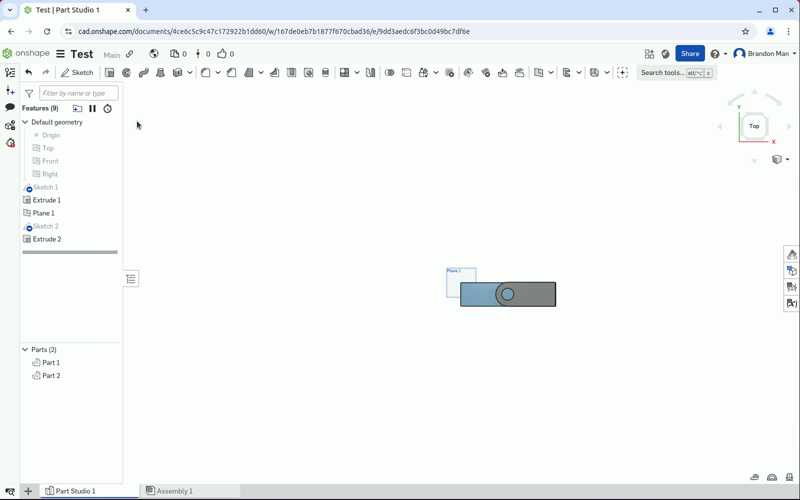
mouse_move(73, 189)
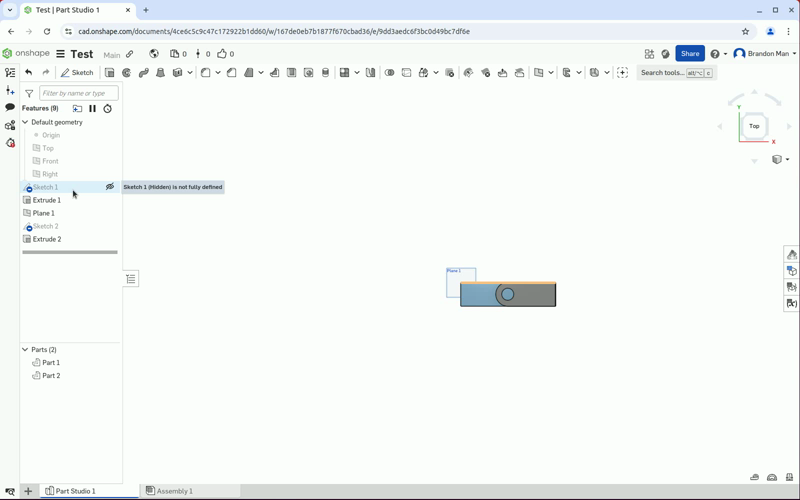
click(73, 189)
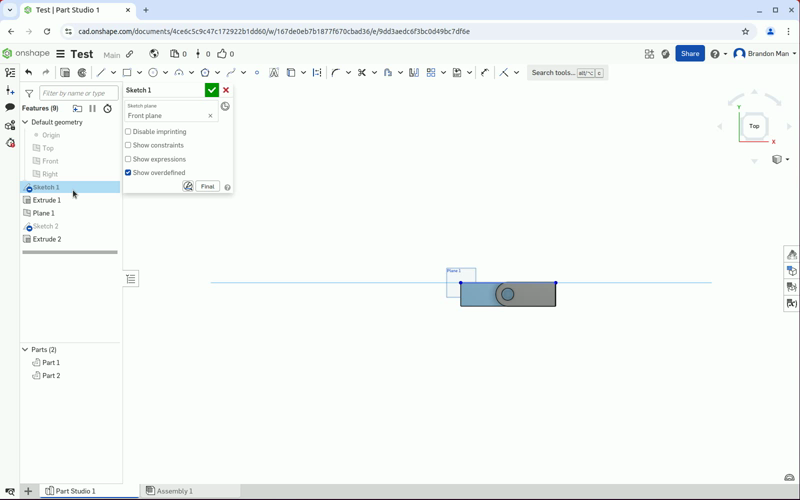
mouse_move(229, 92)
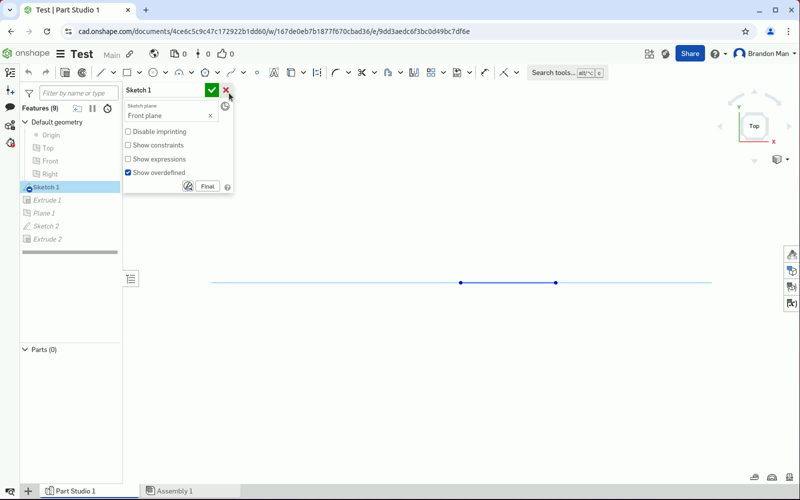
click(229, 92)
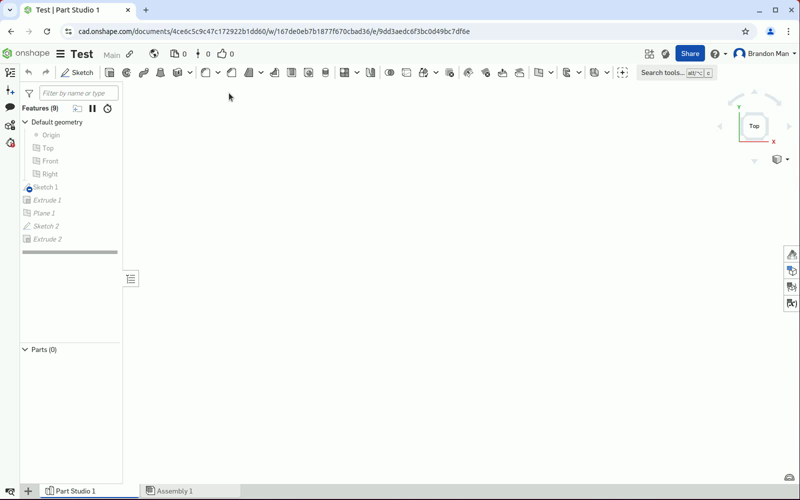
mouse_move(73, 352)
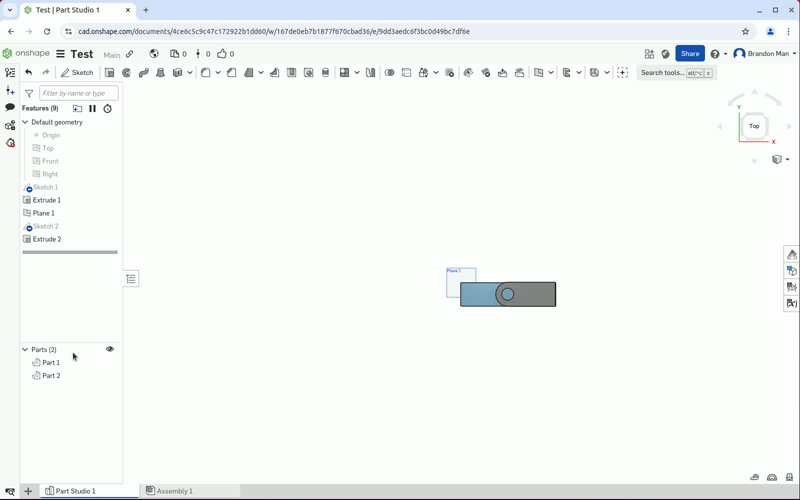
key(y)
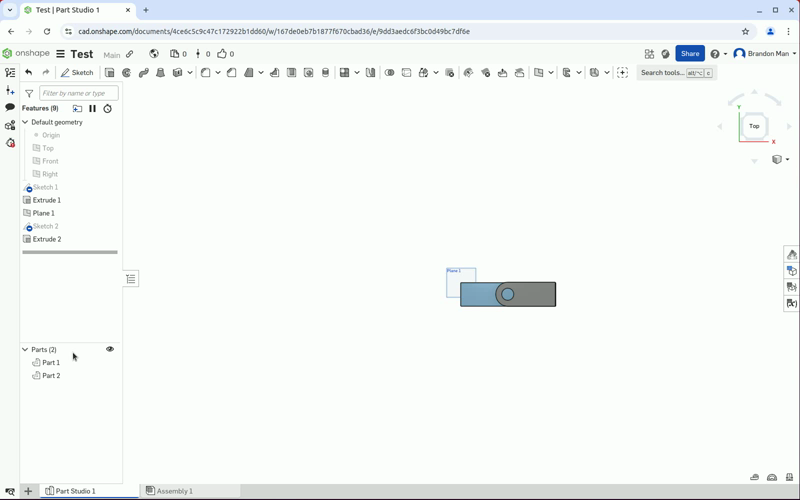
key(shift+p)
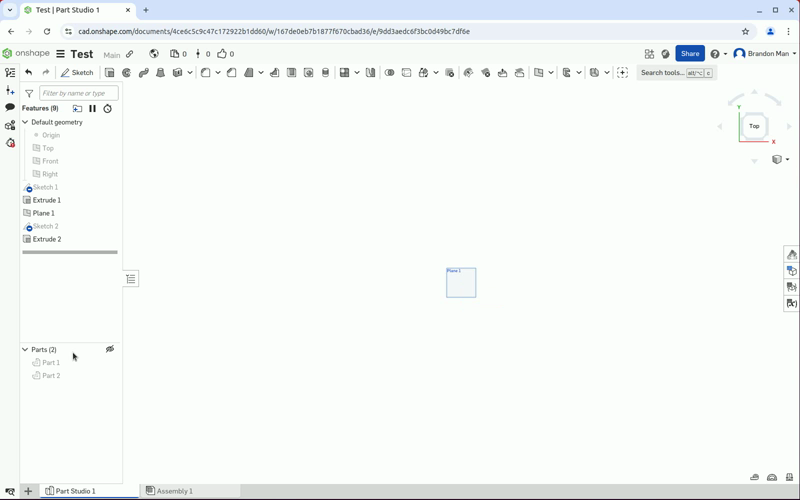
key(space)
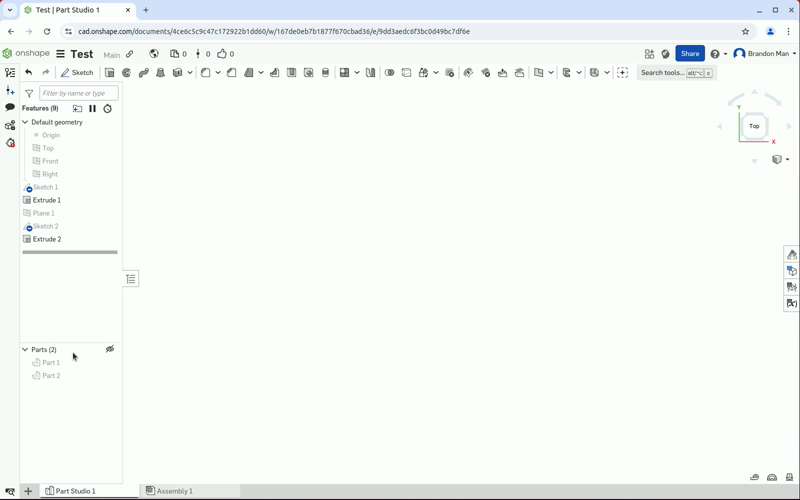
key_down(shift)
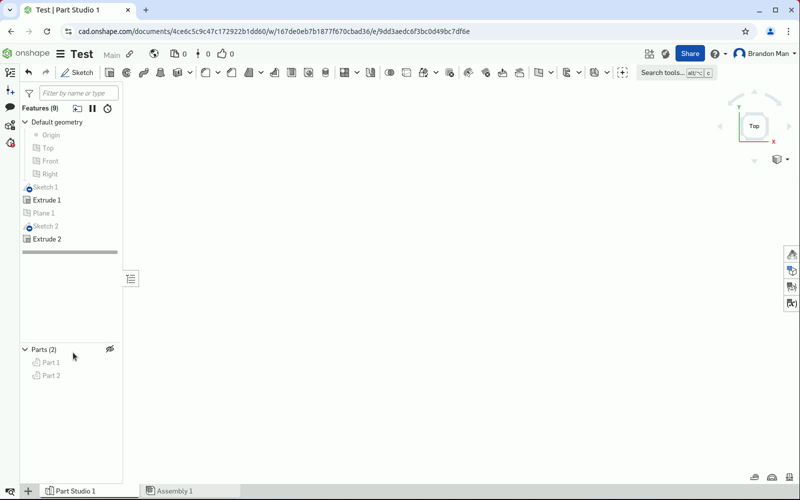
key(up)
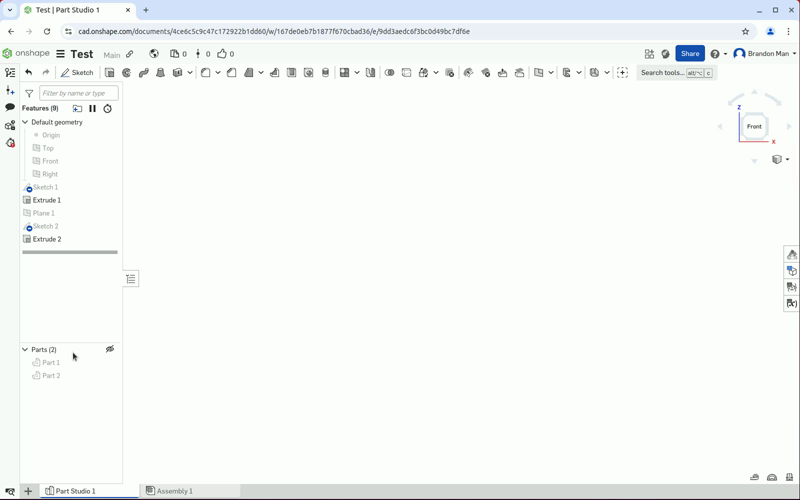
key_up(shift)
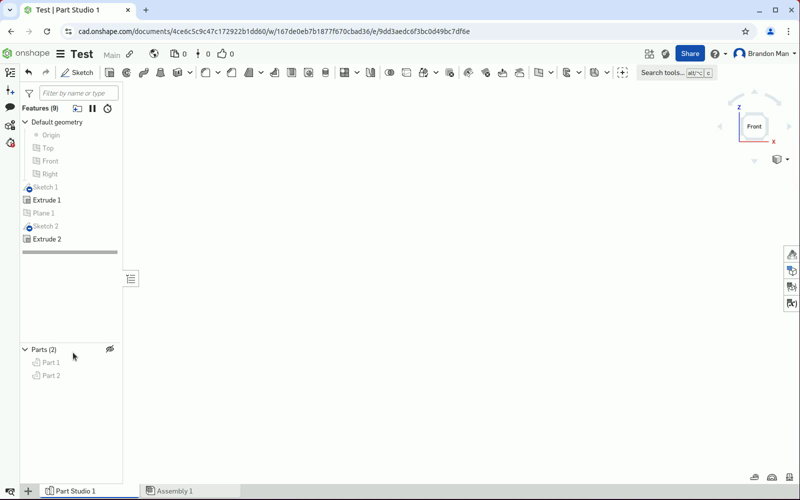
key(space)
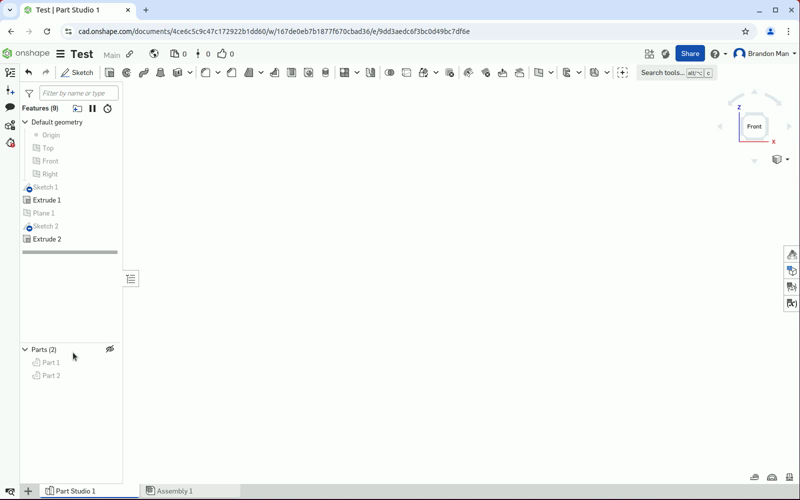
key_down(shift)
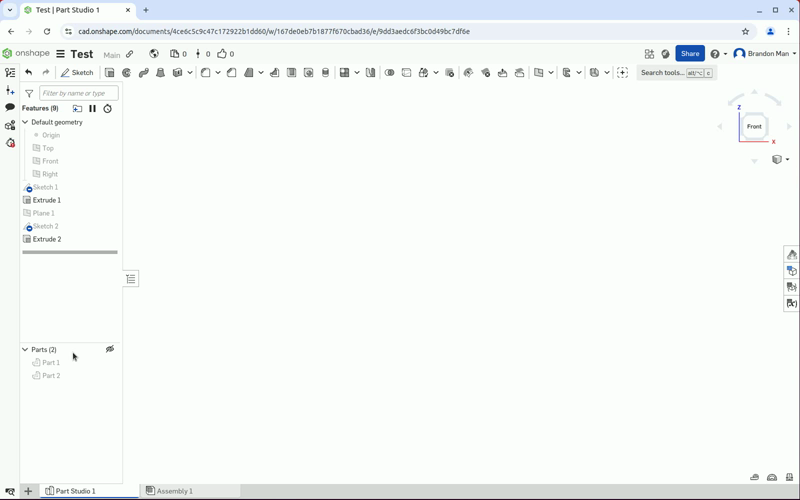
key(left)
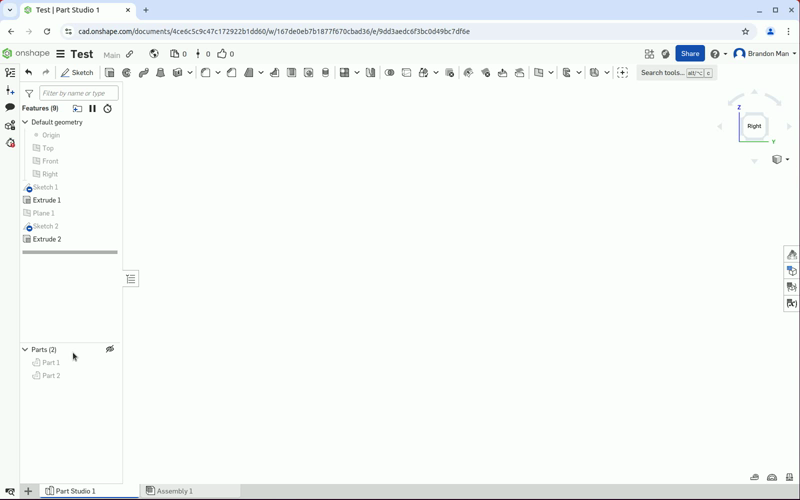
key_up(shift)
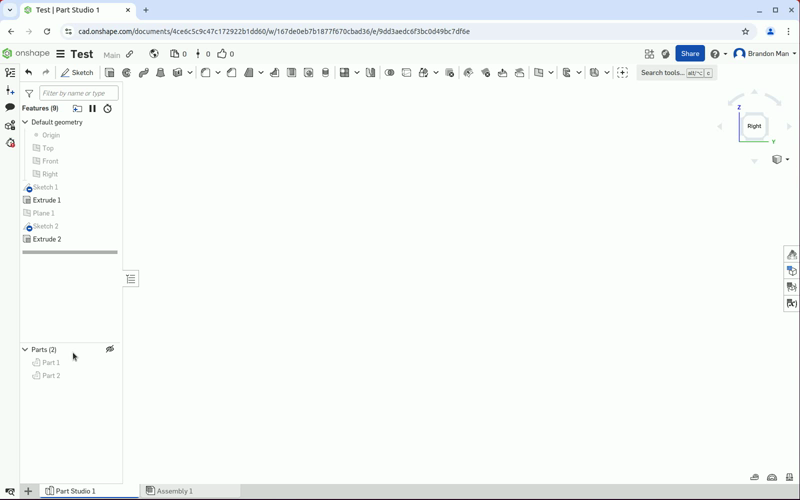
mouse_move(73, 352)
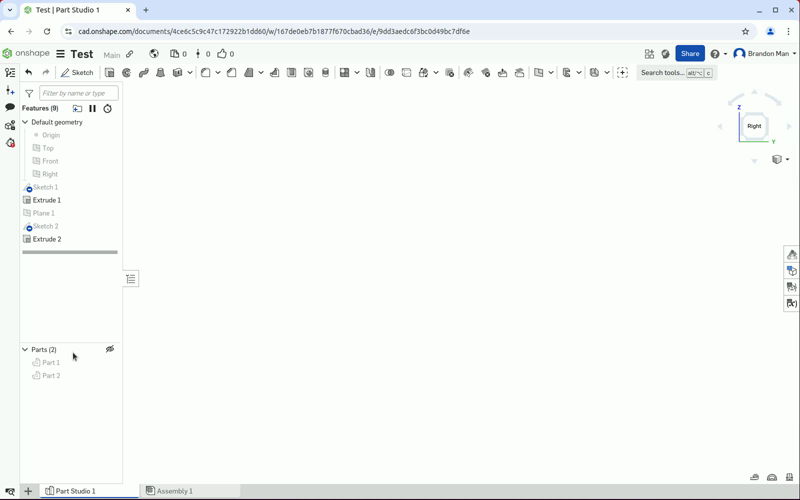
key(shift+y)
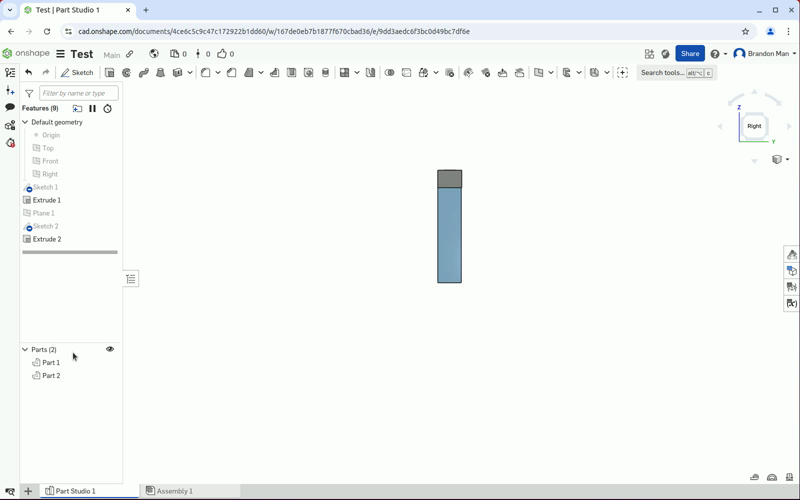
mouse_move(541, 75)
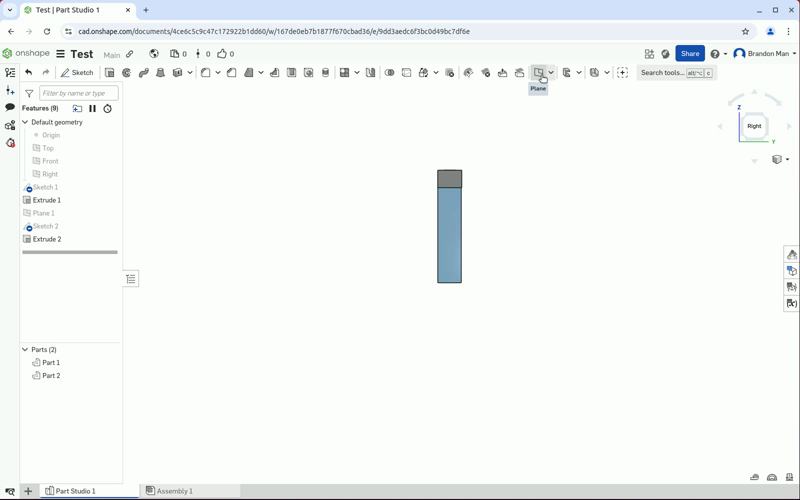
click(541, 75)
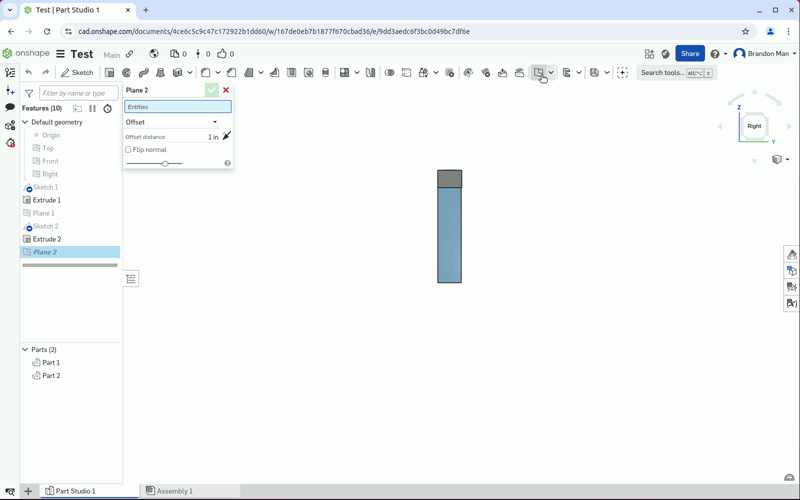
mouse_move(73, 176)
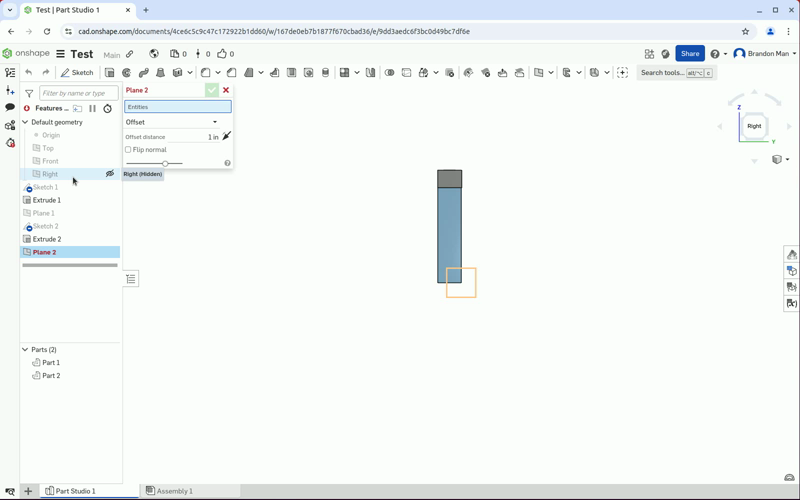
click(73, 176)
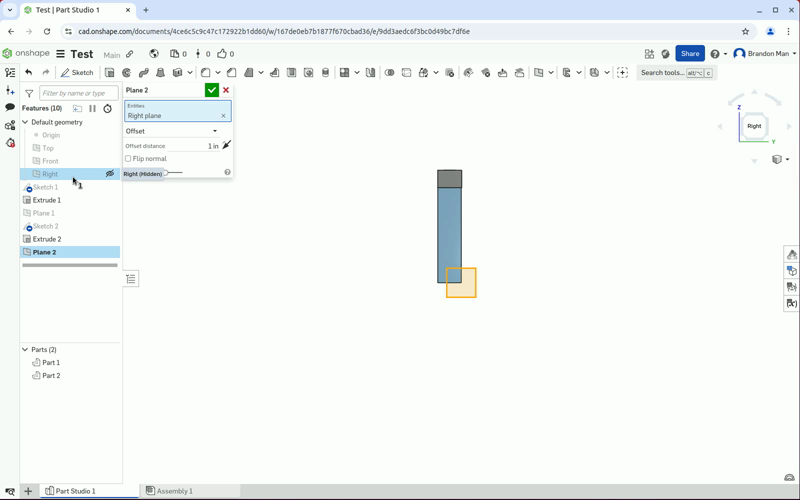
key(tab, 2)
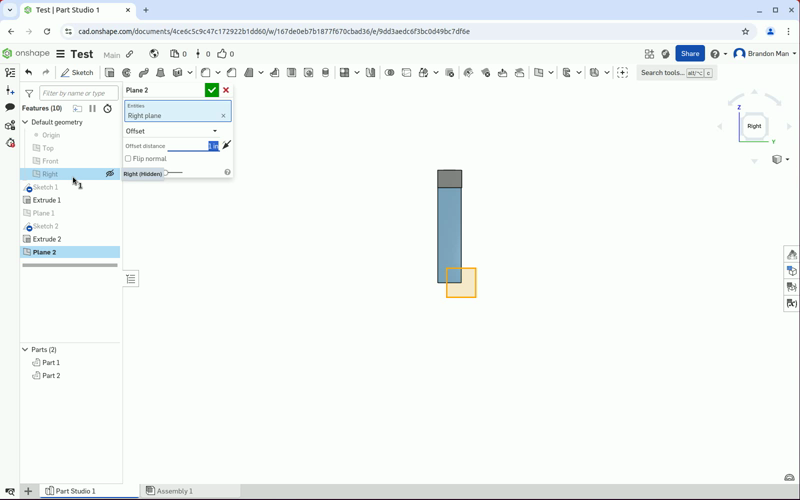
text(19.503)
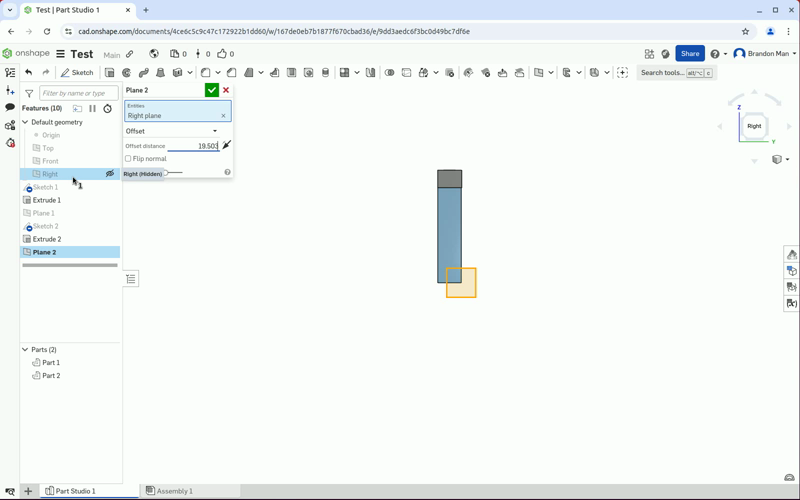
key(enter, 2)
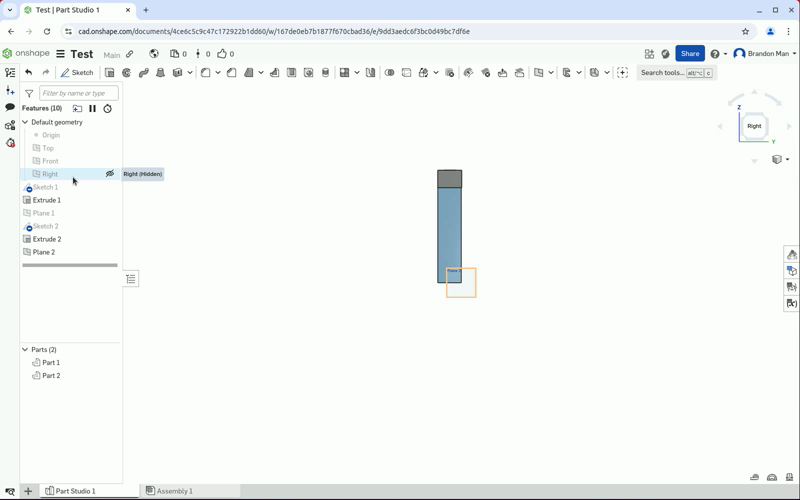
key(shift+s)
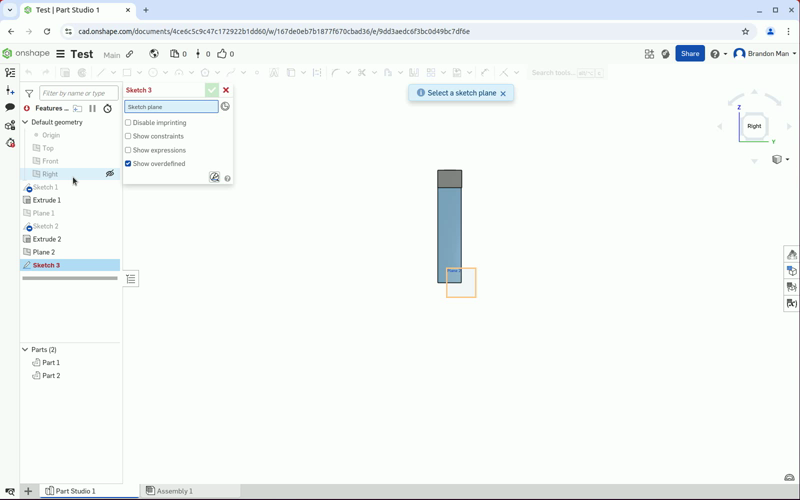
mouse_move(73, 254)
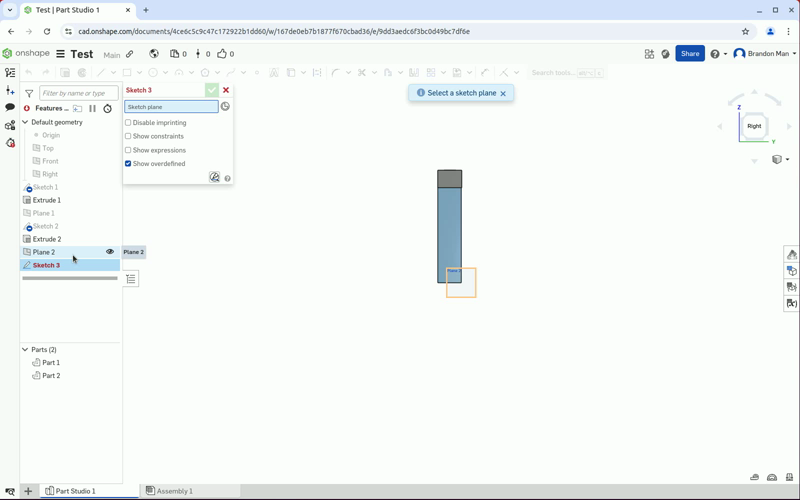
click(73, 254)
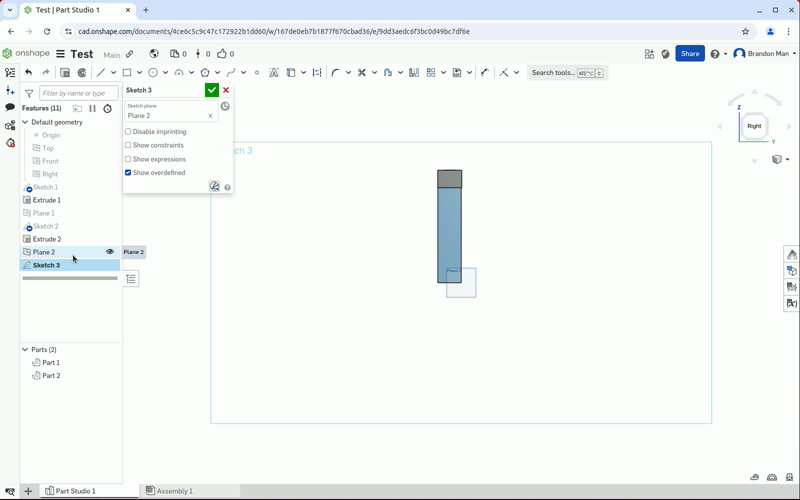
mouse_move(73, 352)
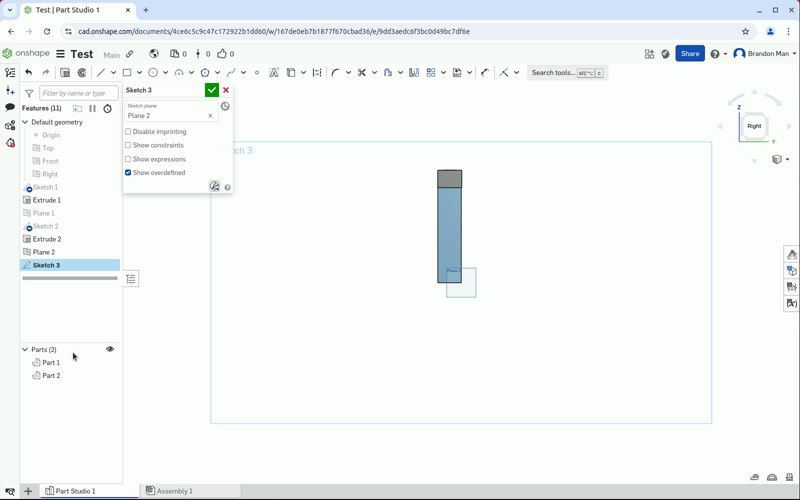
key(y)
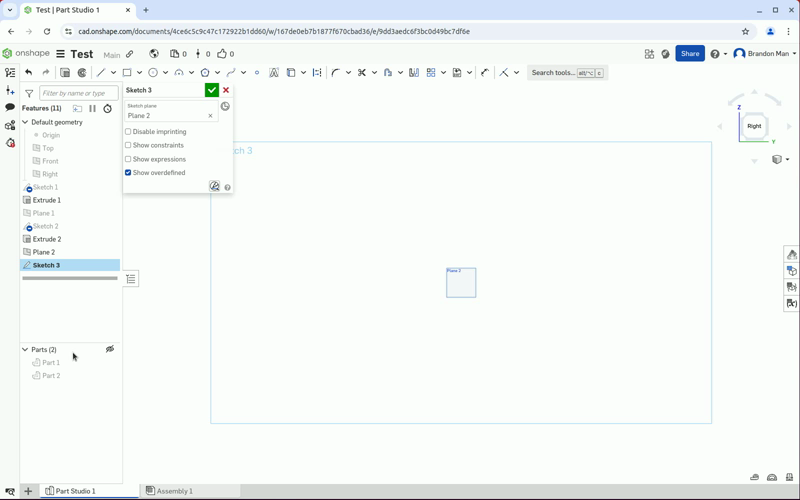
key(a)
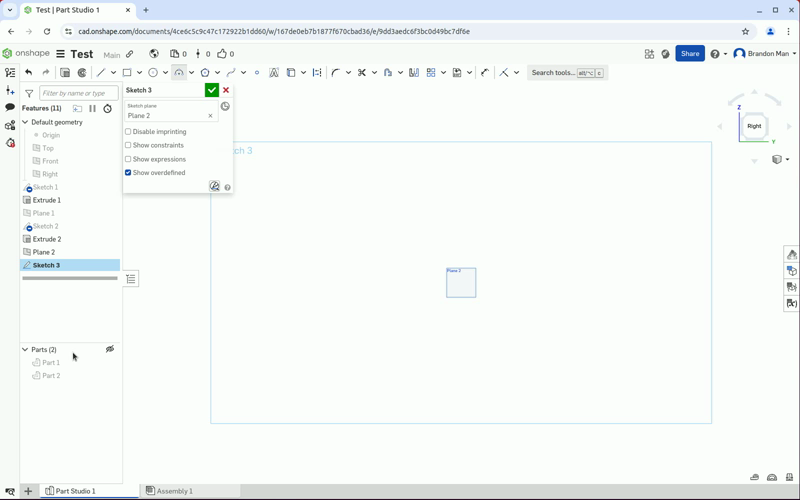
key_down(shift)
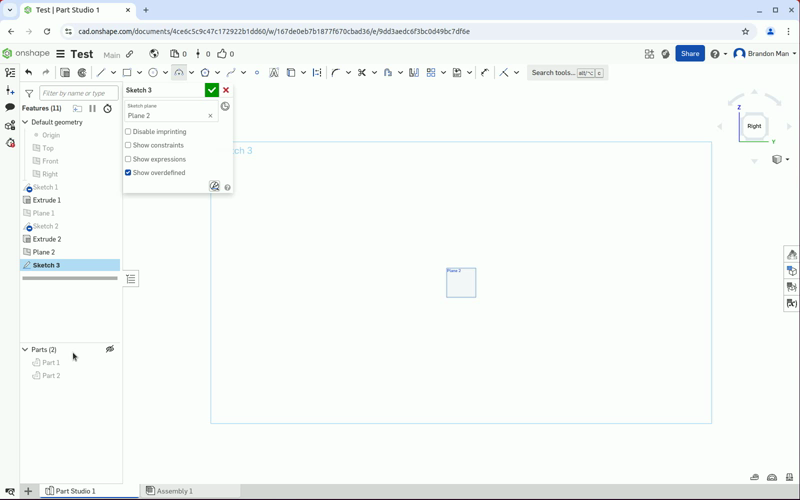
mouse_move(437, 236)
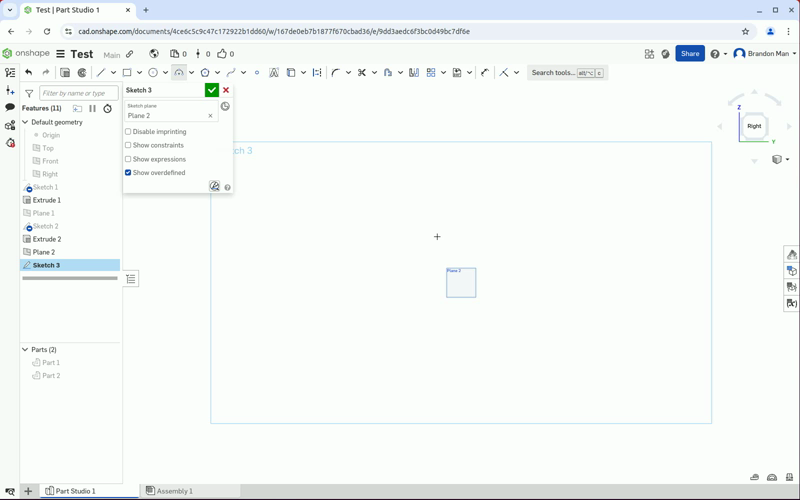
click(437, 236)
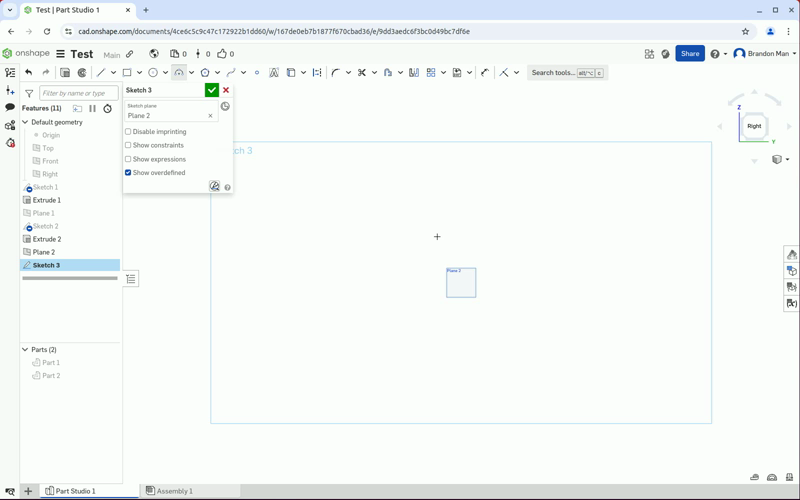
key_up(shift)
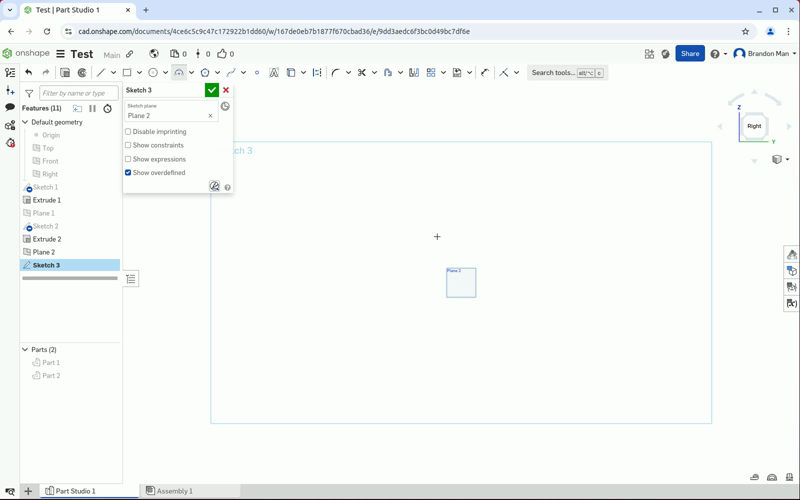
key_down(shift)
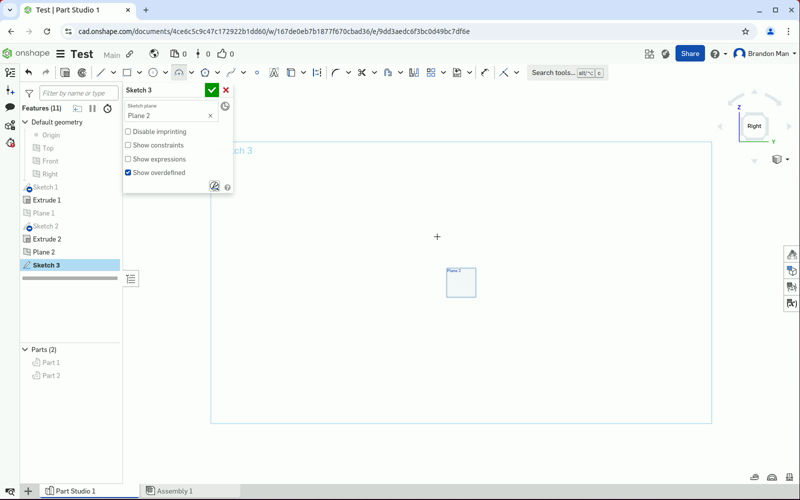
mouse_move(461, 236)
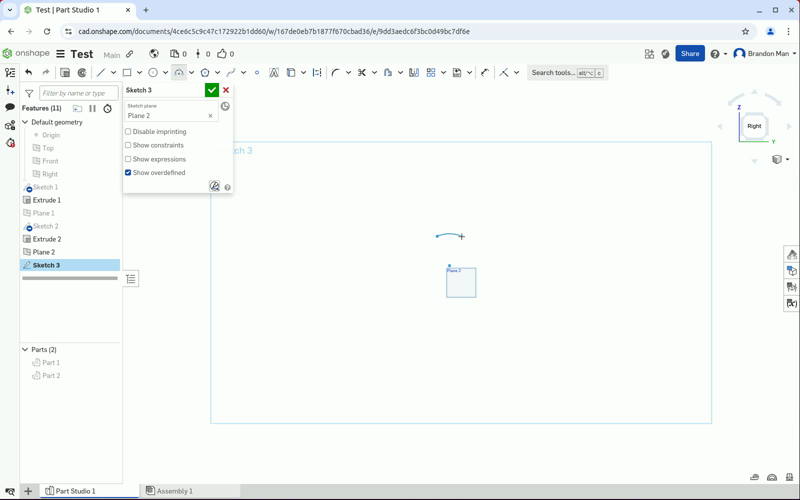
click(461, 236)
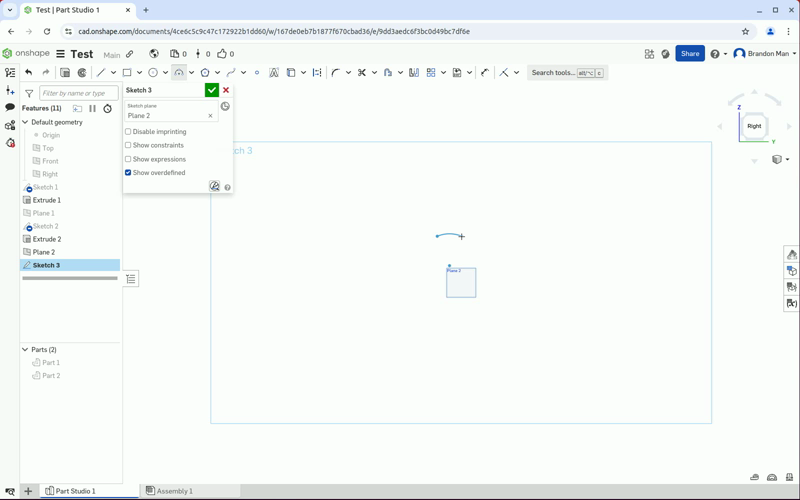
mouse_move(449, 248)
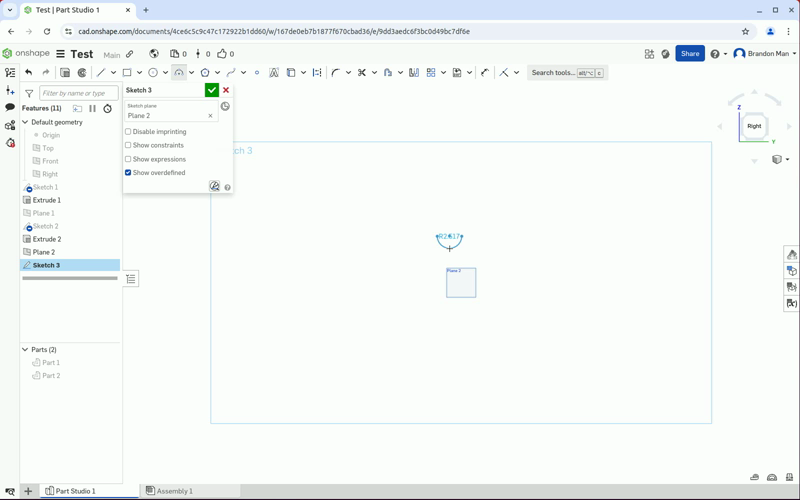
click(449, 248)
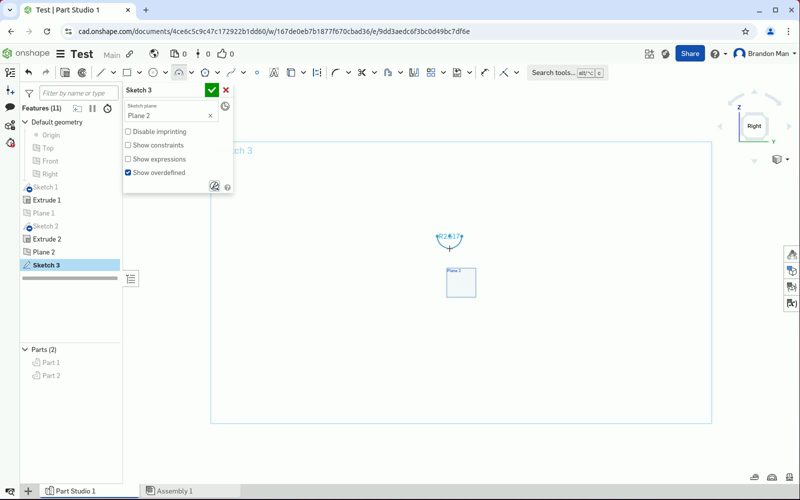
key_up(shift)
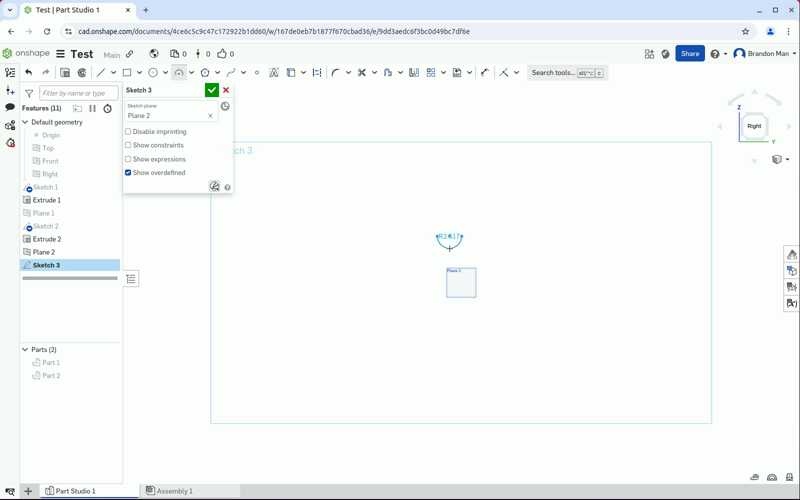
key(esc)
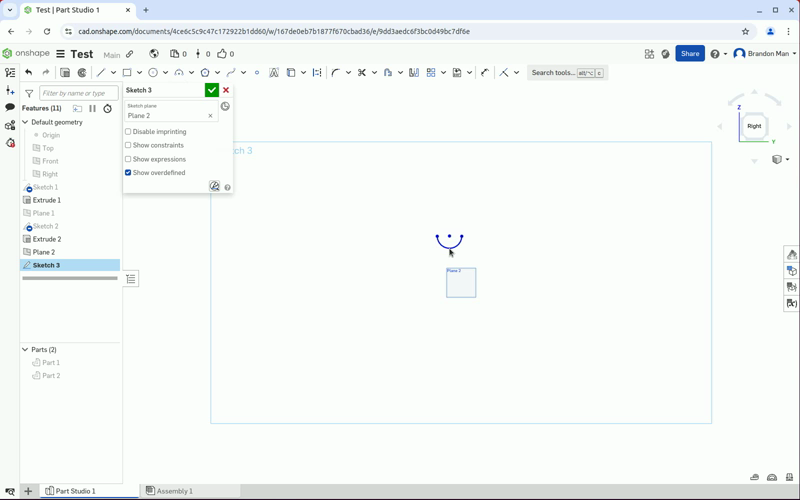
key(l)
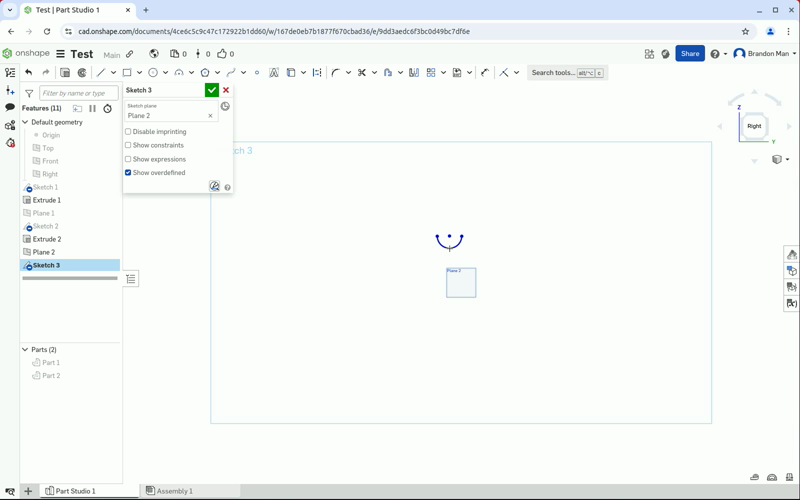
mouse_move(461, 236)
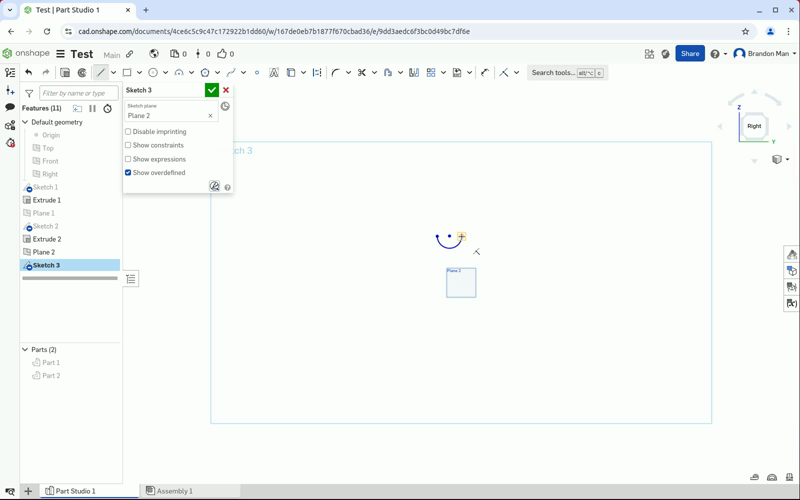
click(461, 236)
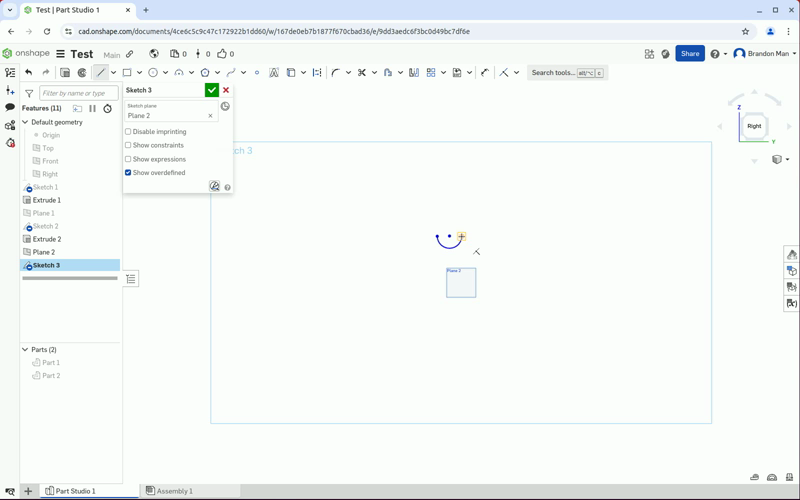
key_down(shift)
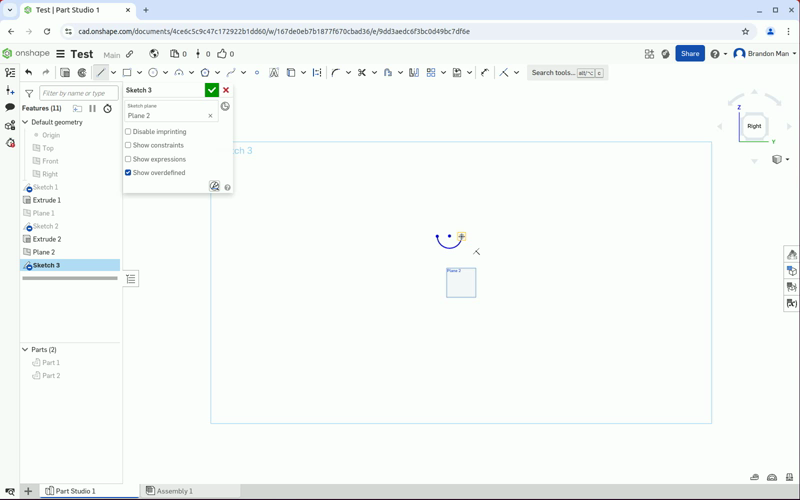
mouse_move(461, 170)
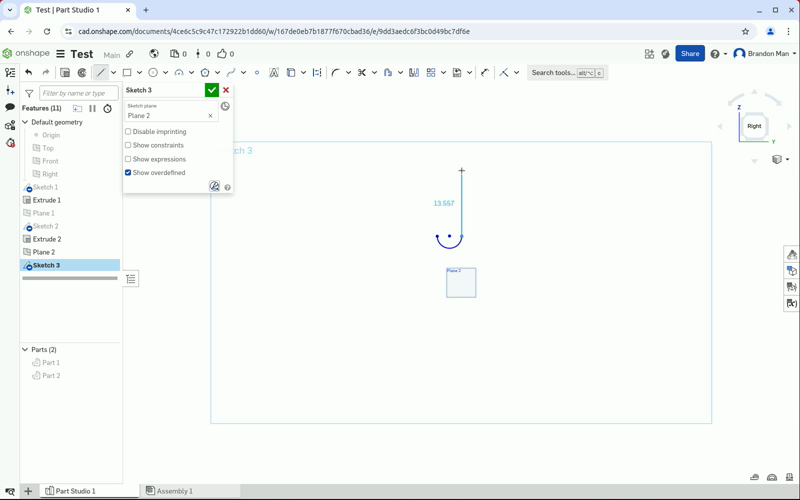
click(461, 170)
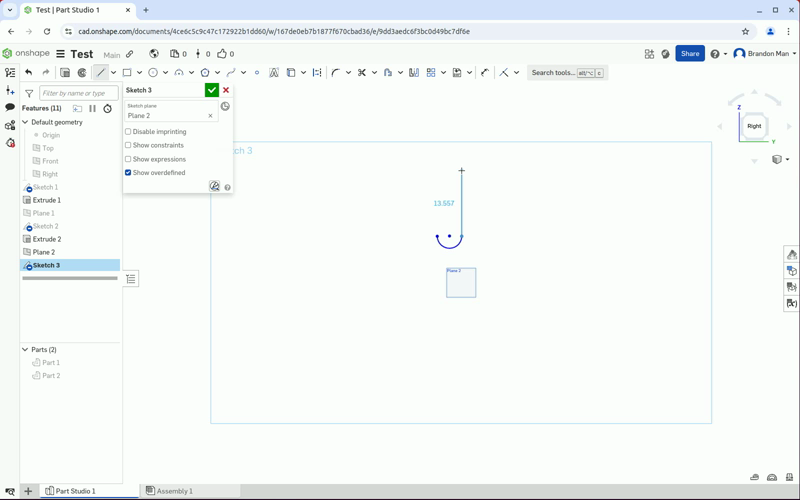
key_up(shift)
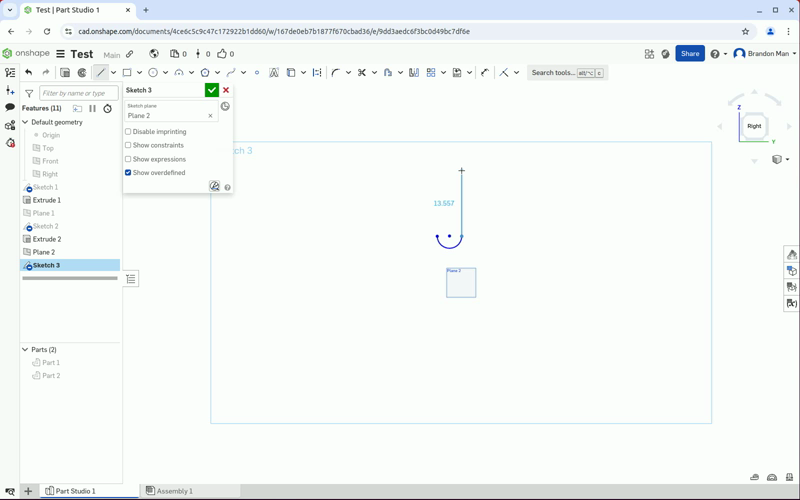
key_down(shift)
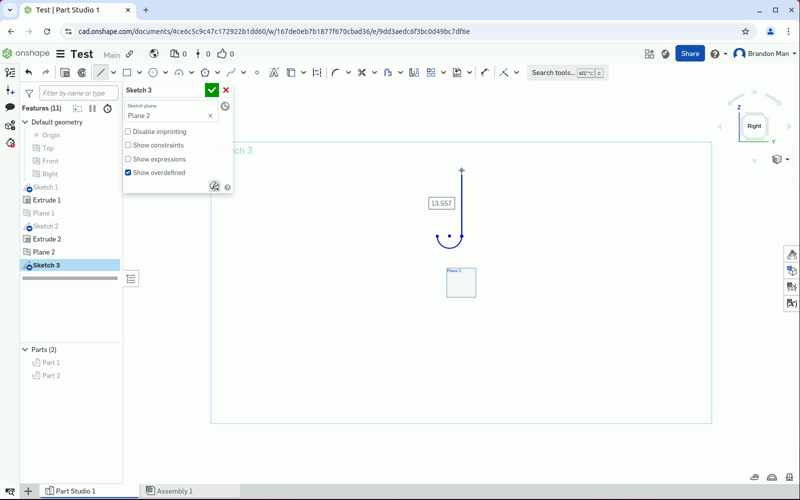
mouse_move(491, 170)
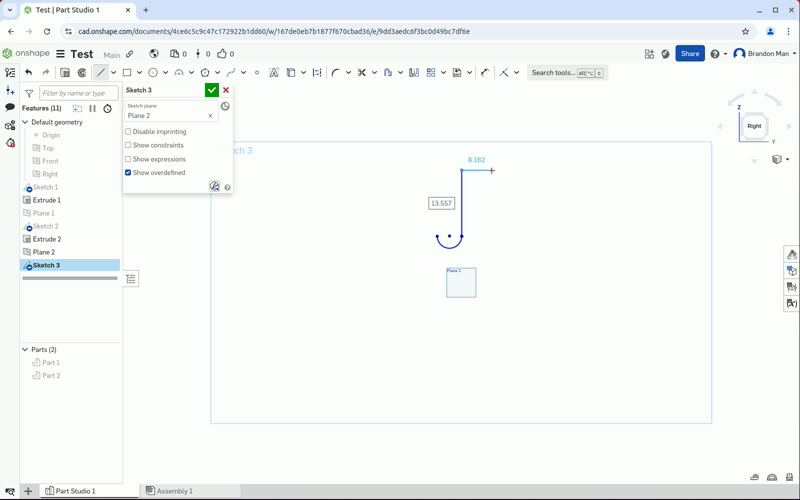
mouse_move(437, 170)
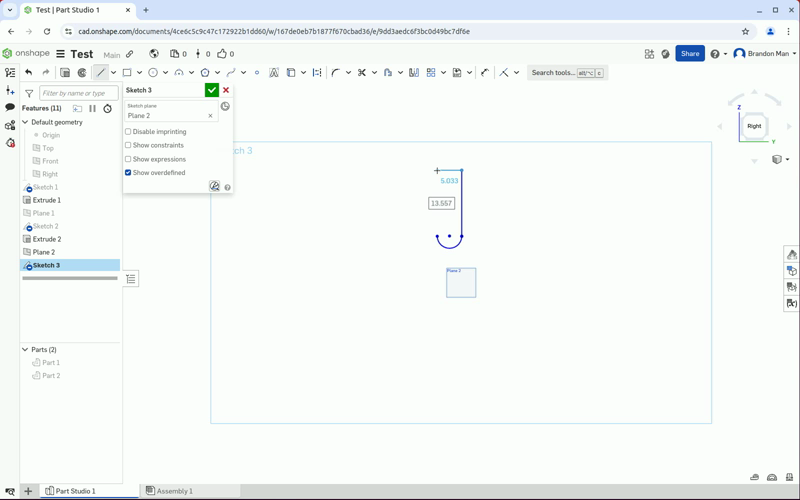
click(437, 170)
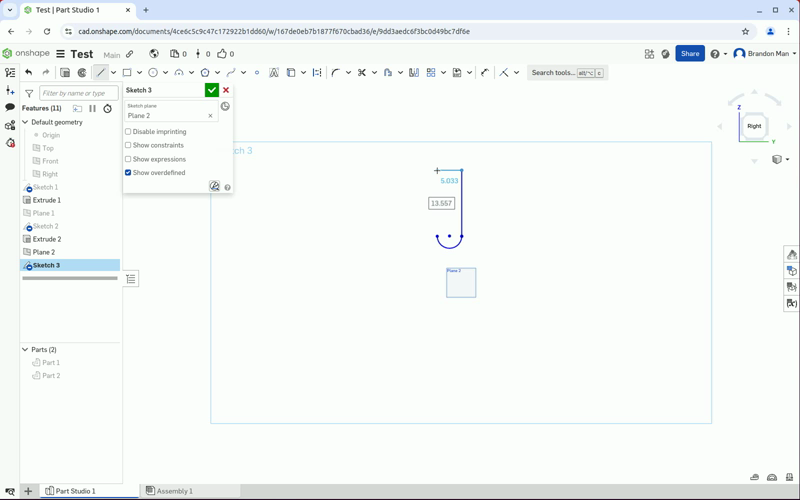
key_up(shift)
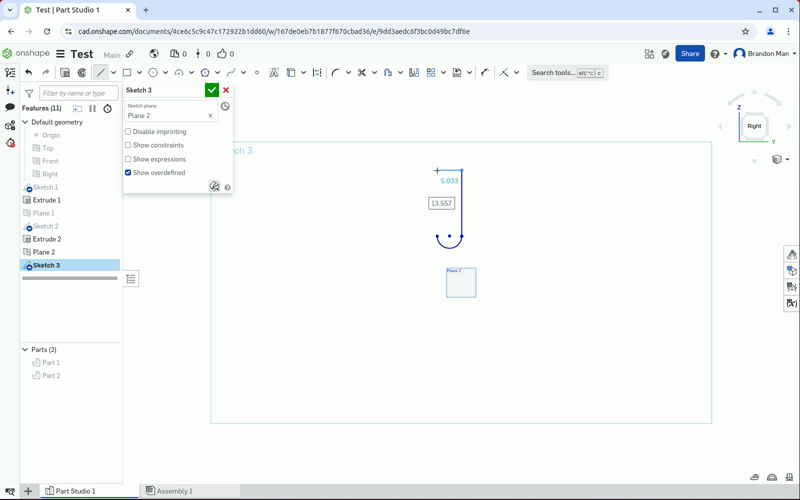
key_down(shift)
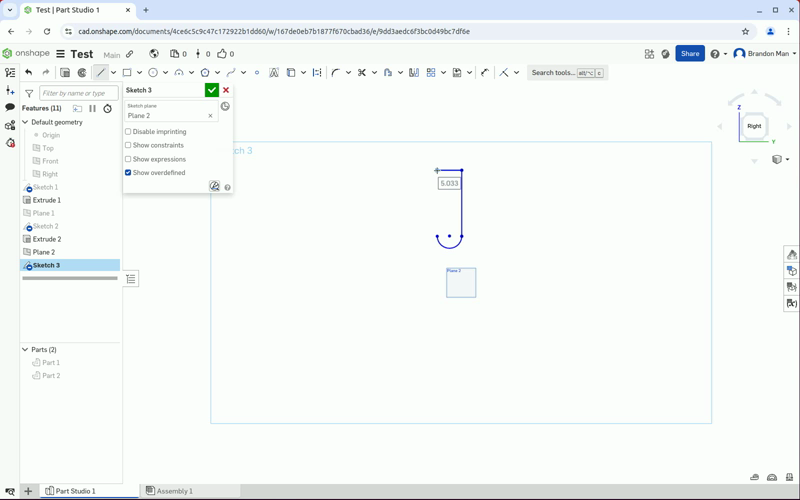
mouse_move(437, 236)
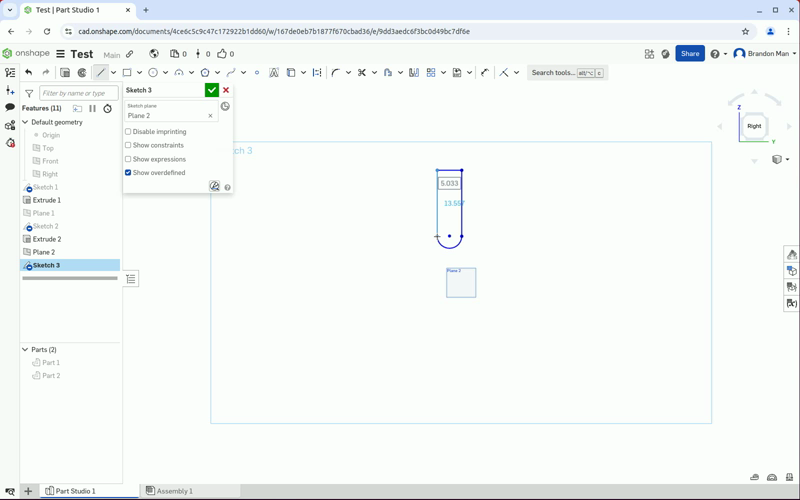
key_up(shift)
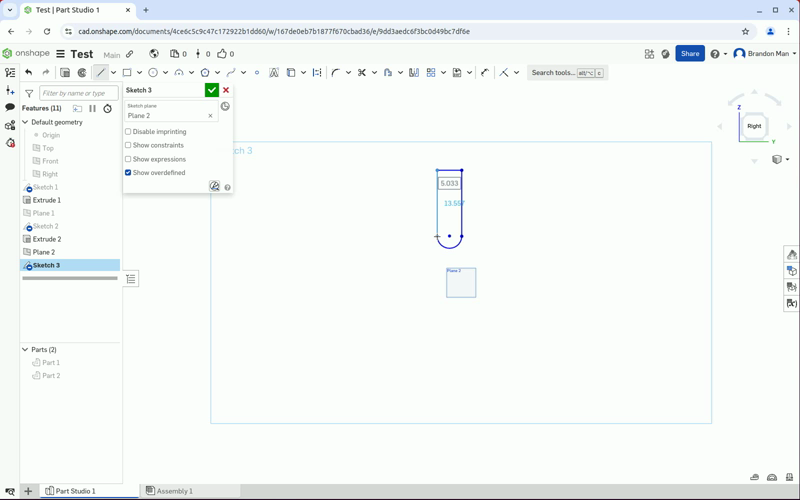
click(437, 236)
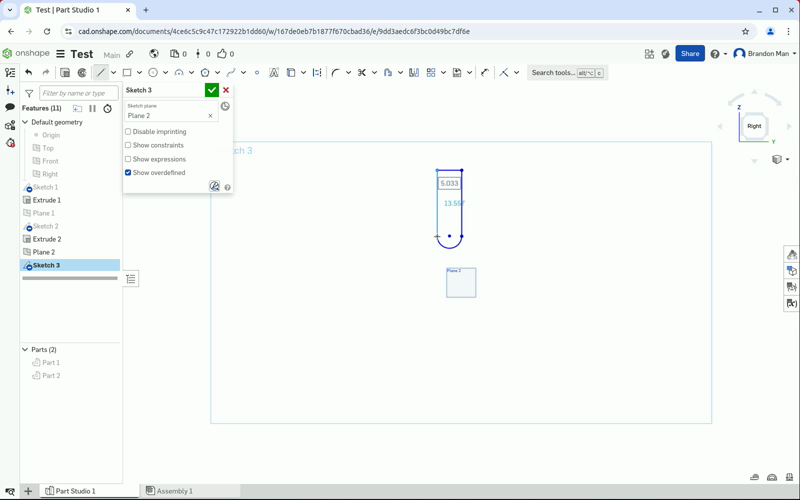
key(esc)
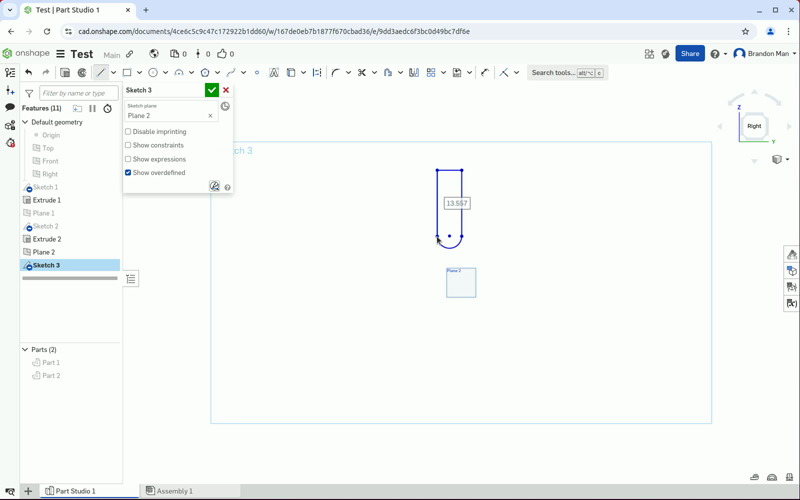
key(c)
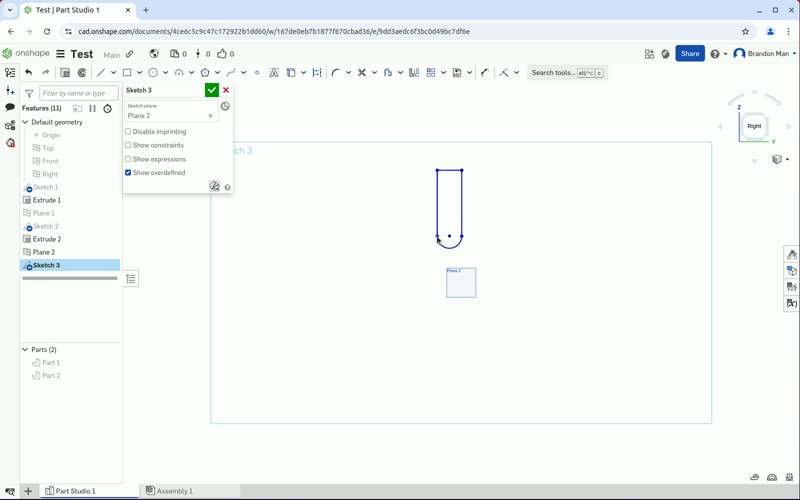
key_down(shift)
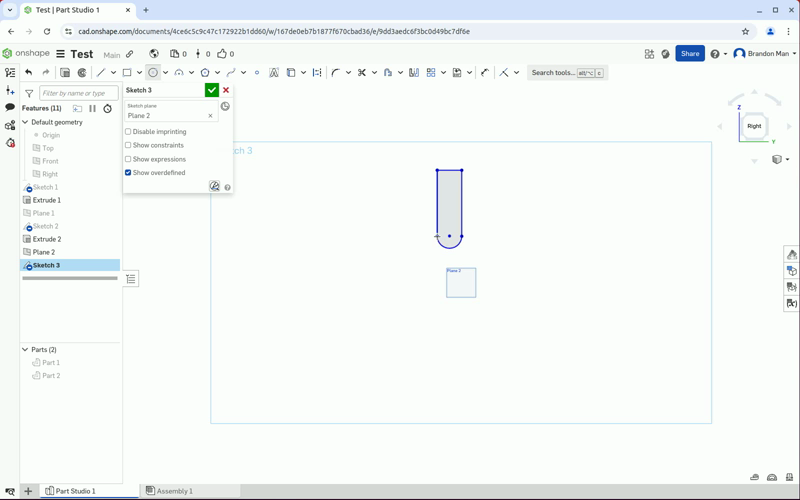
mouse_move(449, 236)
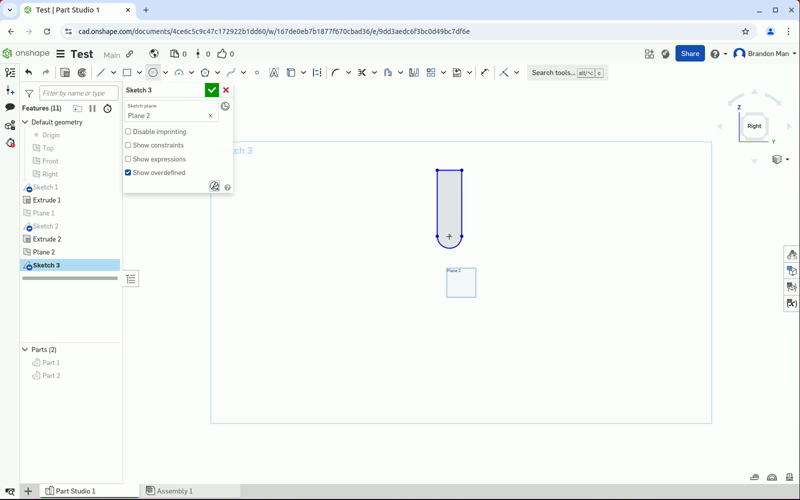
scroll(6)
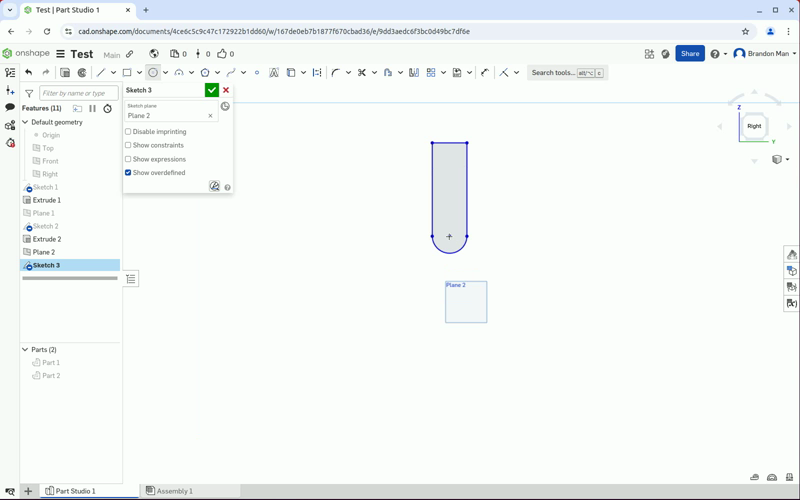
scroll(6)
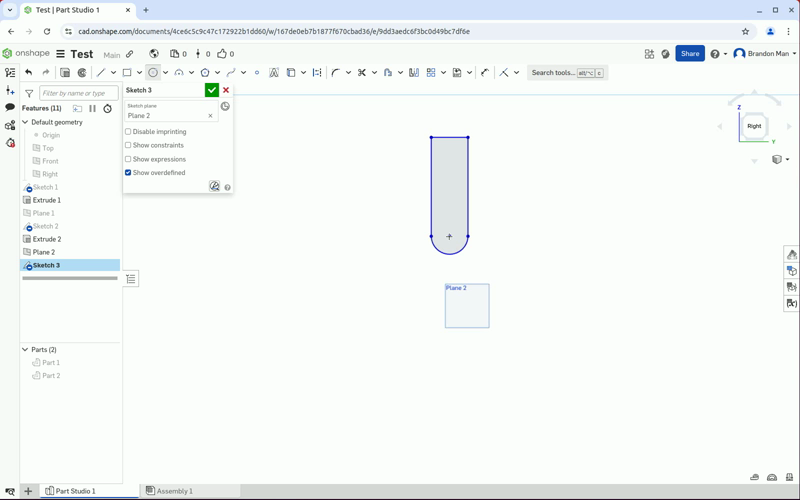
scroll(6)
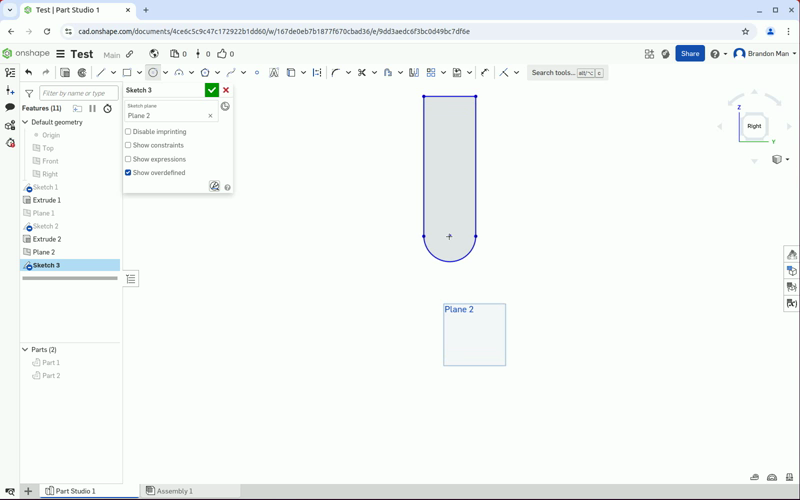
scroll(6)
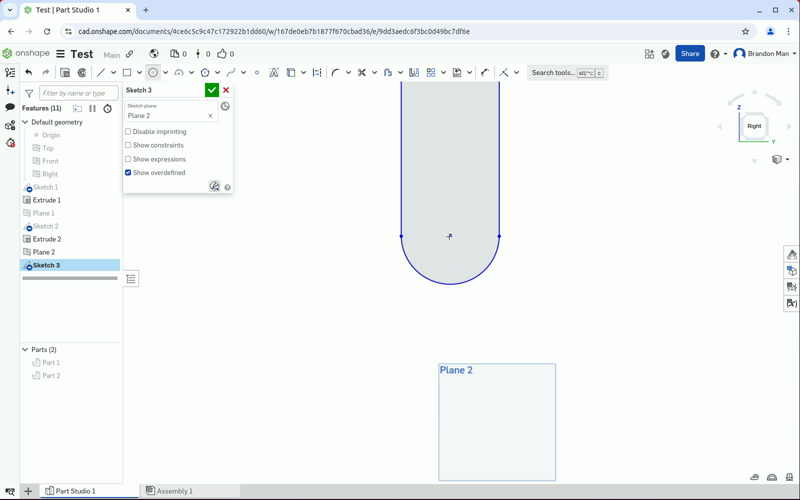
scroll(6)
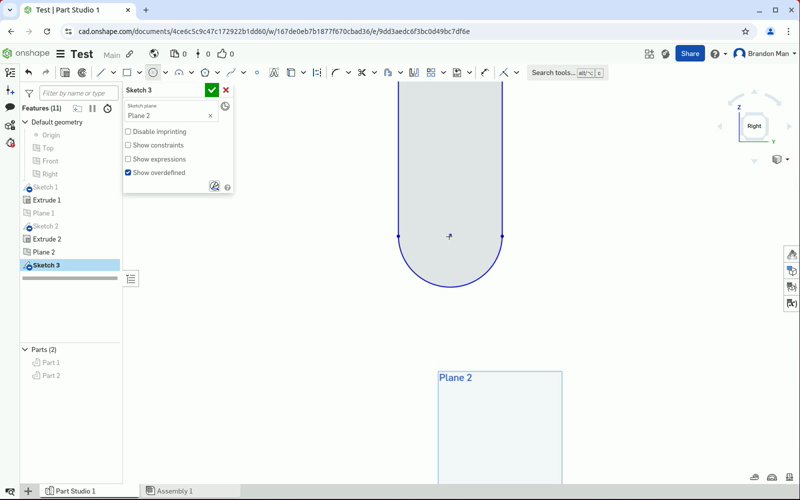
scroll(6)
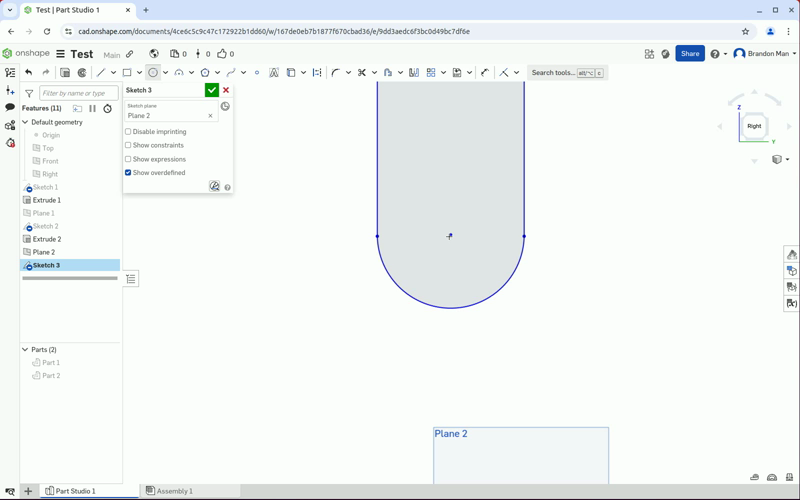
scroll(6)
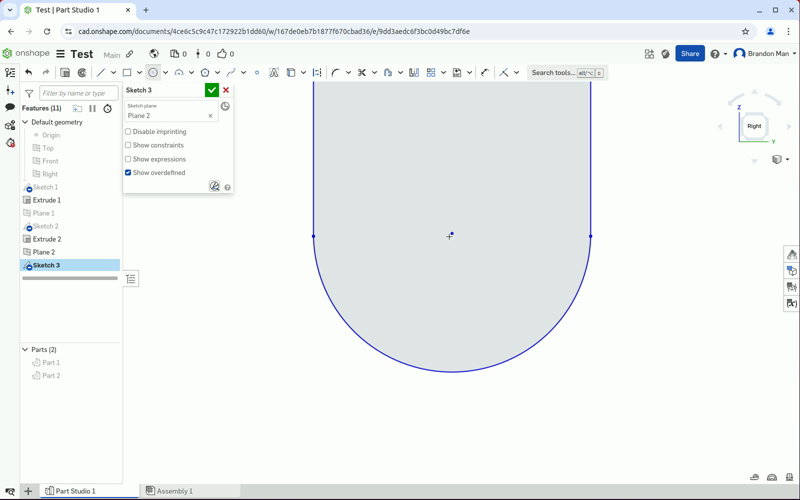
click(449, 236)
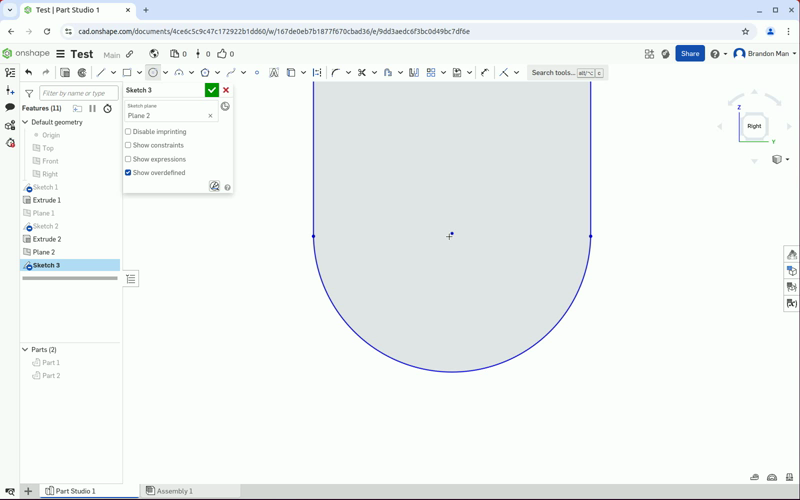
scroll(-6)
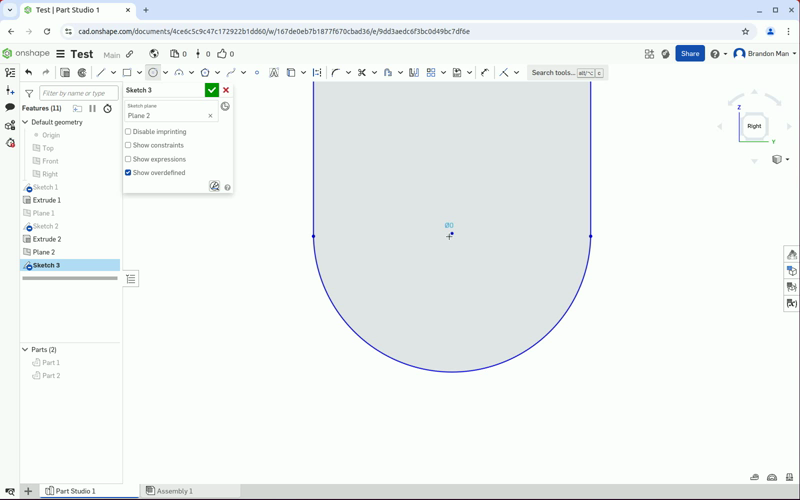
scroll(-6)
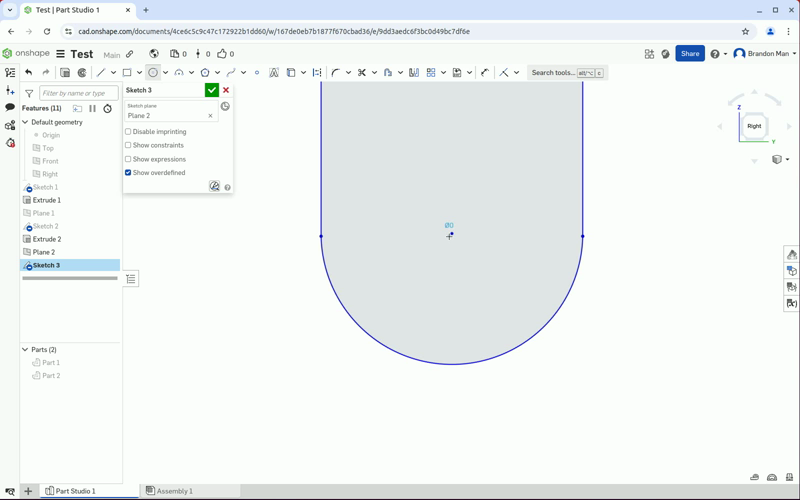
scroll(-6)
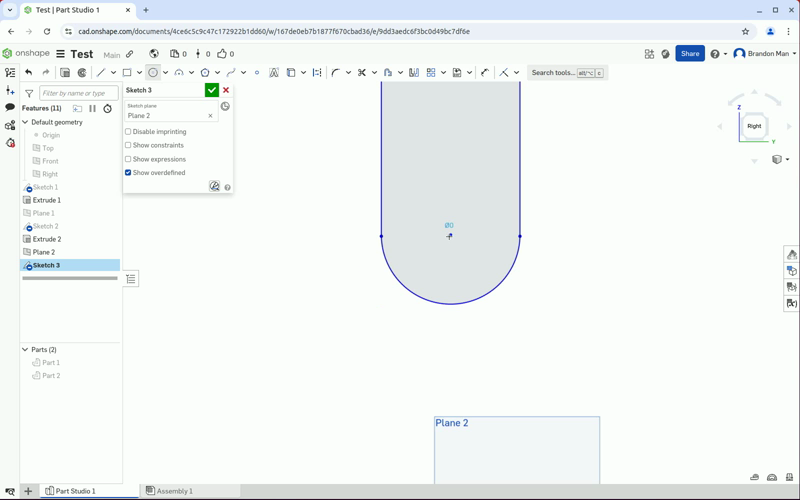
scroll(-6)
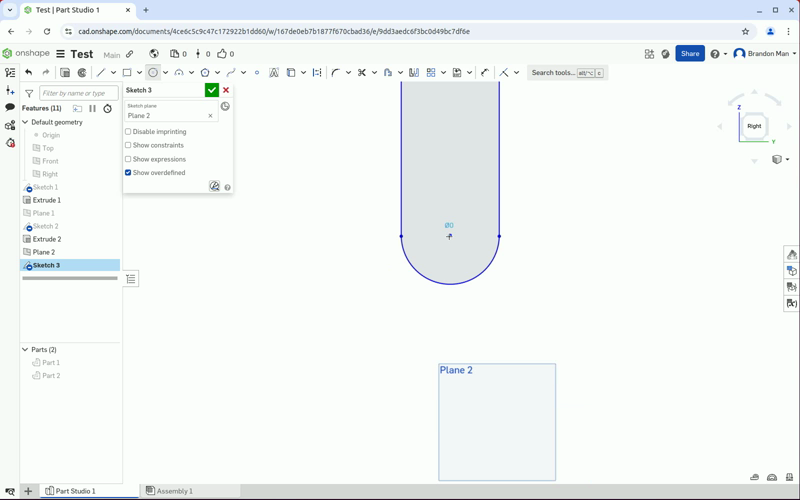
scroll(-6)
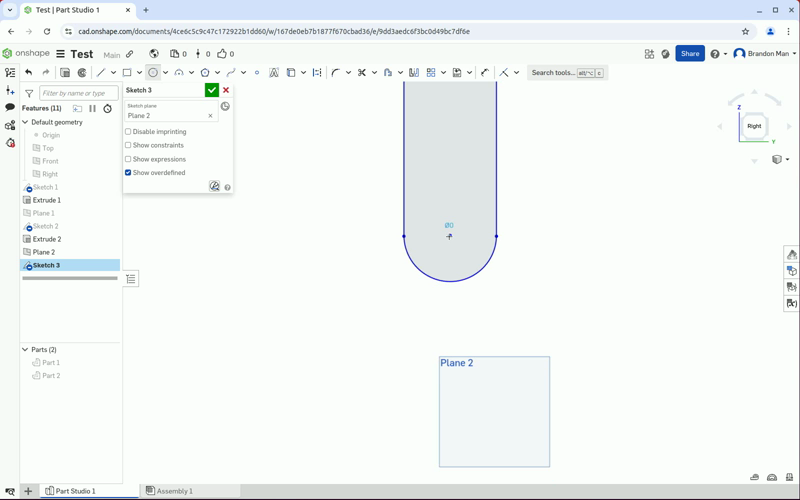
scroll(-6)
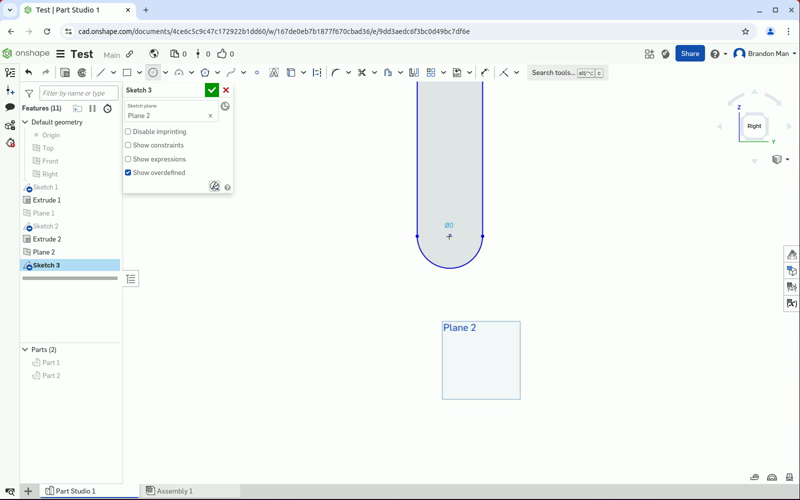
scroll(-6)
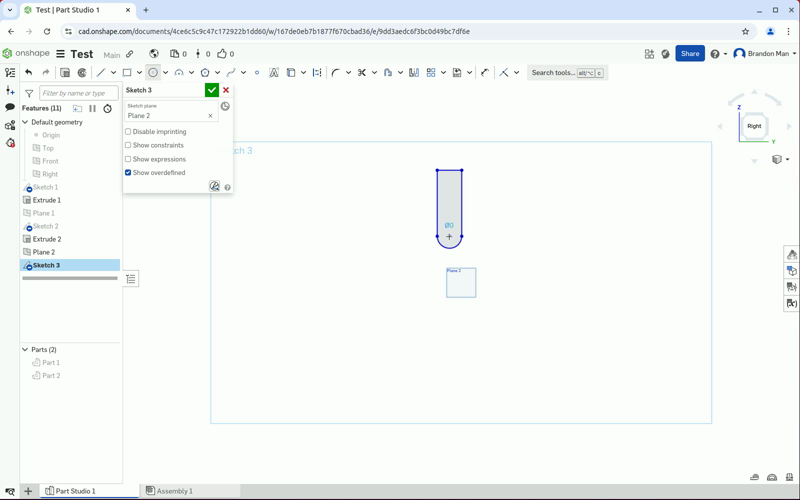
key_up(shift)
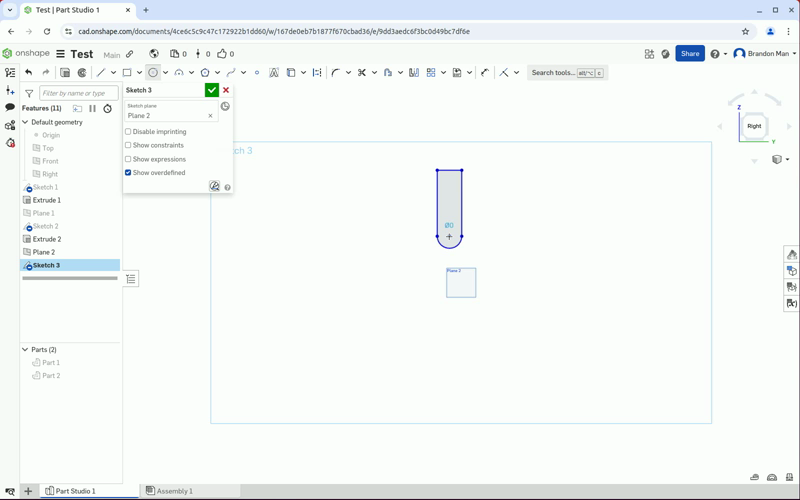
mouse_move(455, 236)
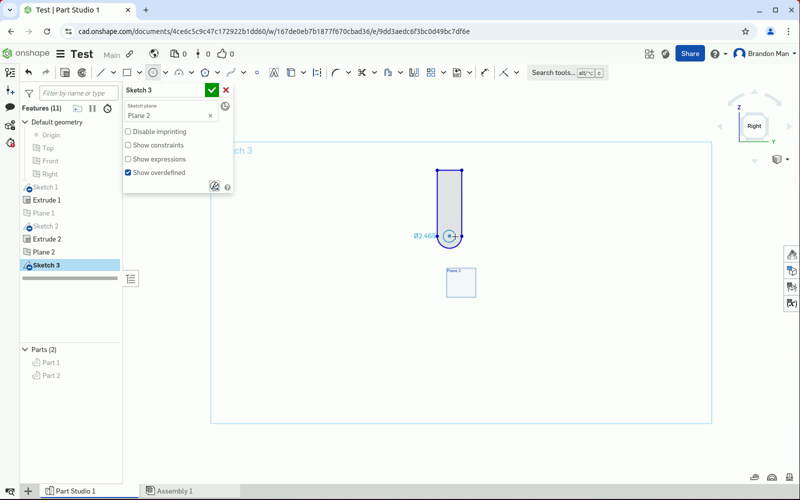
click(455, 236)
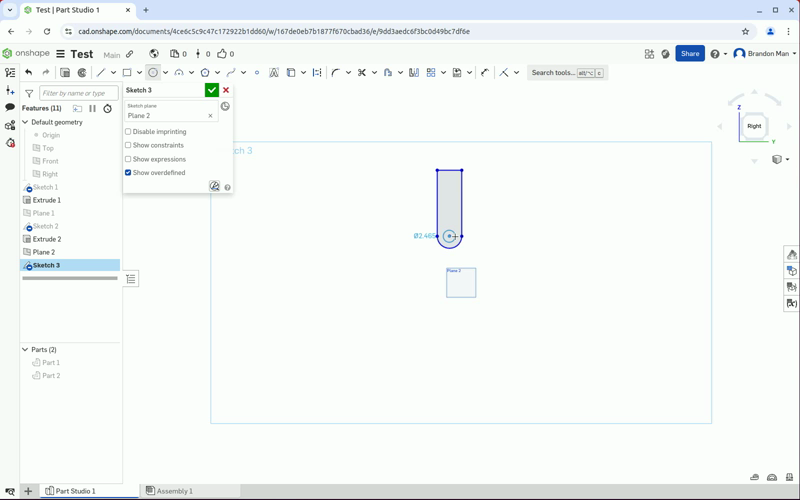
key(esc)
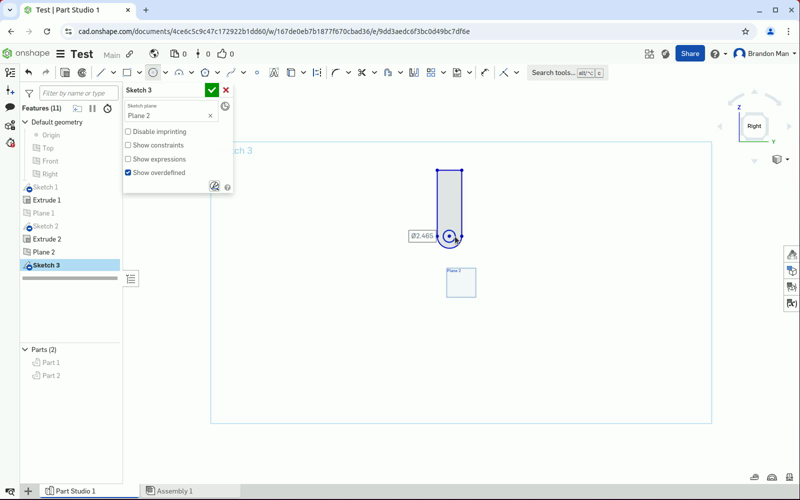
mouse_move(438, 176)
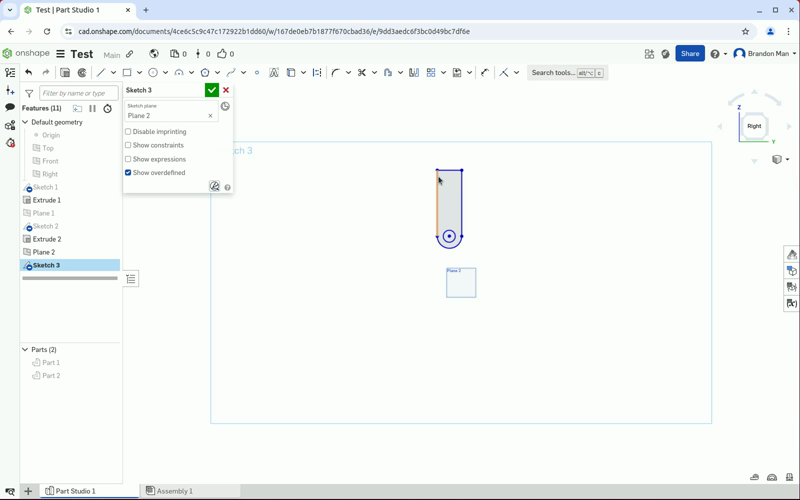
scroll(6)
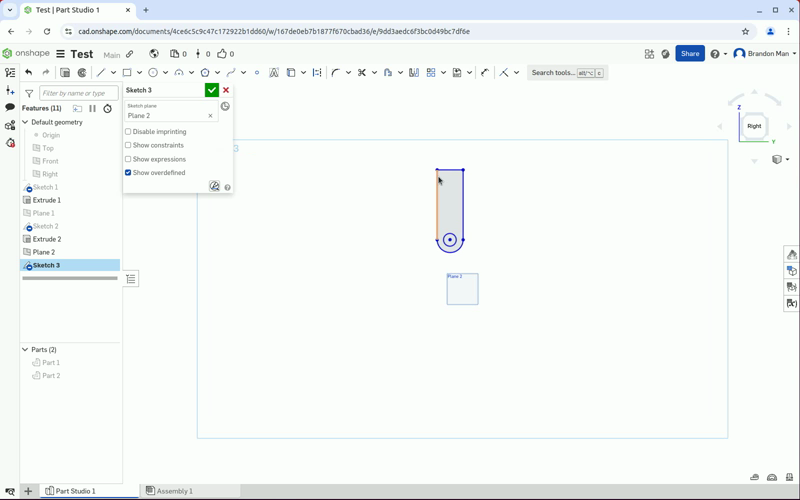
scroll(6)
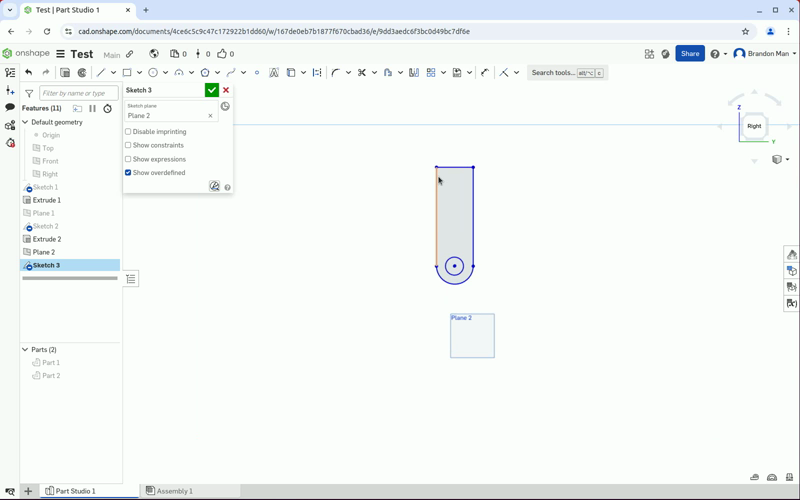
scroll(6)
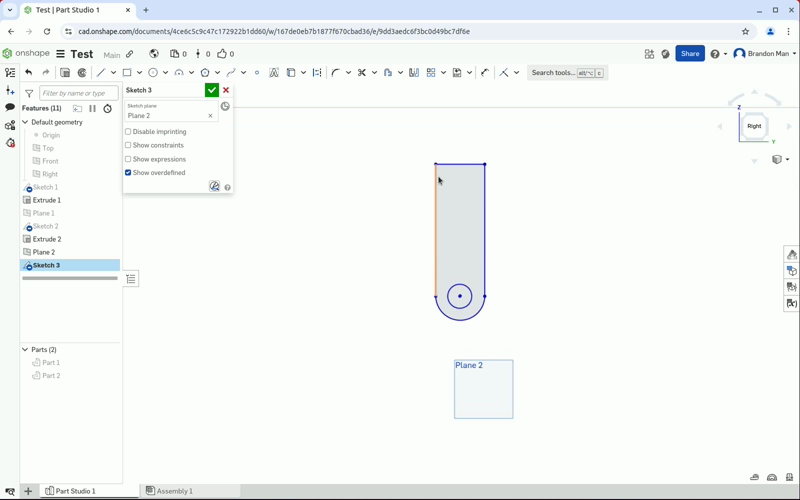
scroll(6)
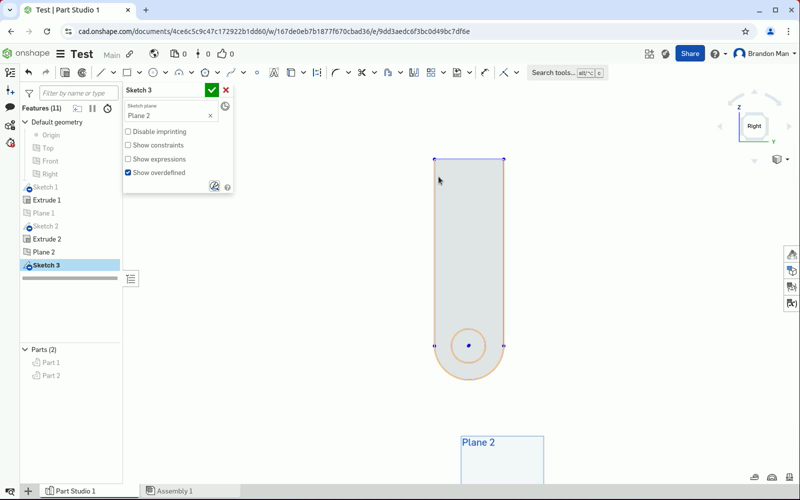
scroll(6)
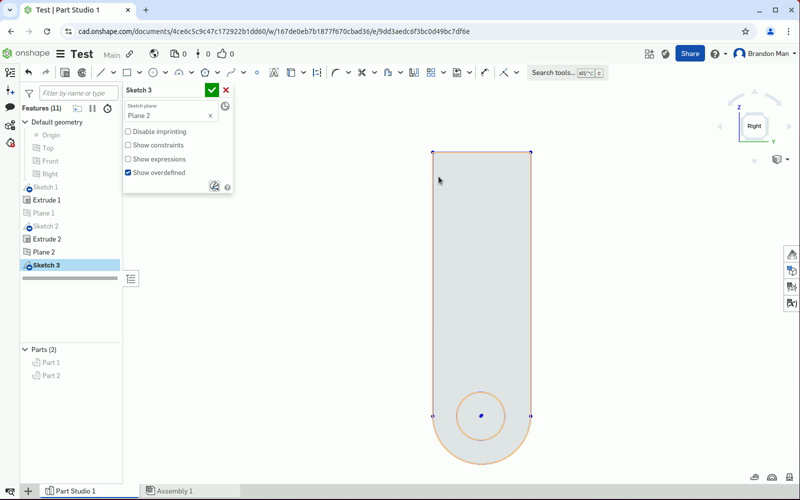
scroll(6)
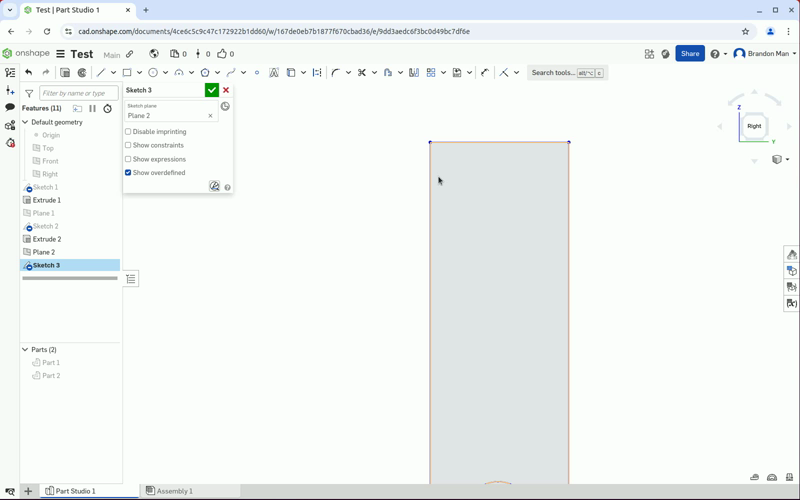
scroll(6)
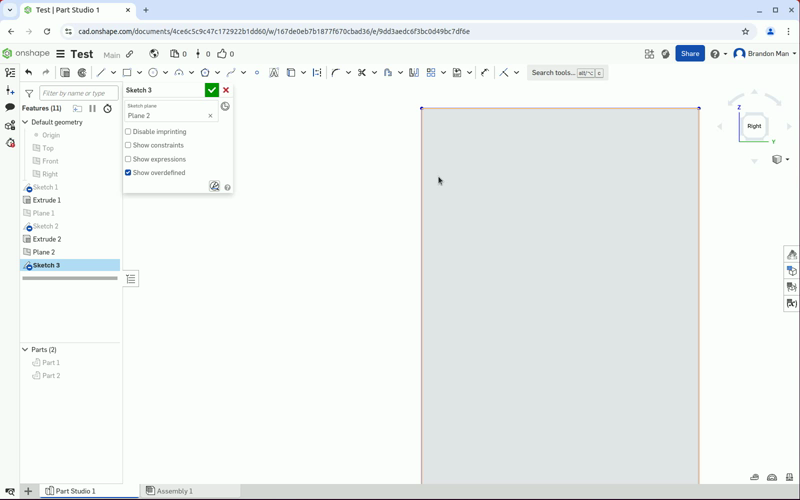
click(438, 176)
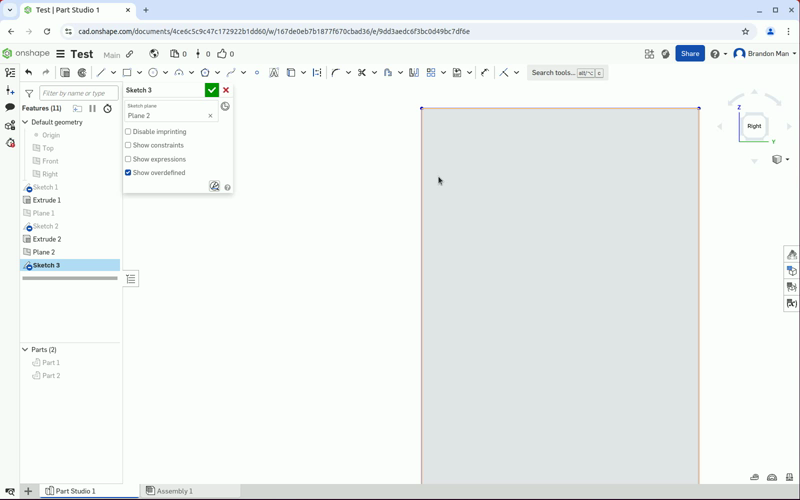
scroll(-6)
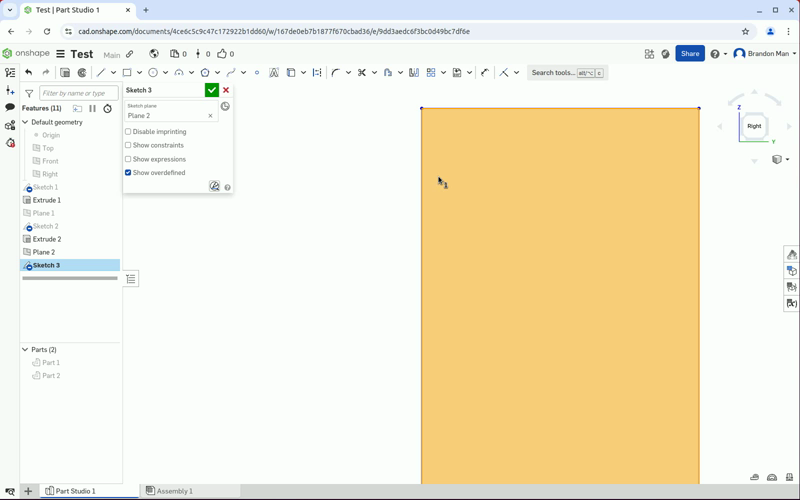
scroll(-6)
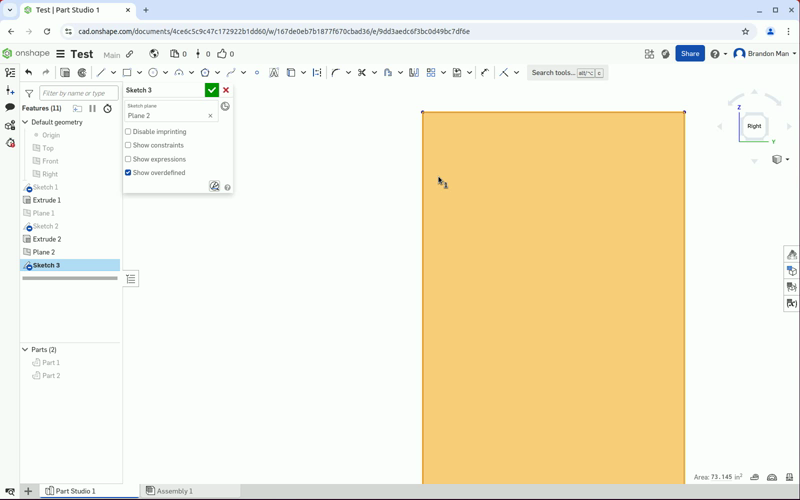
scroll(-6)
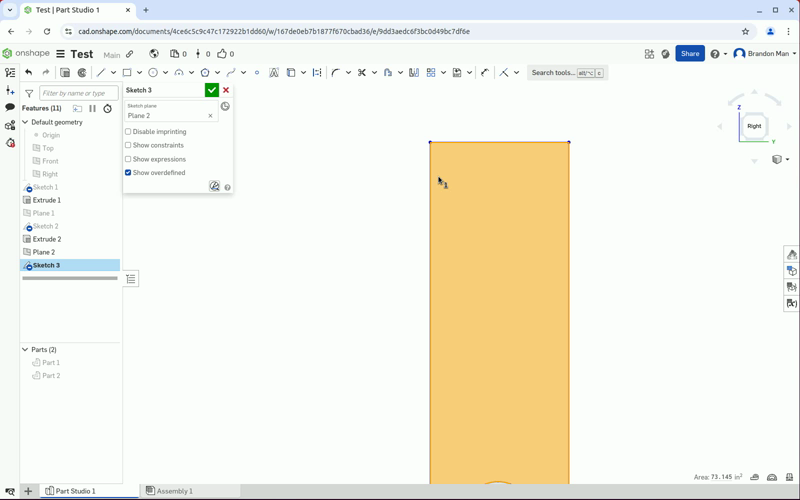
scroll(-6)
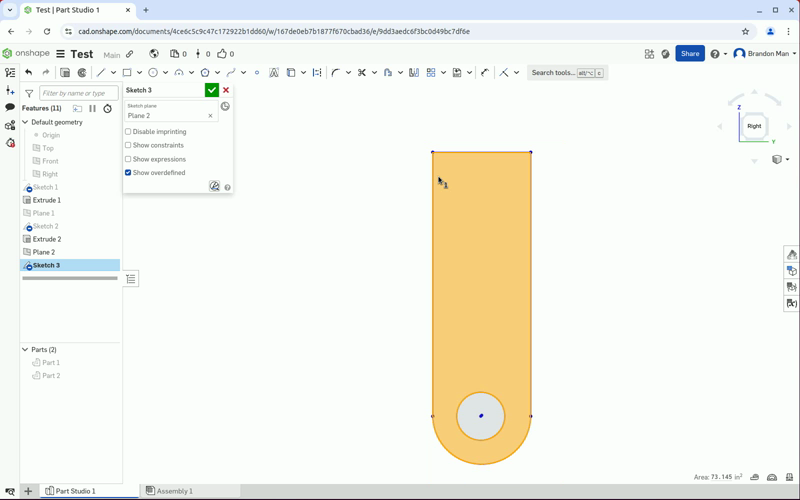
scroll(-6)
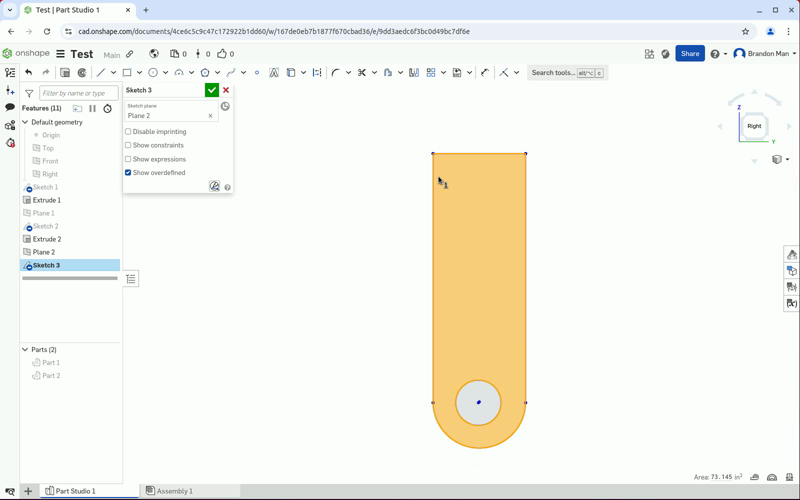
scroll(-6)
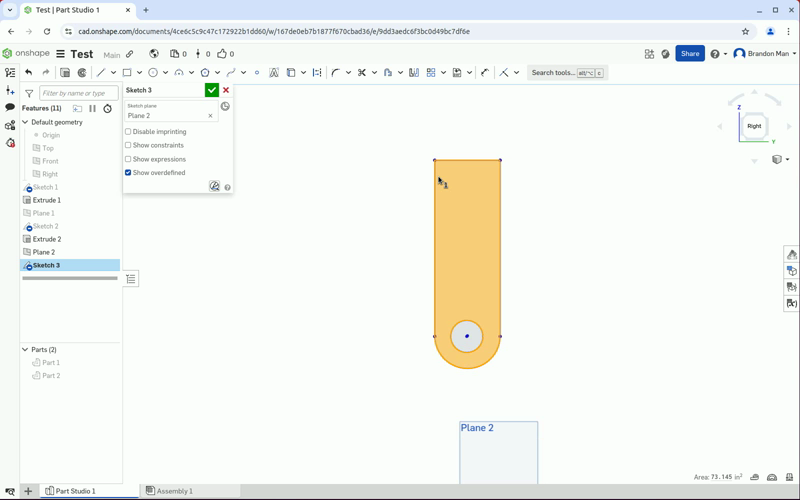
scroll(-6)
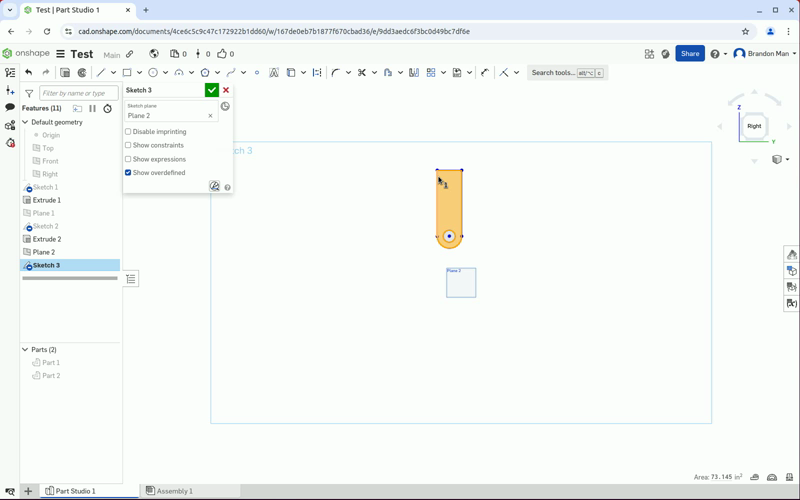
mouse_move(73, 352)
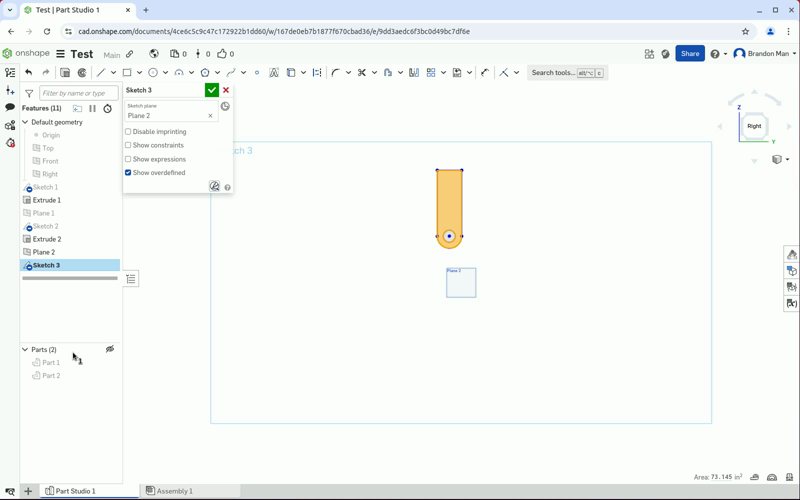
key(shift+y)
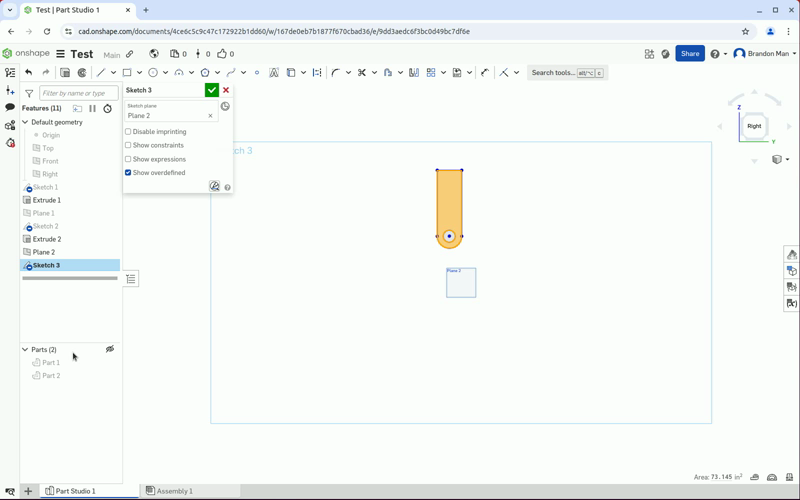
key(shift+e)
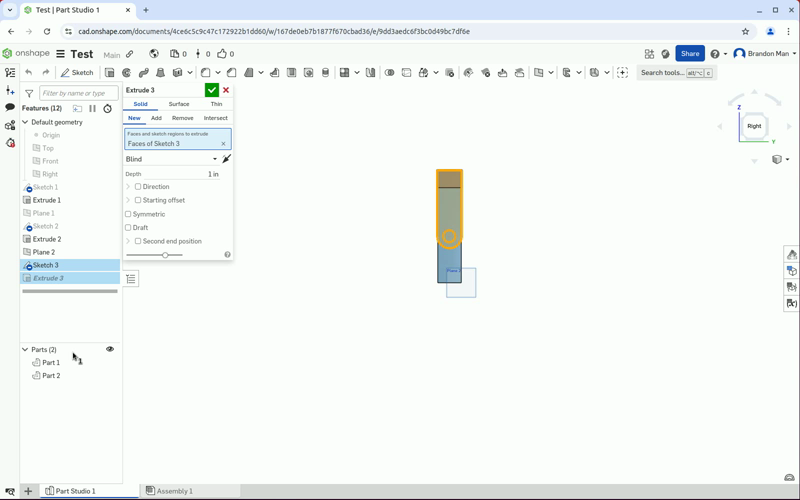
mouse_move(143, 106)
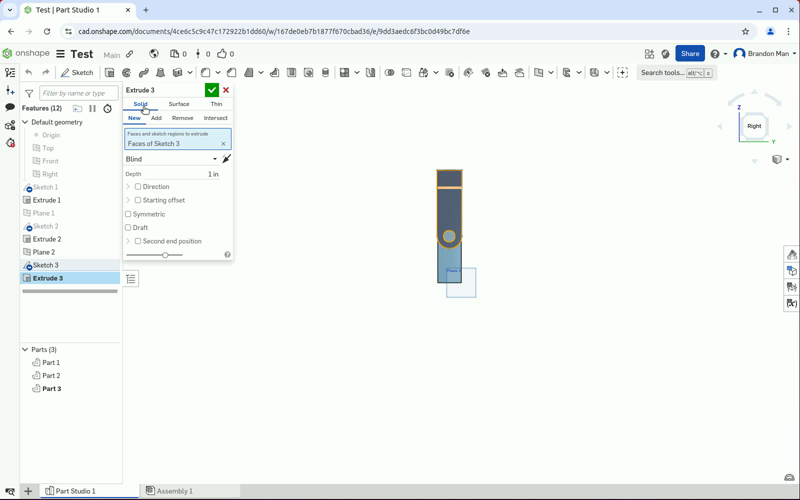
click(143, 106)
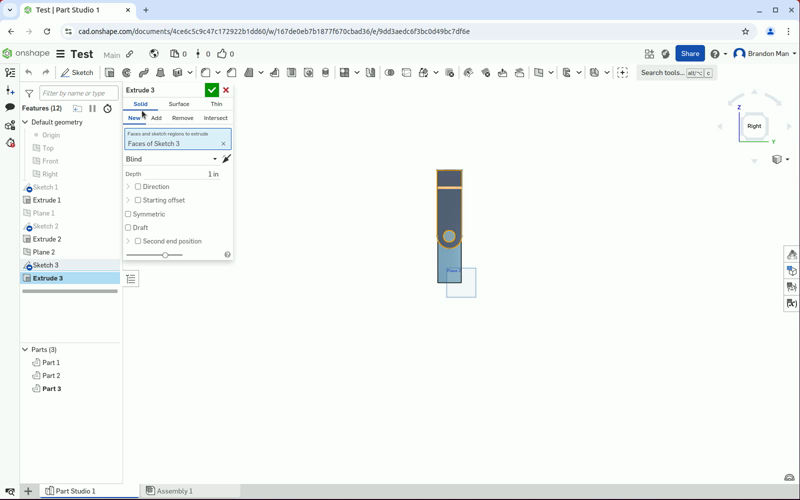
mouse_move(137, 120)
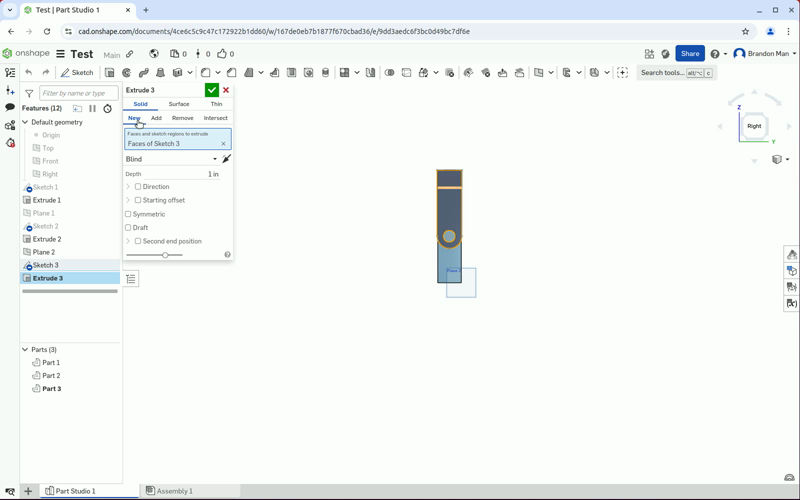
click(137, 120)
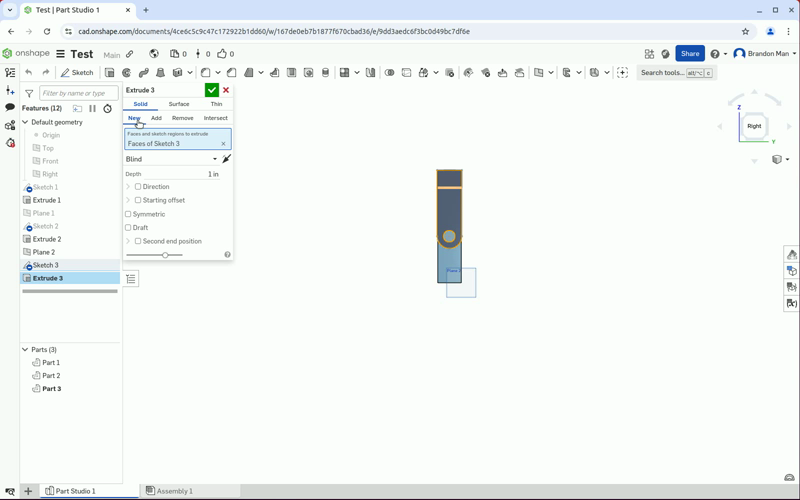
key(tab, 4)
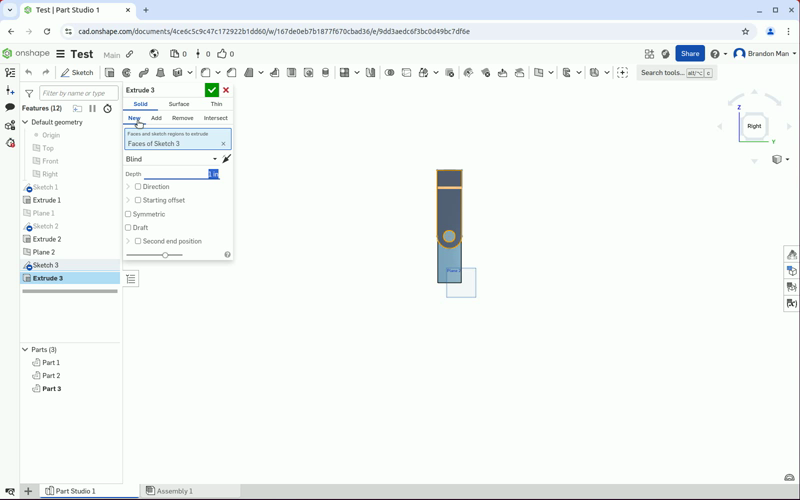
text(3.611)
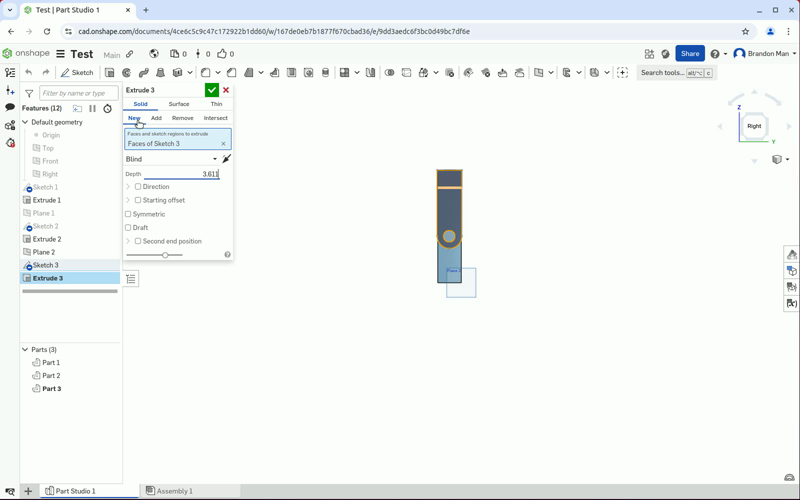
key(enter)
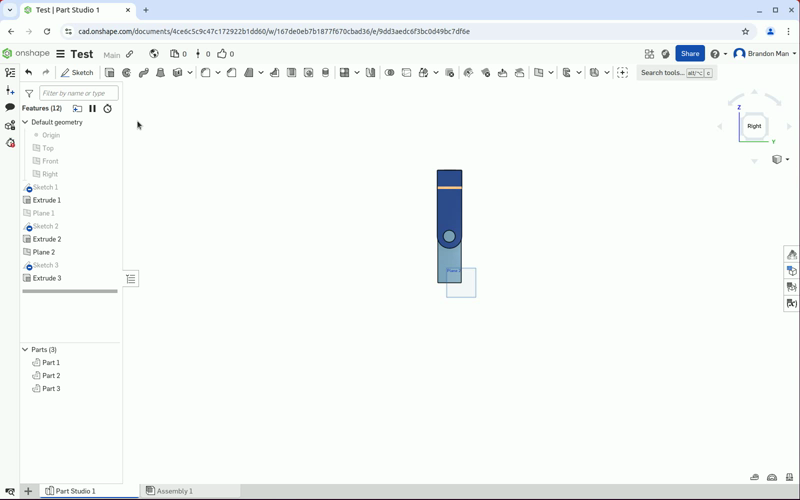
key(shift+h)
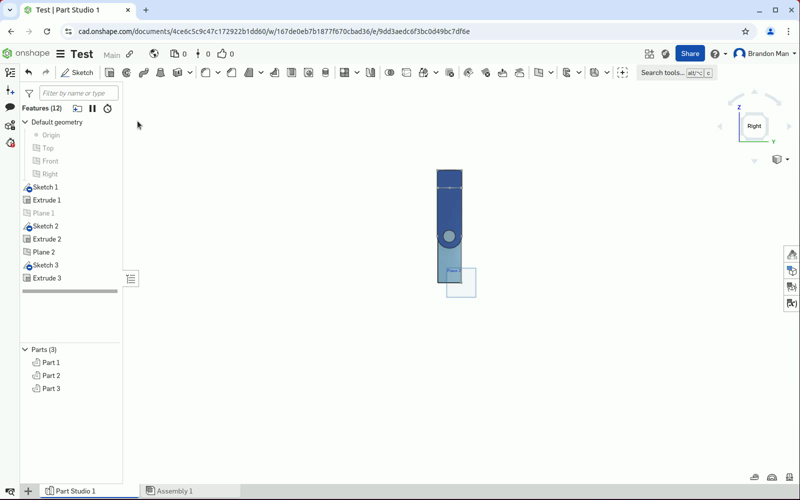
key(shift+h)
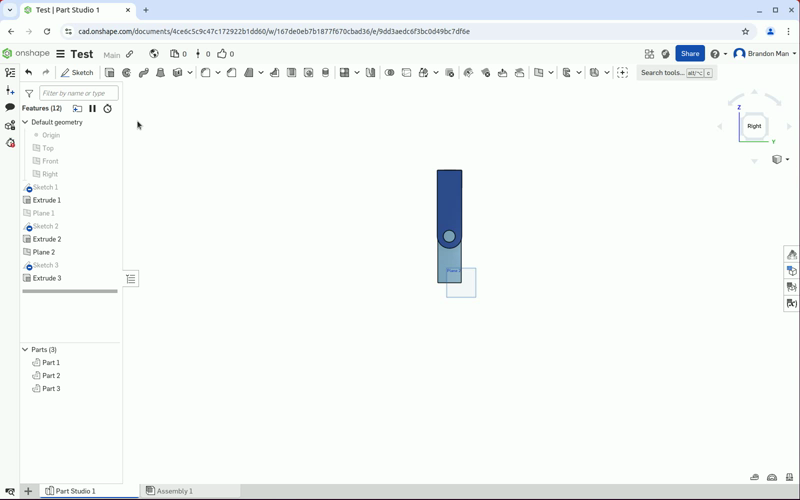
mouse_move(73, 189)
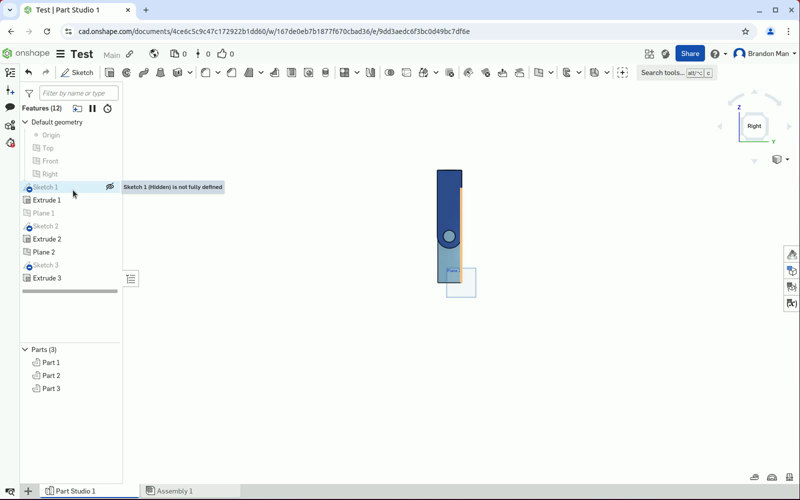
click(73, 189)
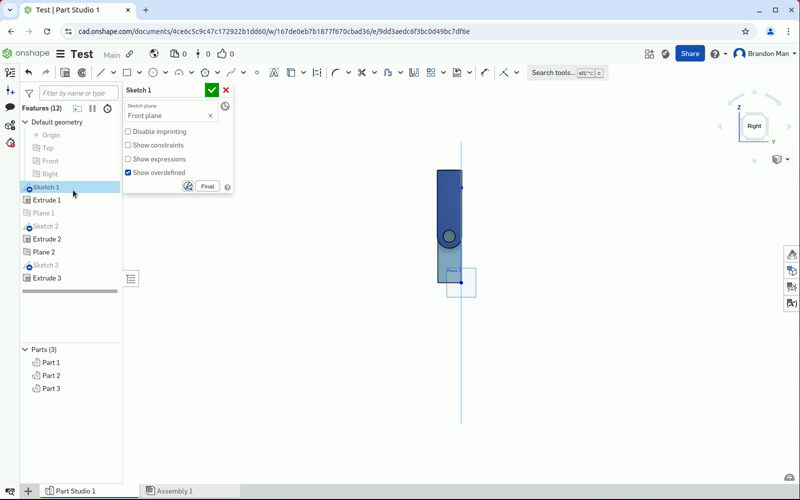
mouse_move(229, 92)
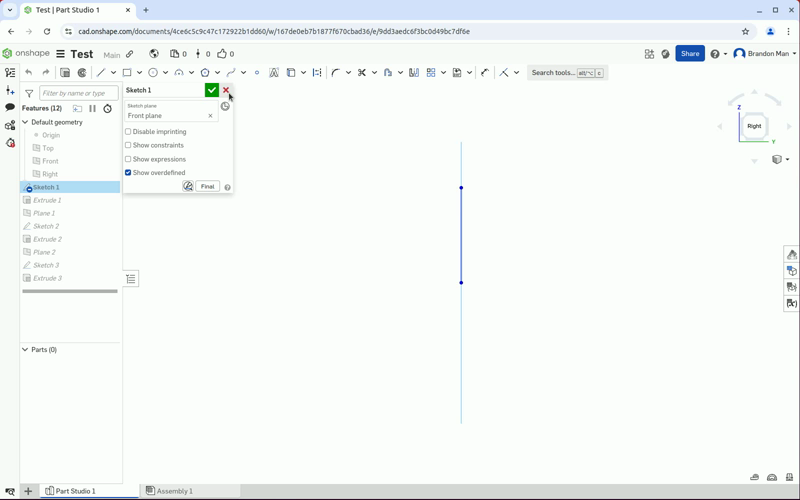
click(229, 92)
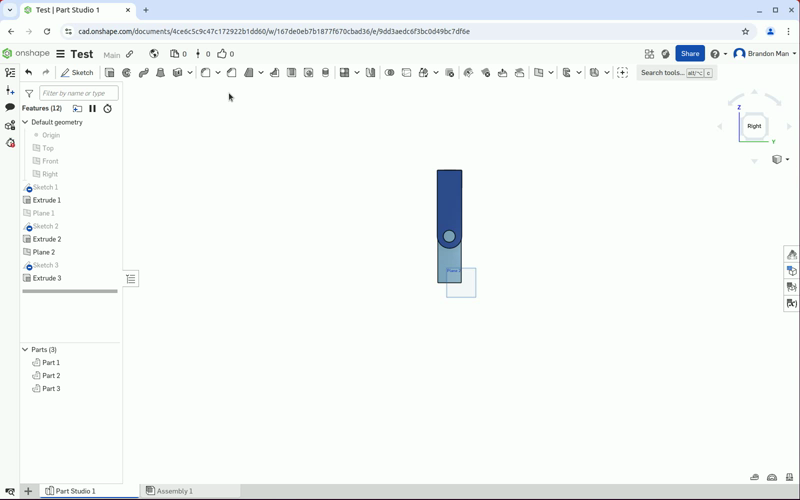
mouse_move(73, 352)
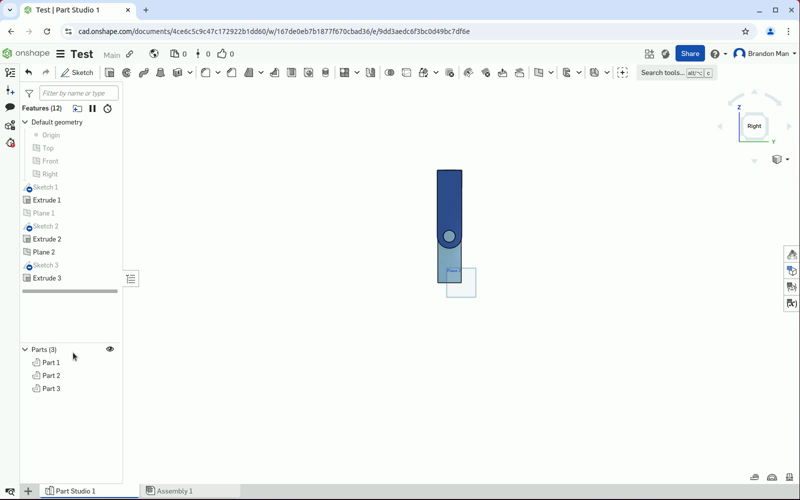
key(y)
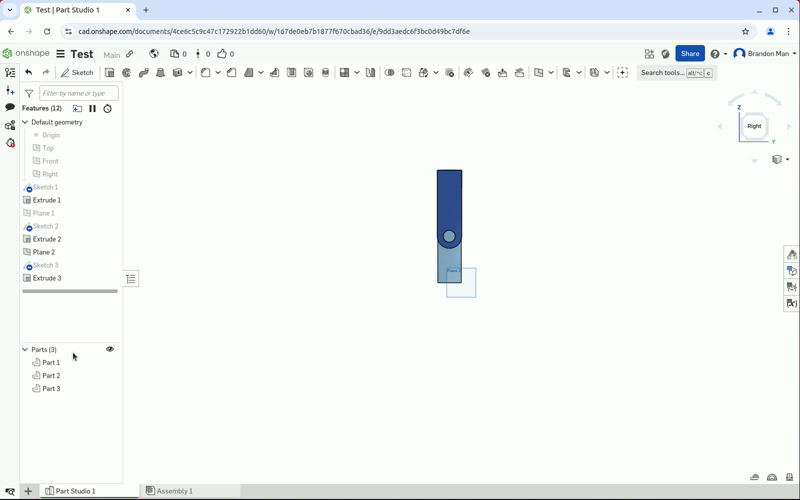
key(shift+p)
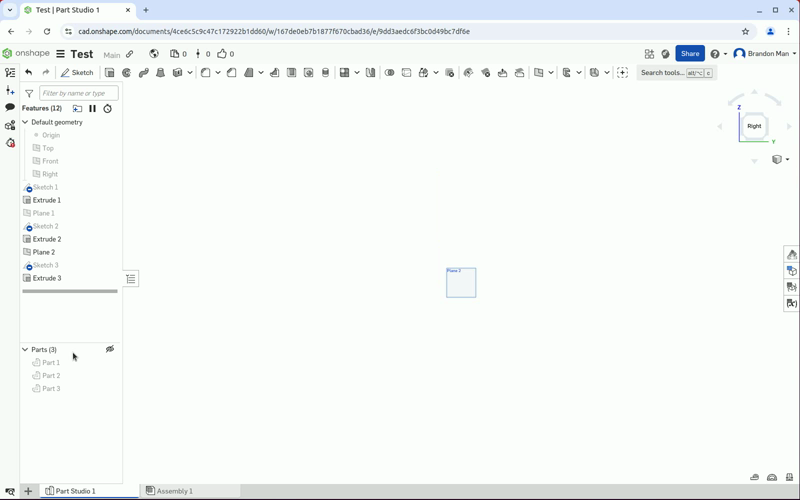
key(space)
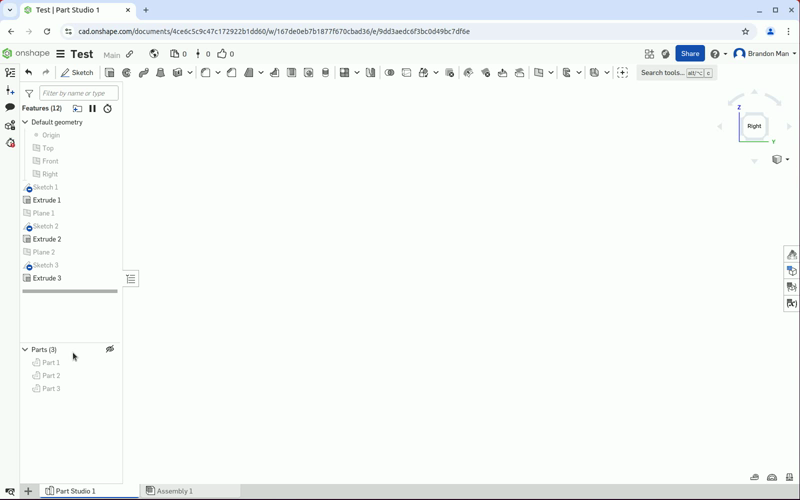
key_down(shift)
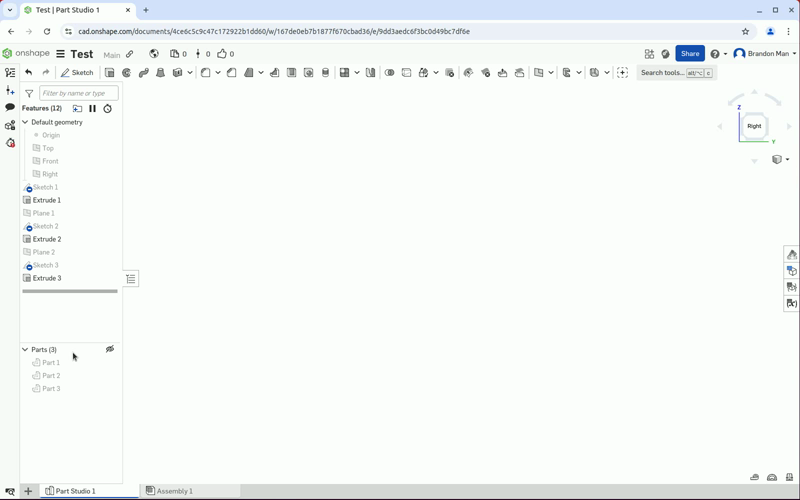
key(right)
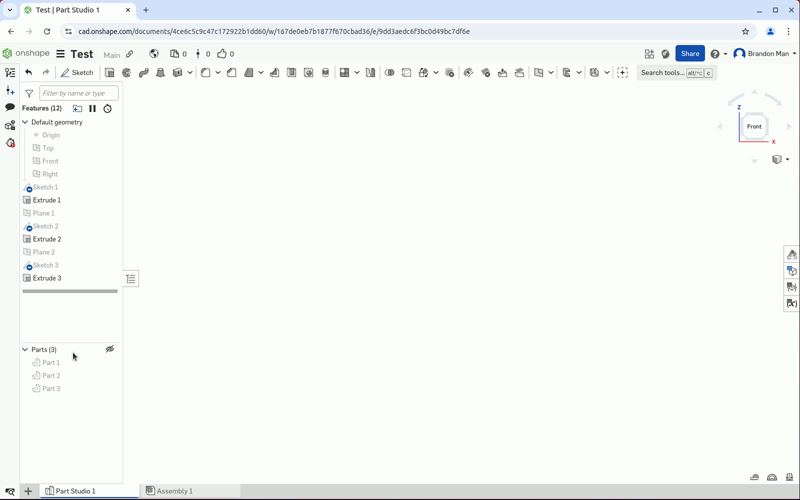
key_up(shift)
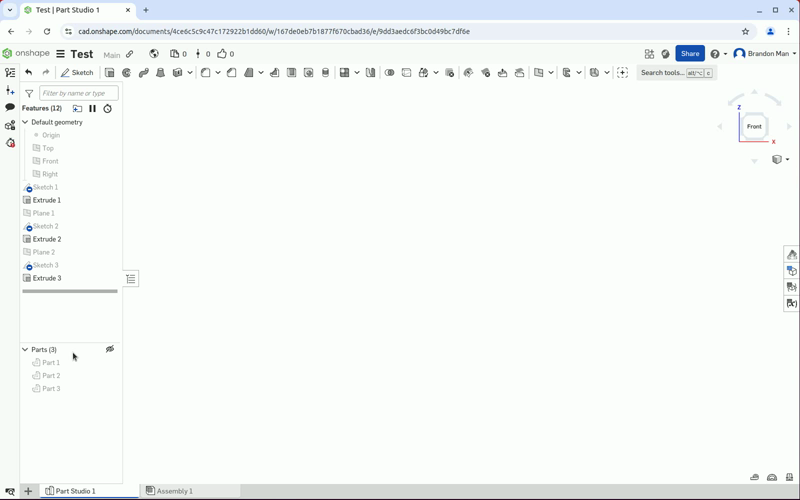
mouse_move(73, 352)
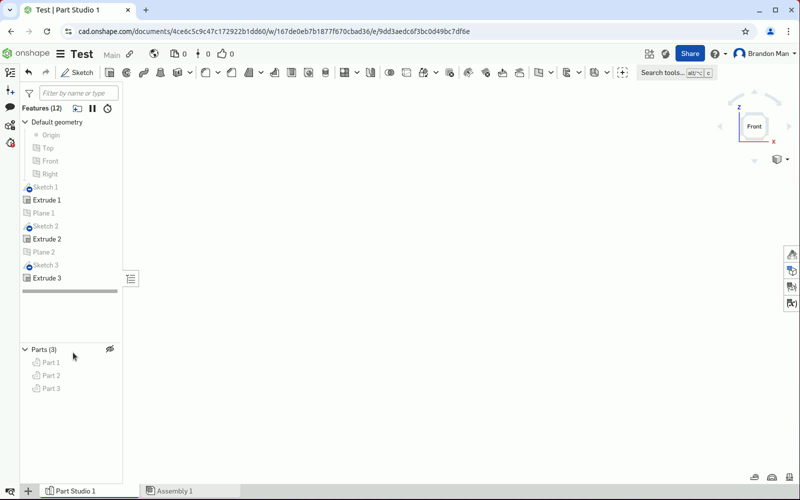
key(shift+y)
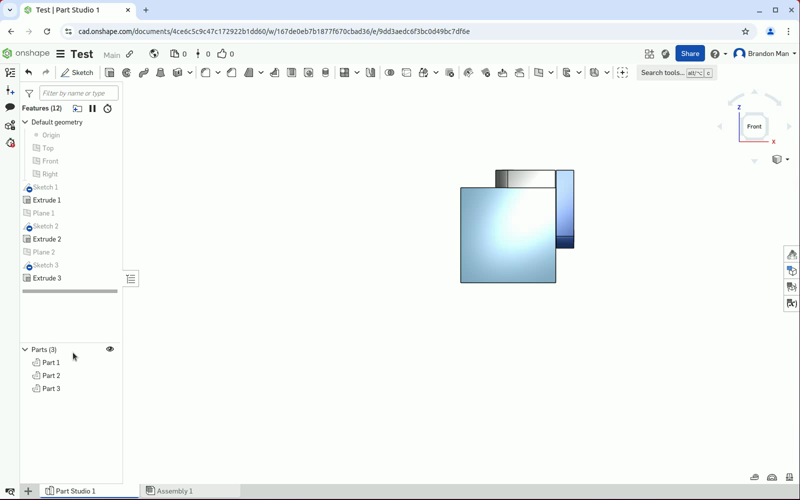
mouse_move(541, 75)
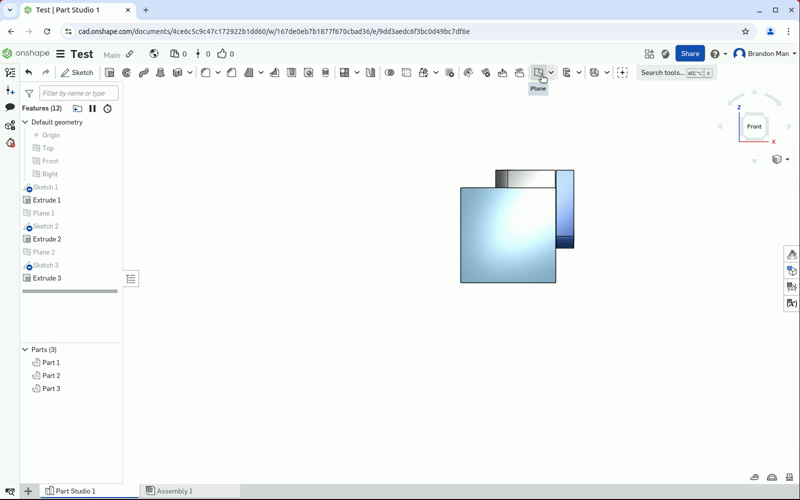
click(541, 75)
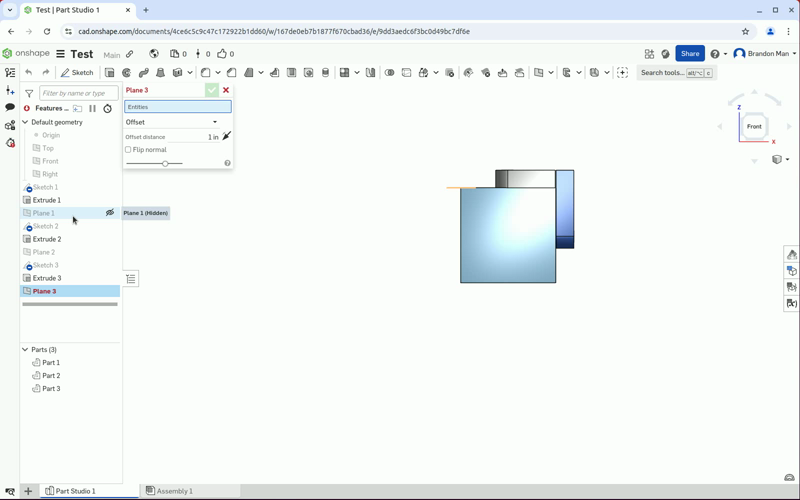
scroll(3)
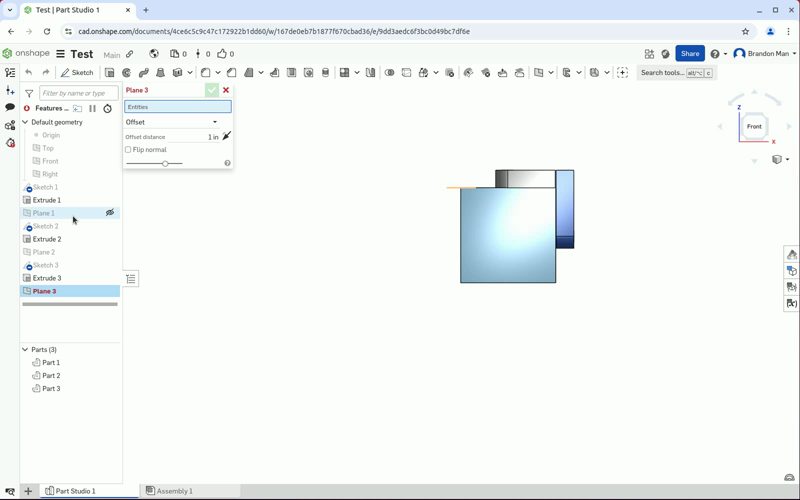
mouse_move(73, 163)
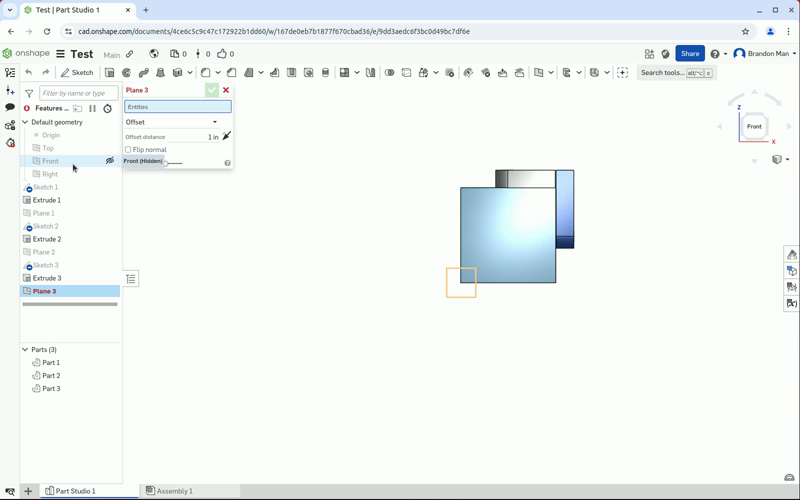
click(73, 163)
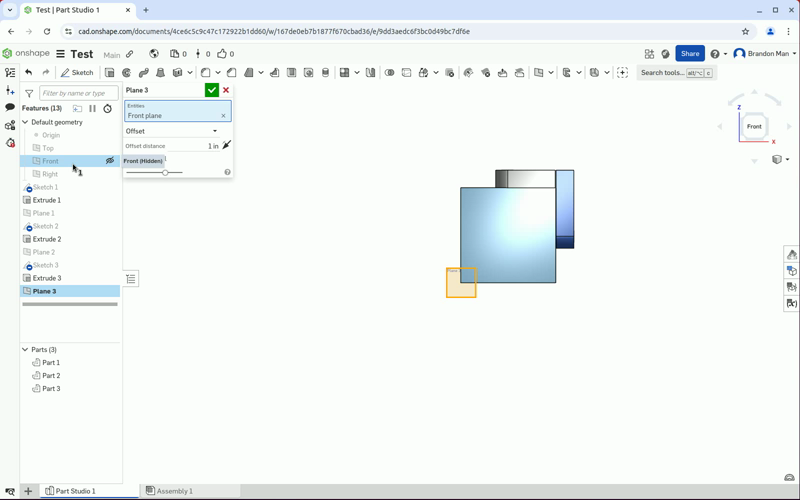
key(tab, 2)
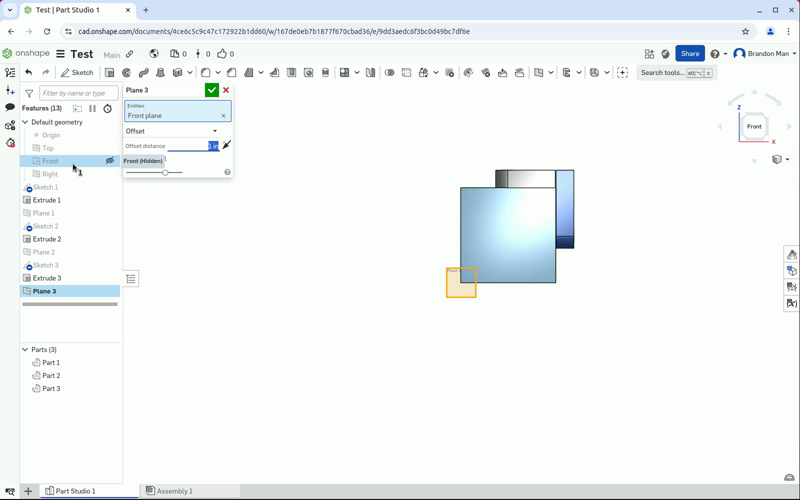
text(4.807)
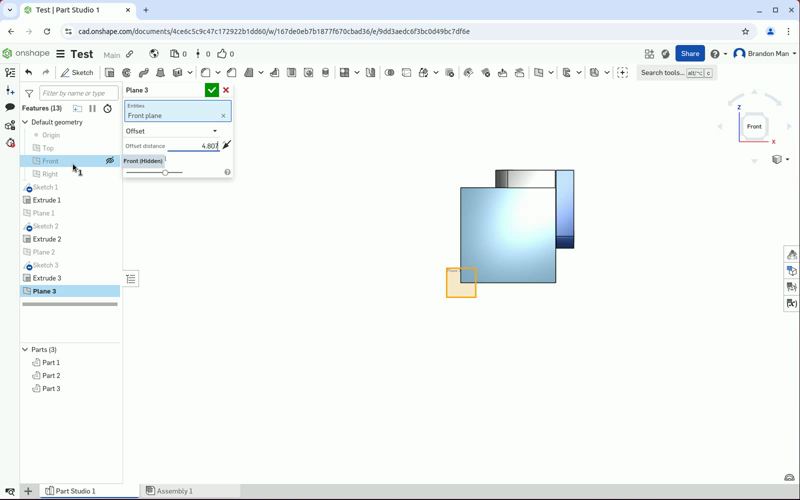
key(enter, 2)
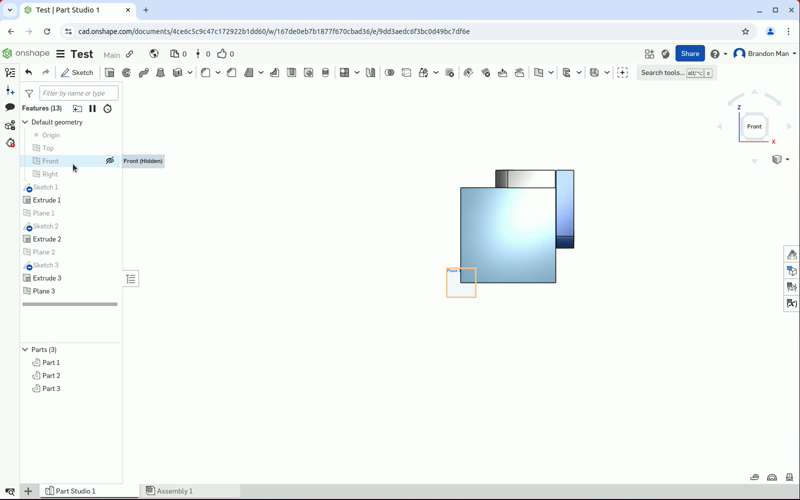
key(shift+s)
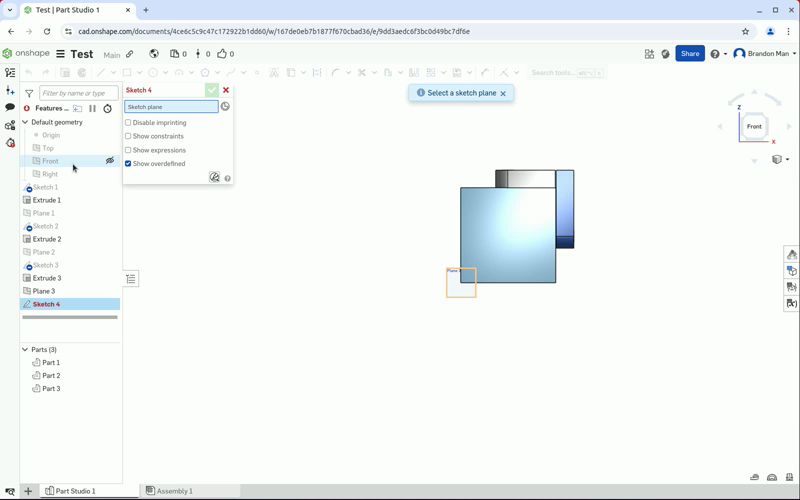
mouse_move(73, 293)
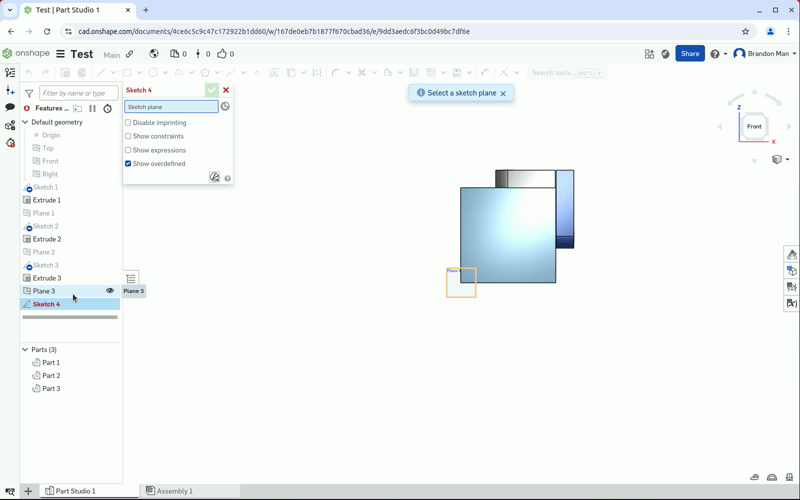
click(73, 293)
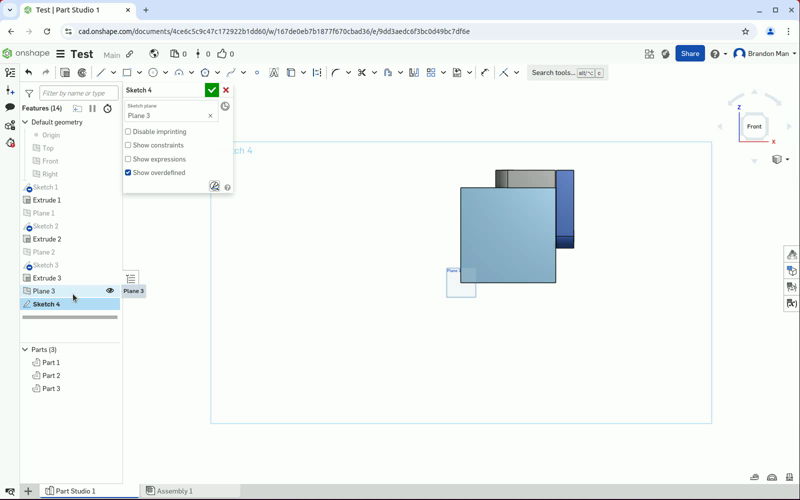
mouse_move(73, 352)
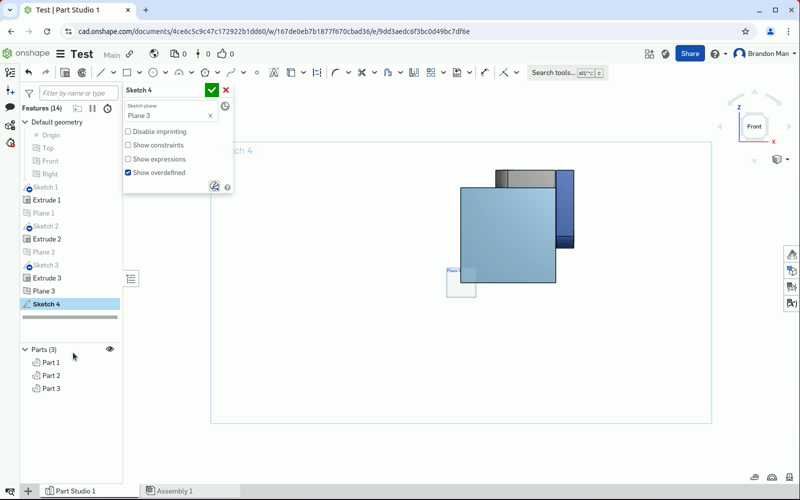
key(y)
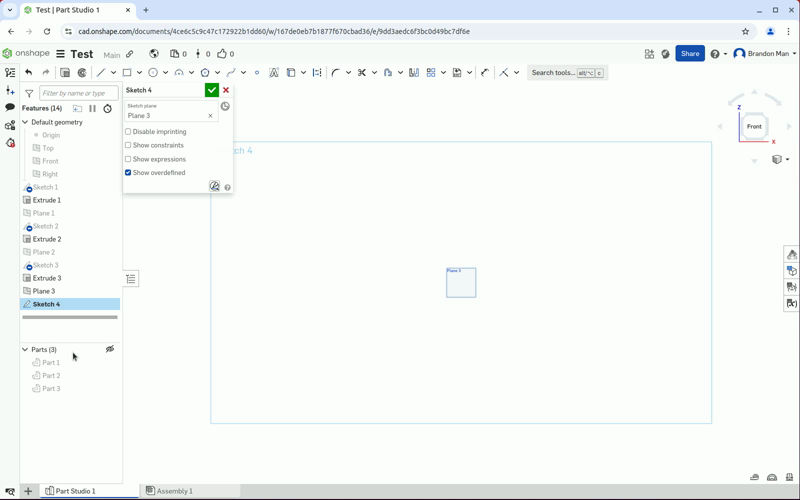
key(c)
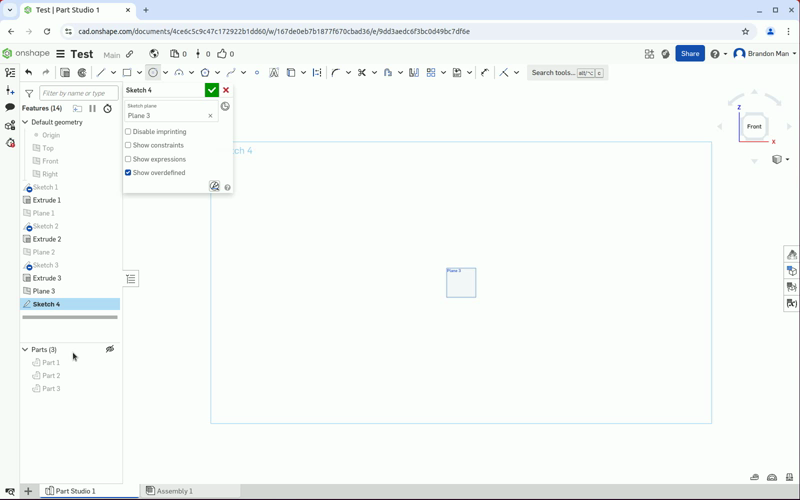
key_down(shift)
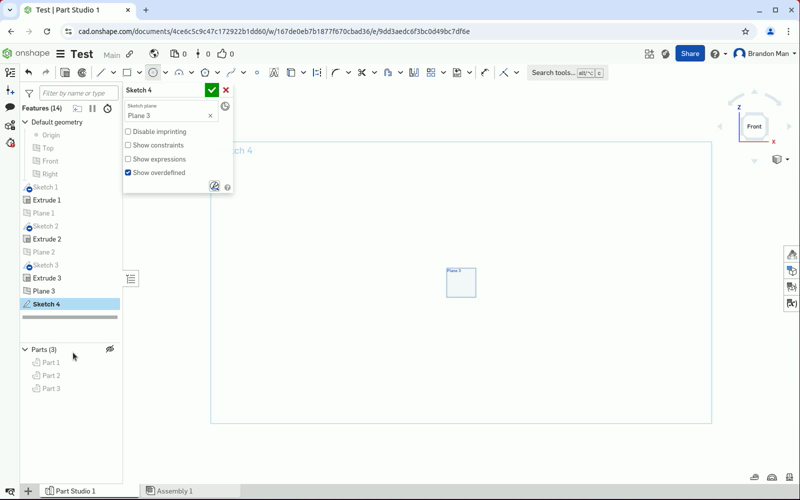
mouse_move(508, 236)
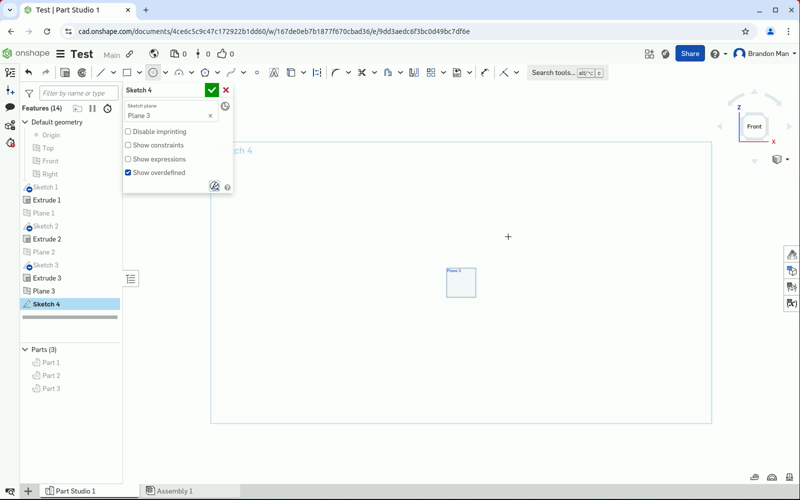
click(508, 236)
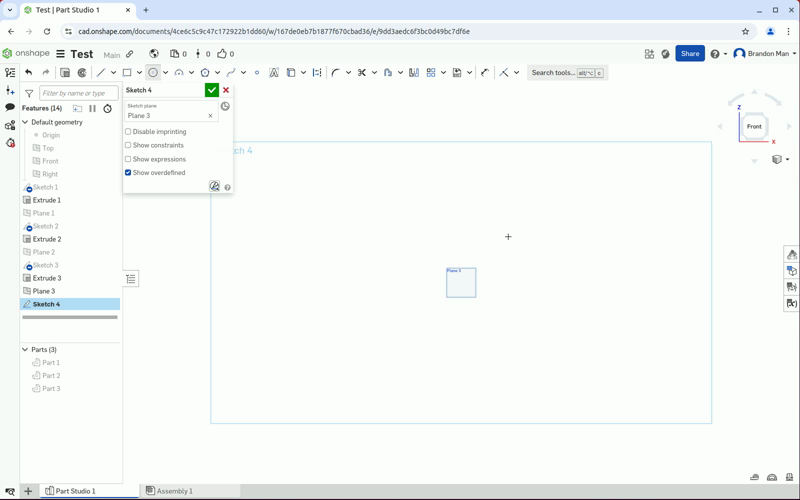
key_up(shift)
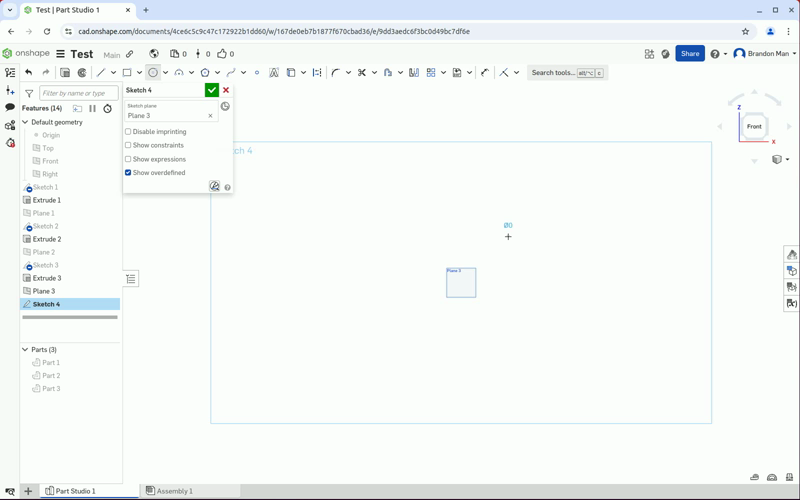
mouse_move(532, 236)
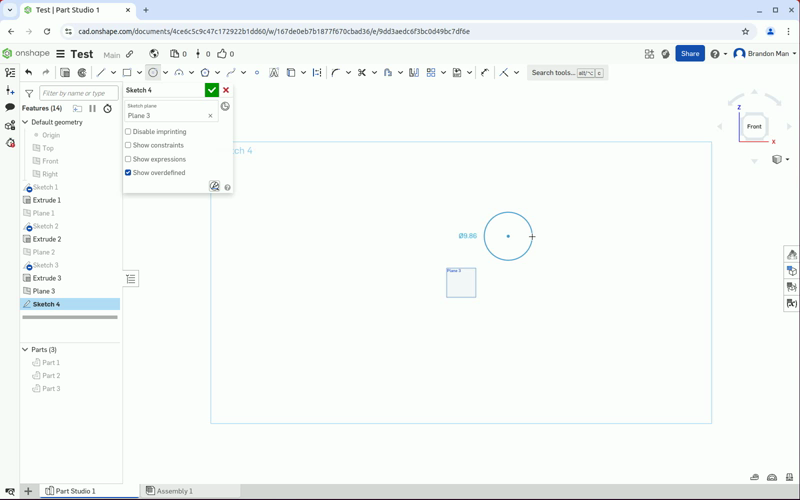
click(532, 236)
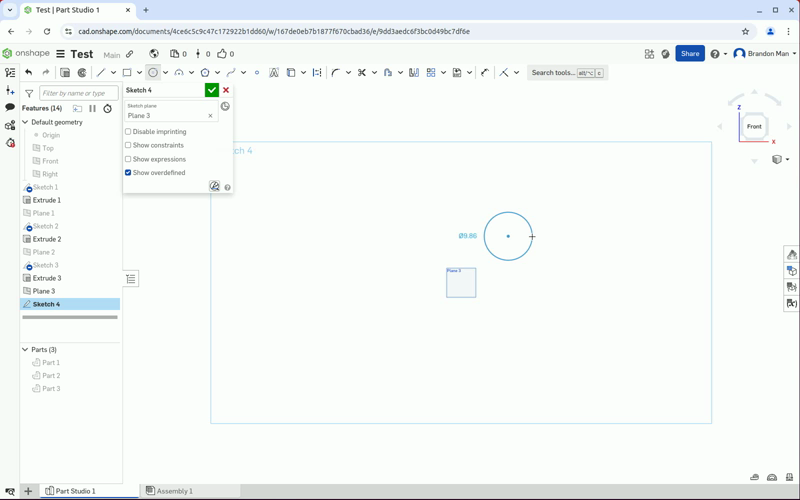
key(esc)
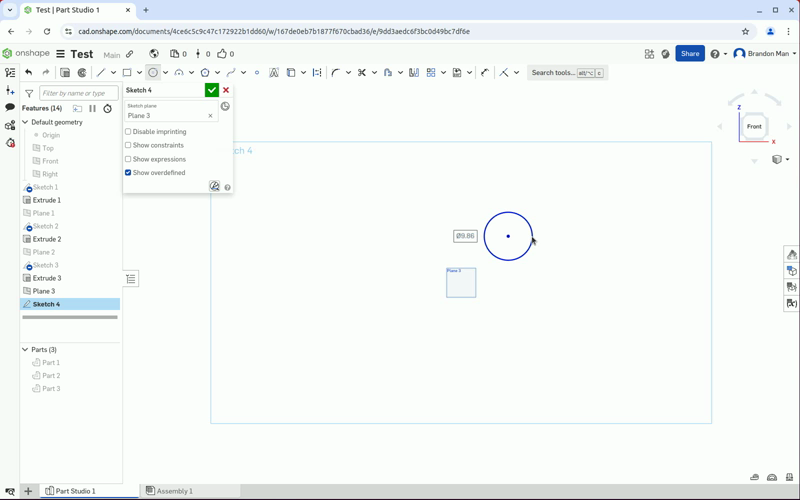
mouse_move(509, 217)
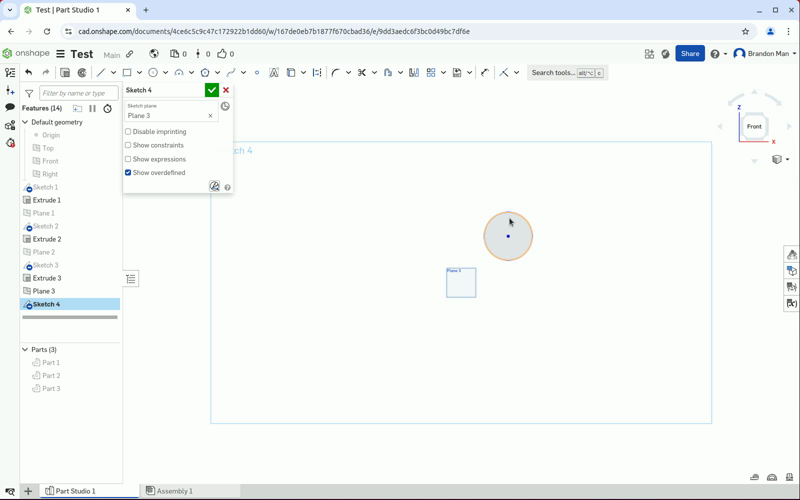
click(509, 217)
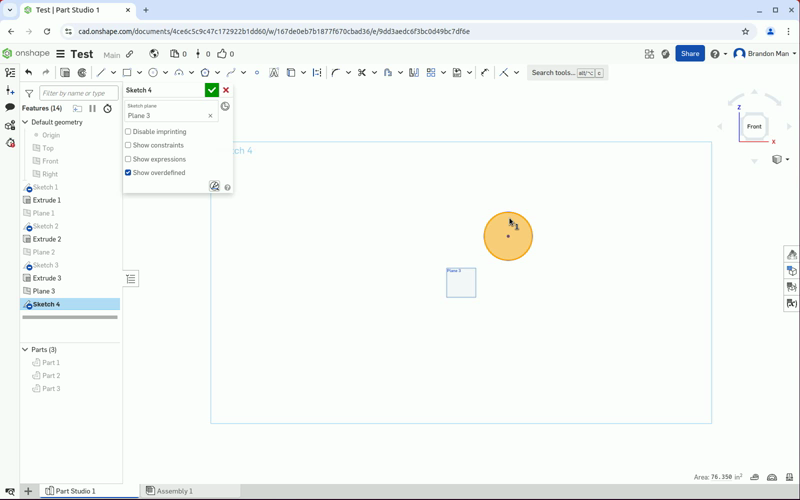
mouse_move(73, 352)
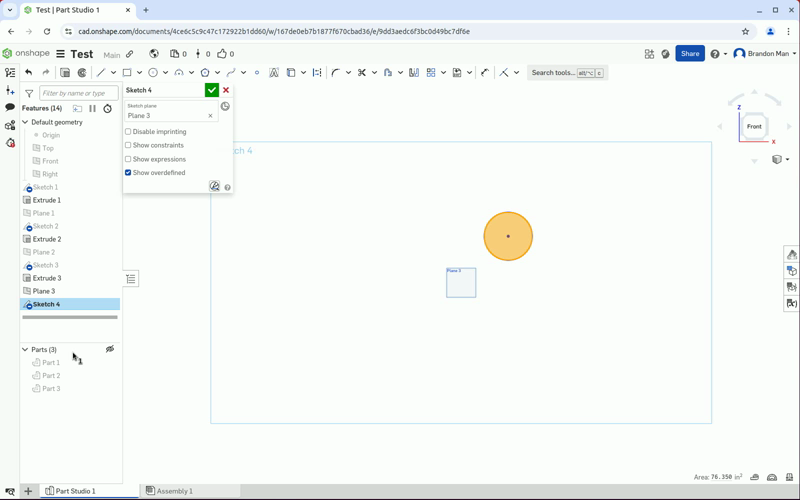
key(shift+y)
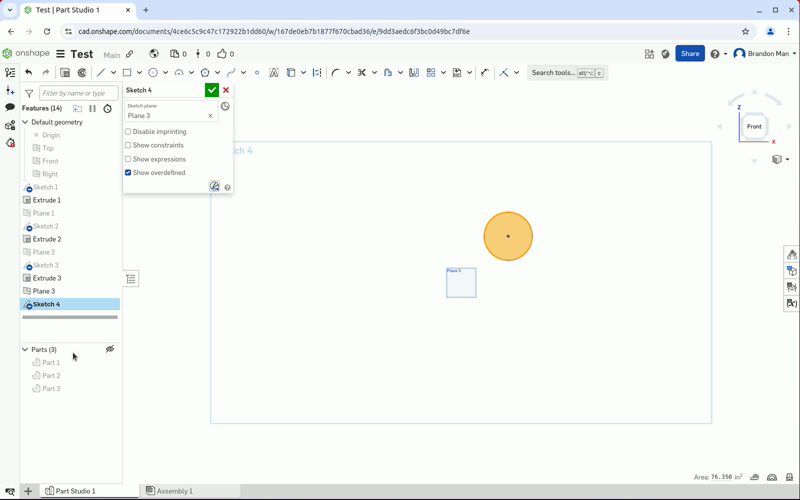
key(shift+e)
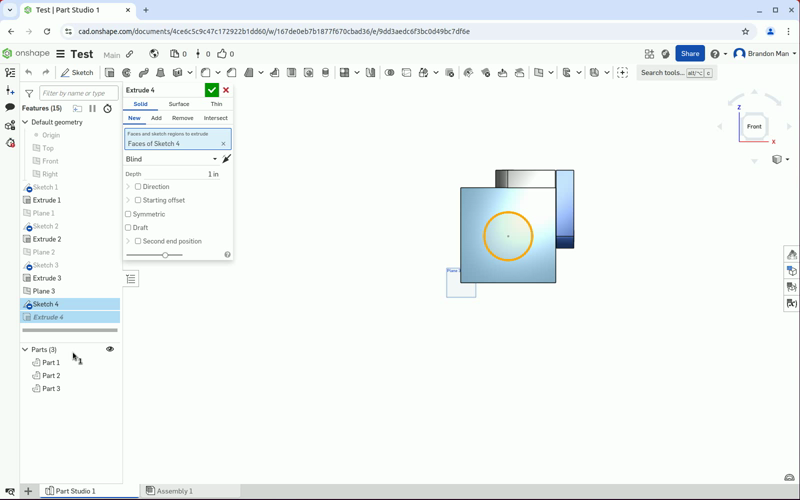
mouse_move(143, 106)
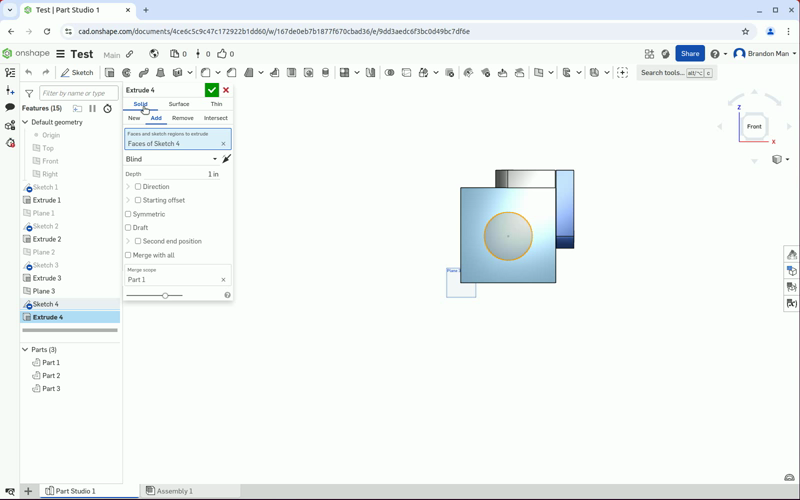
click(143, 106)
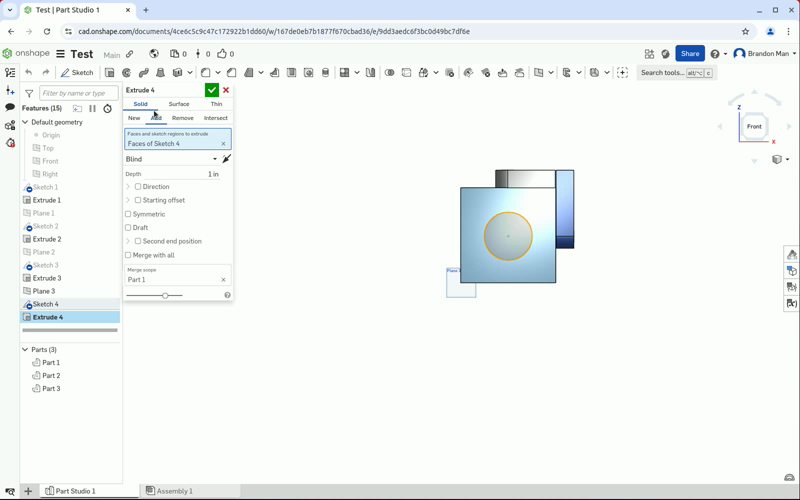
mouse_move(186, 120)
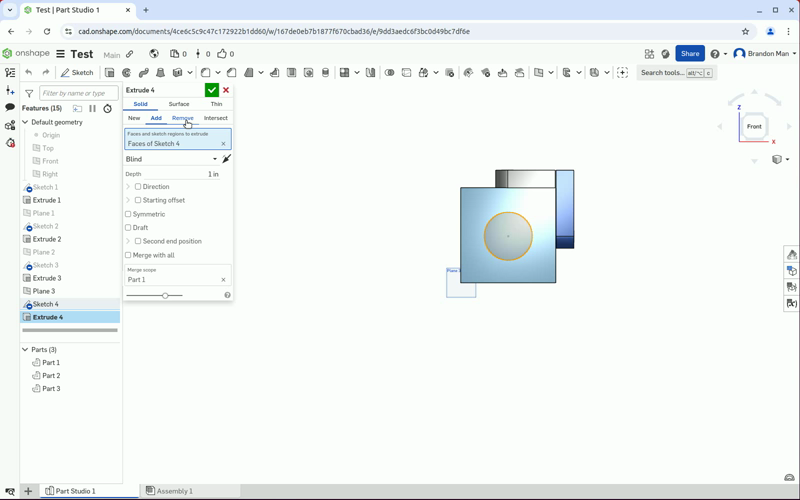
click(186, 120)
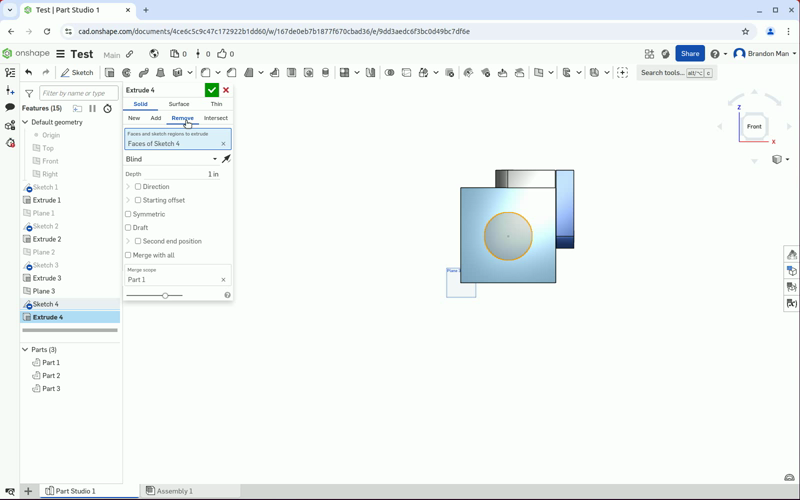
key(tab, 4)
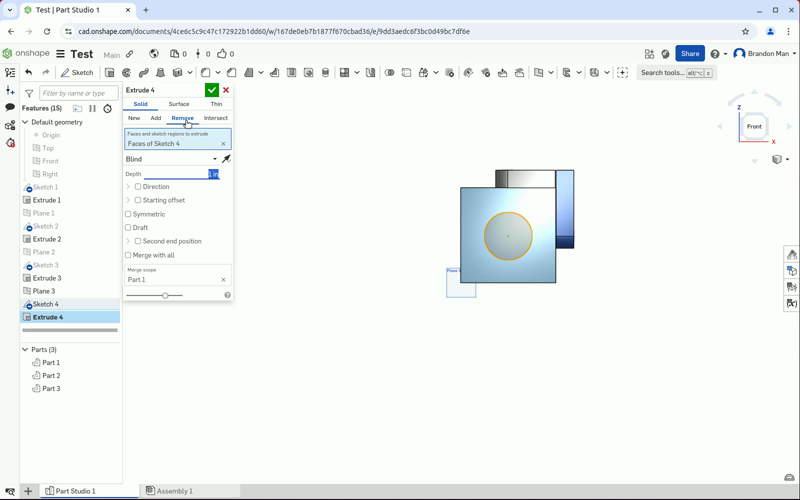
text(4.814)
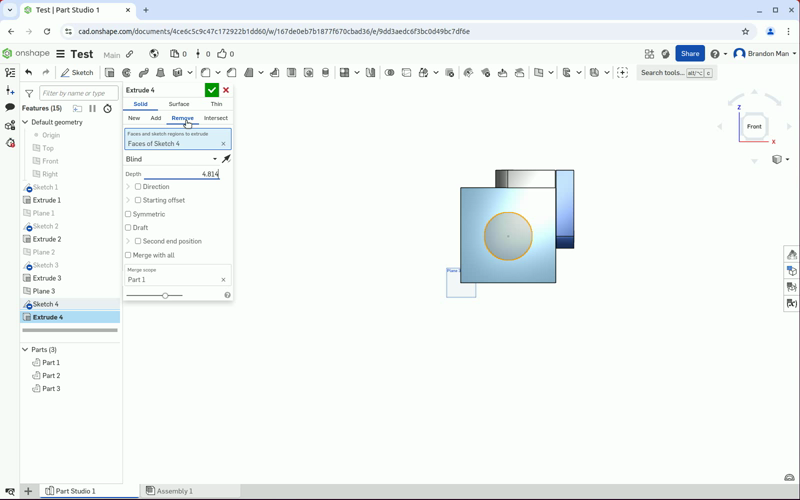
key(tab, 6)
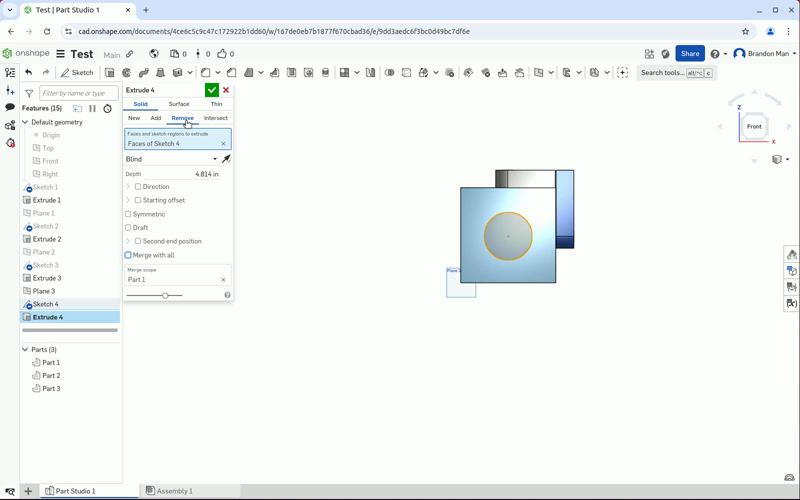
key(space)
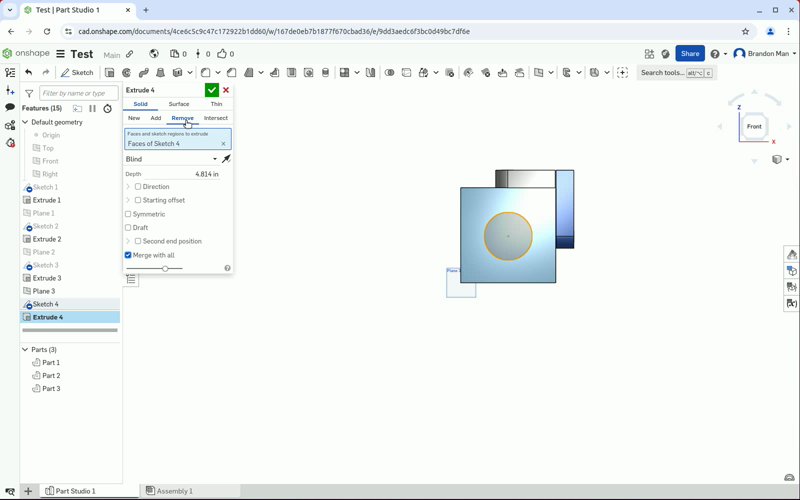
key(enter)
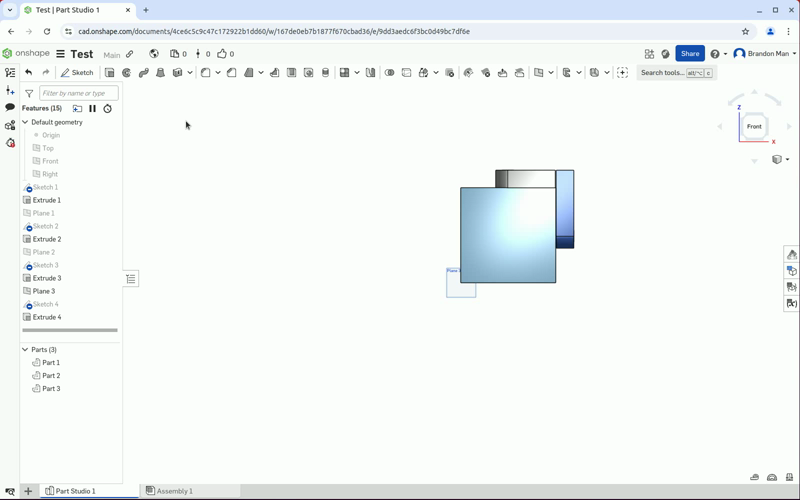
key(shift+h)
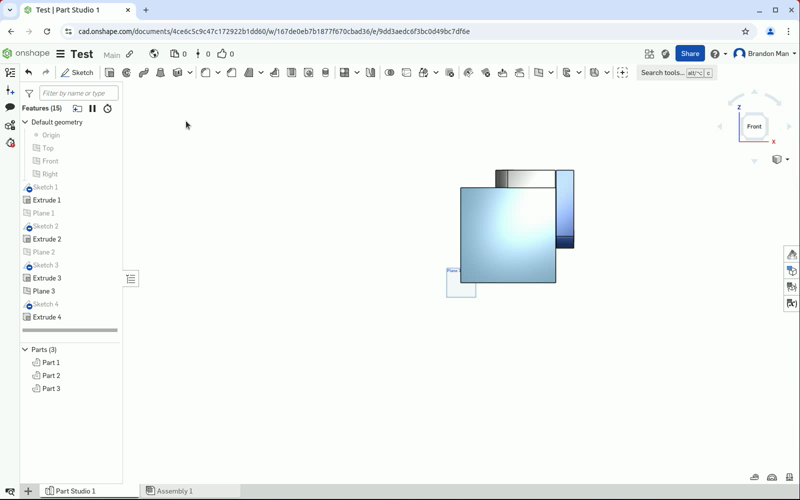
key(shift+h)
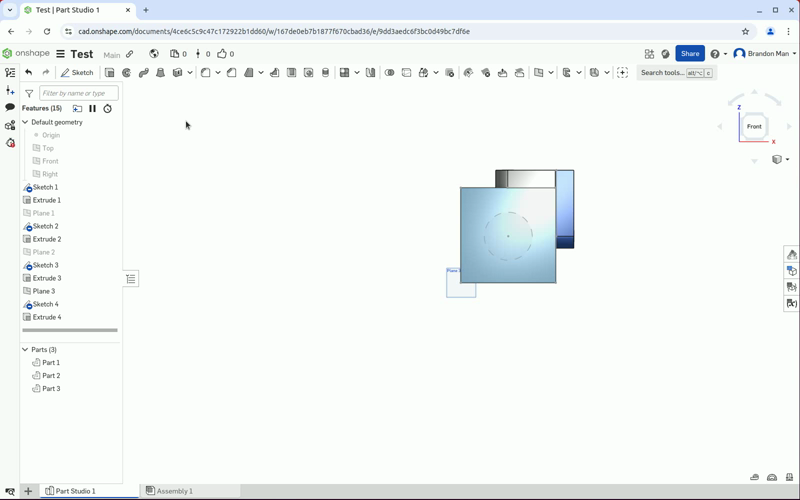
key(shift+7)
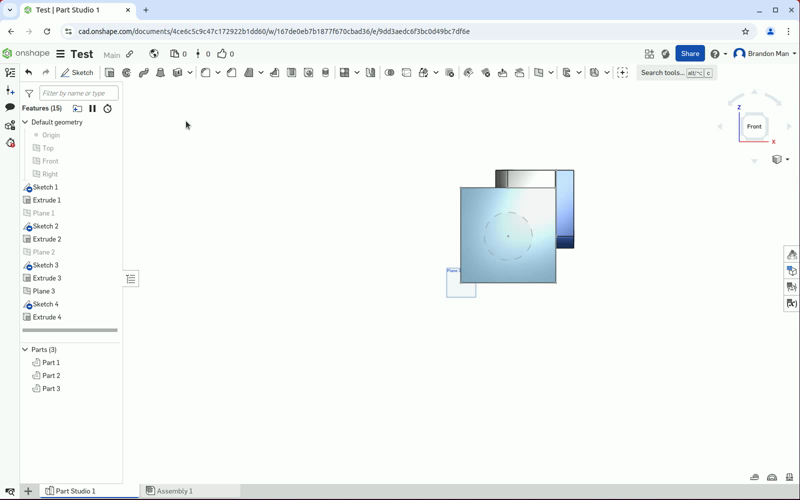
key(left, 2)
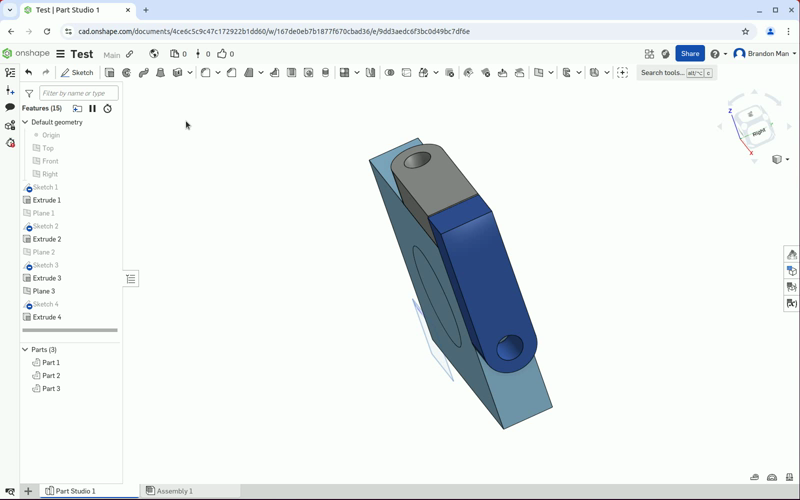
key(down, 2)
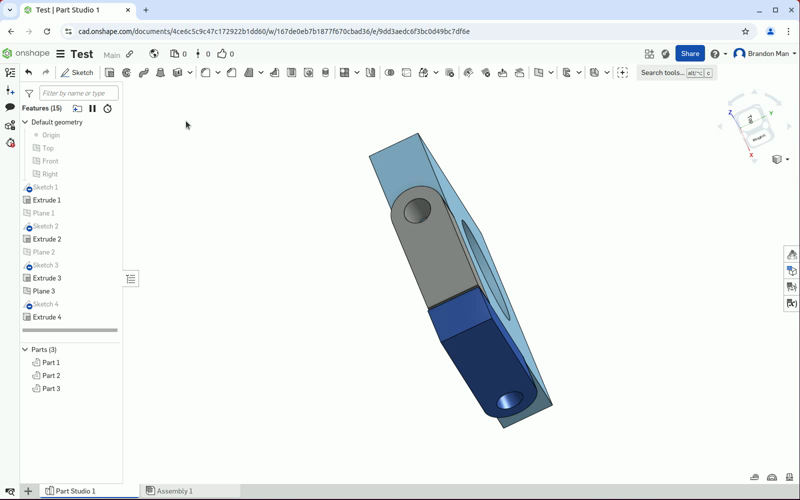
key(up, 2)
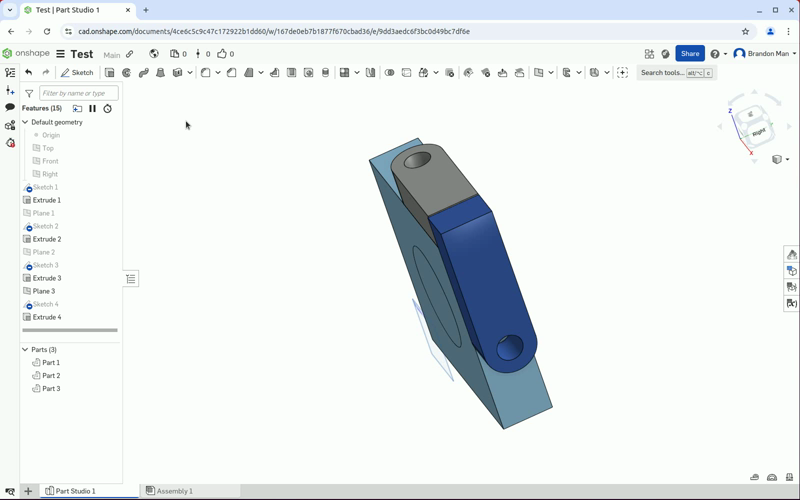
key(right, 2)
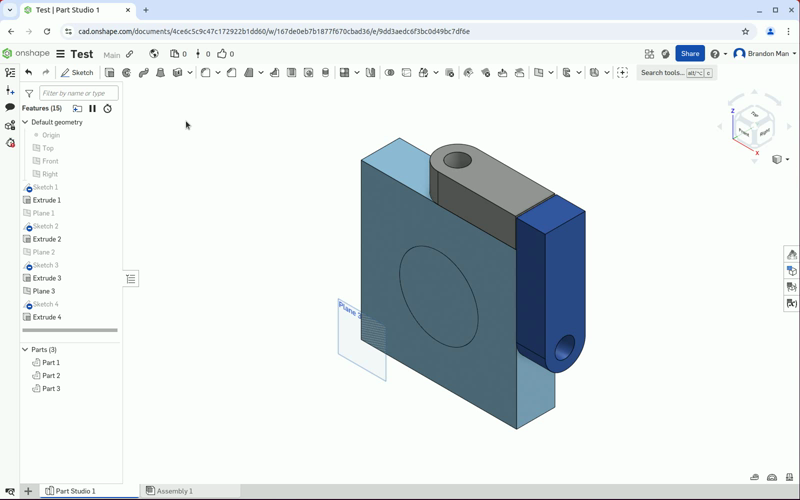
mouse_move(73, 189)
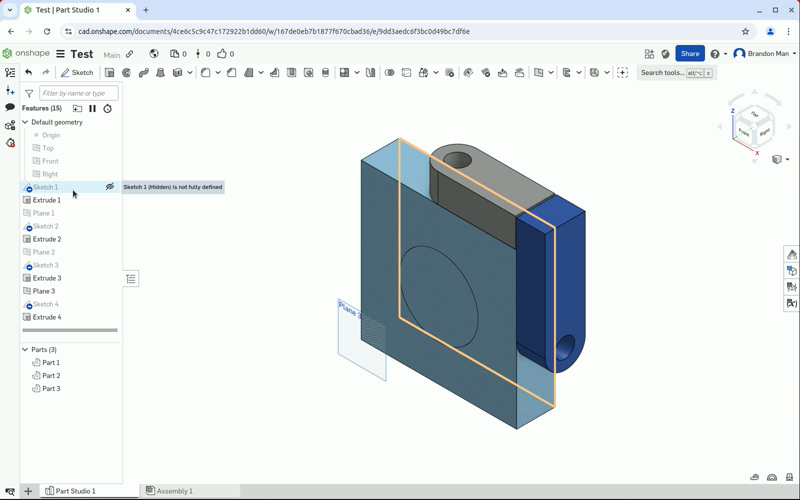
click(73, 189)